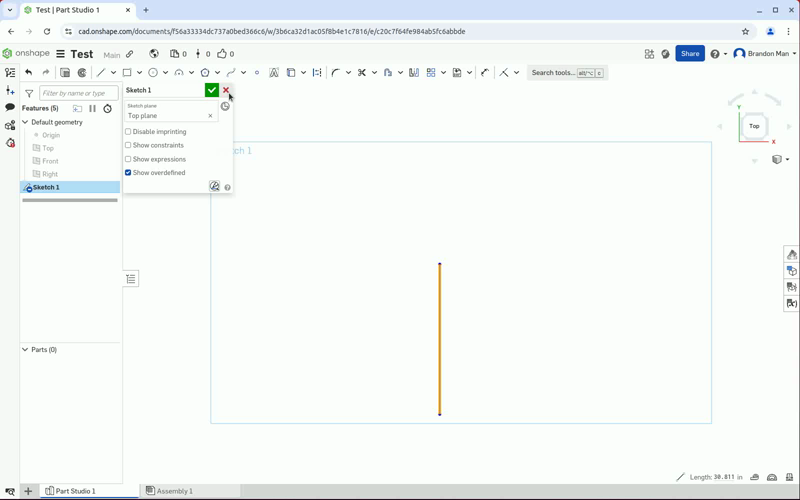
key(shift+h)
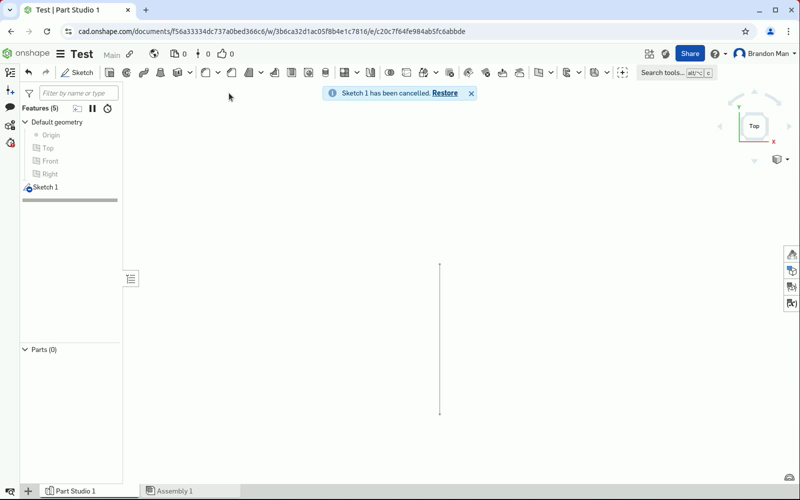
mouse_move(73, 352)
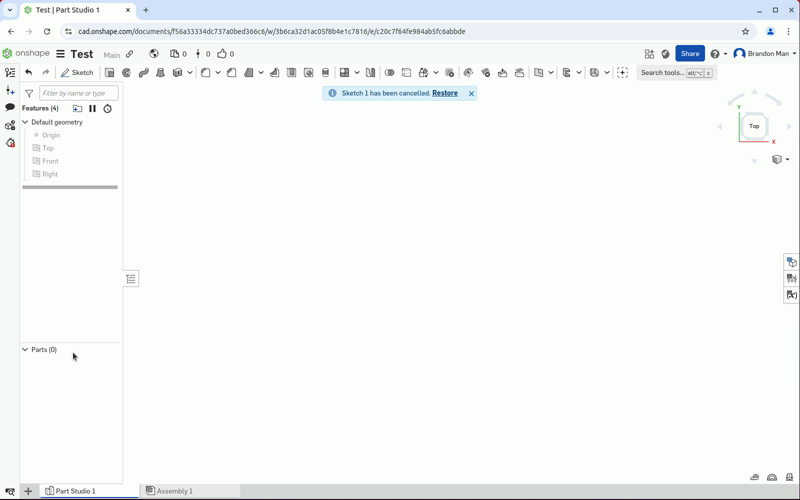
key(y)
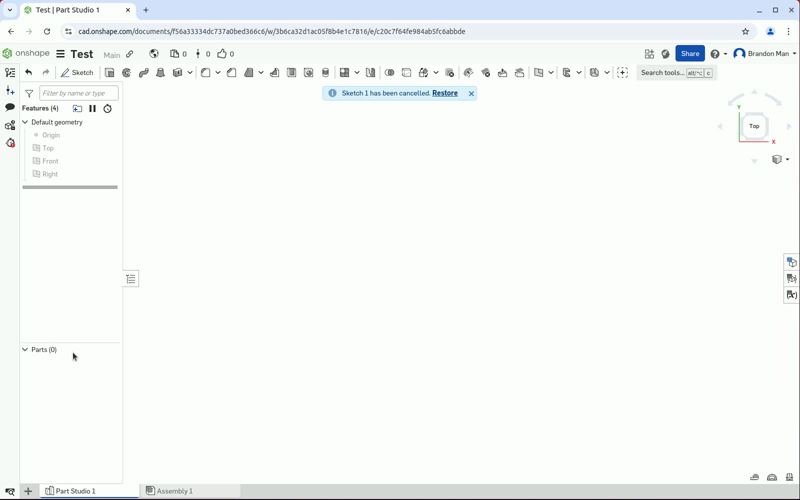
key(shift+p)
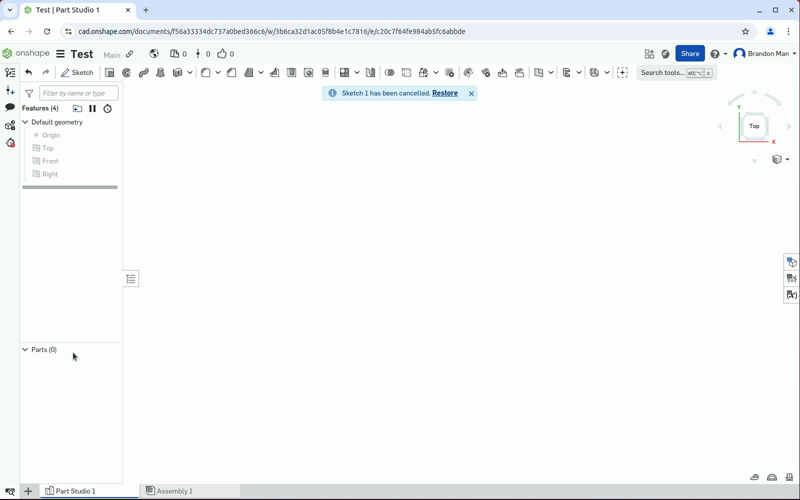
key(space)
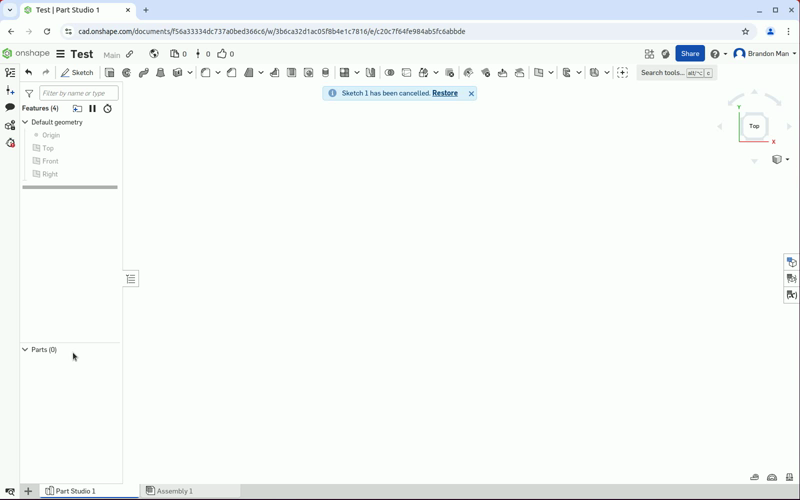
key_down(shift)
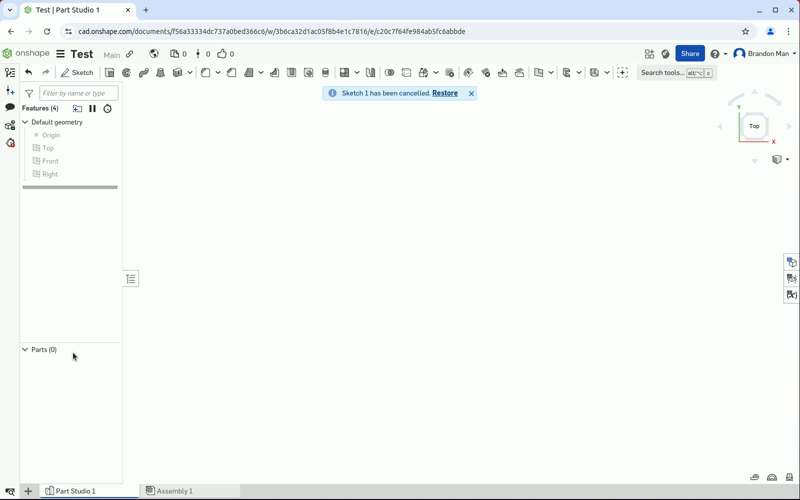
key(up)
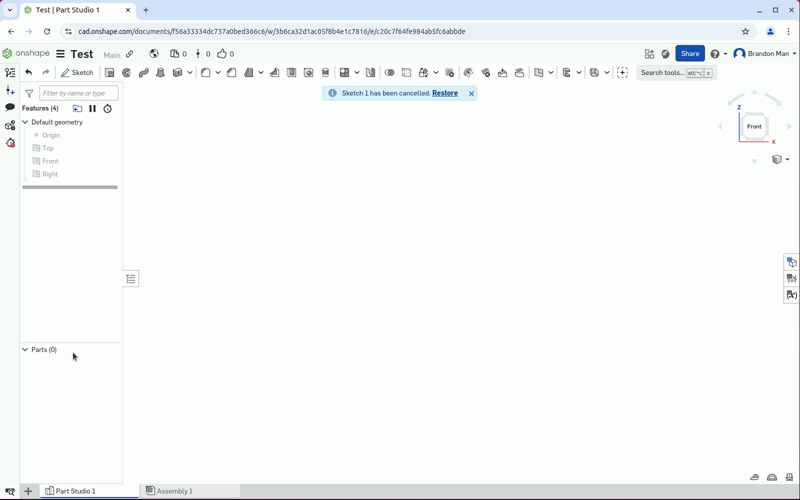
key_up(shift)
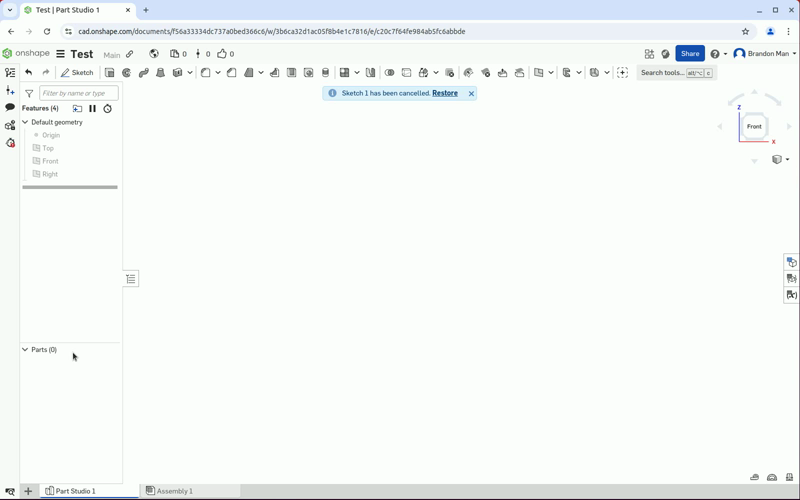
mouse_move(73, 352)
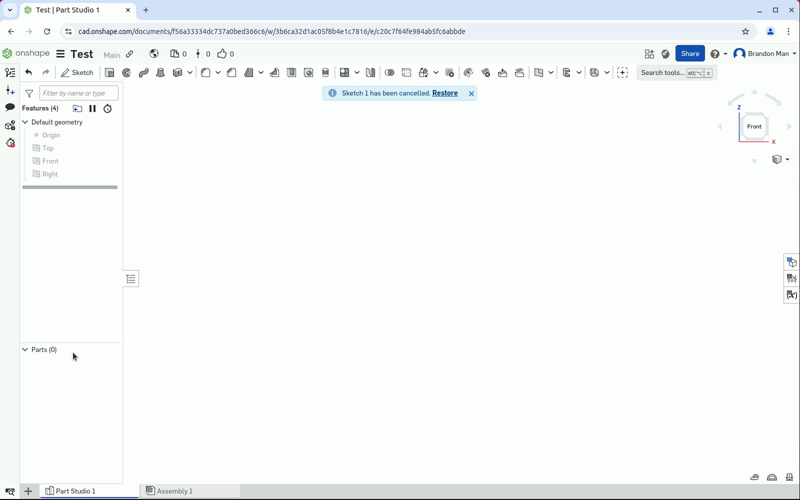
key(shift+y)
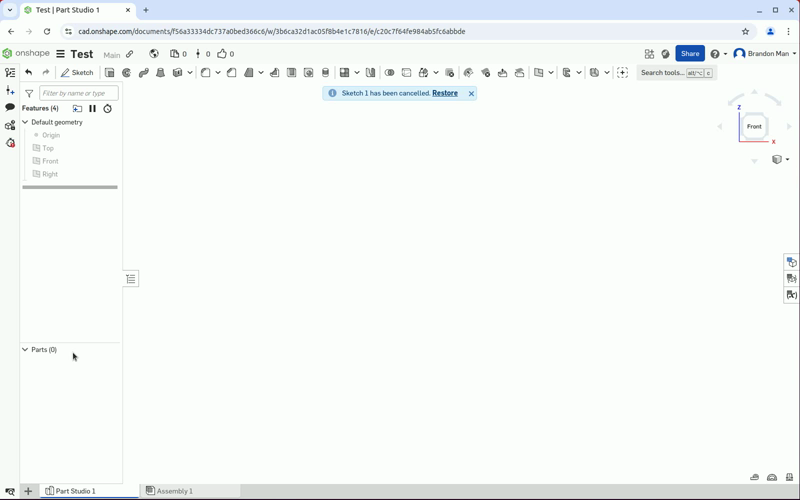
key(shift+s)
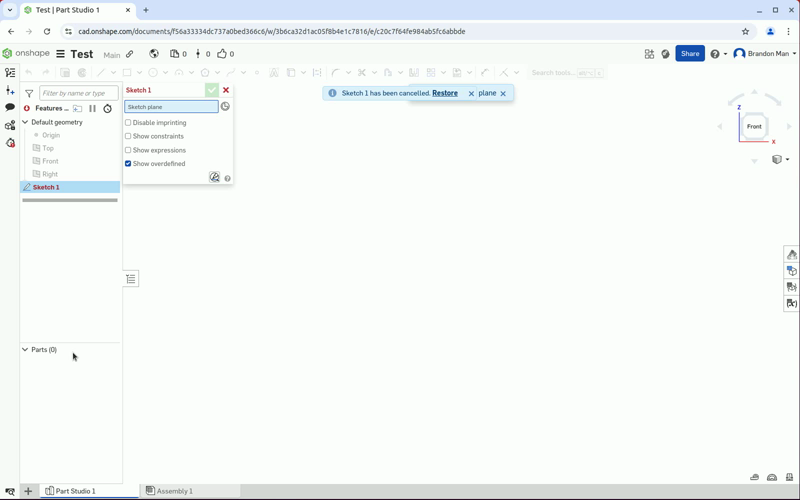
mouse_move(73, 163)
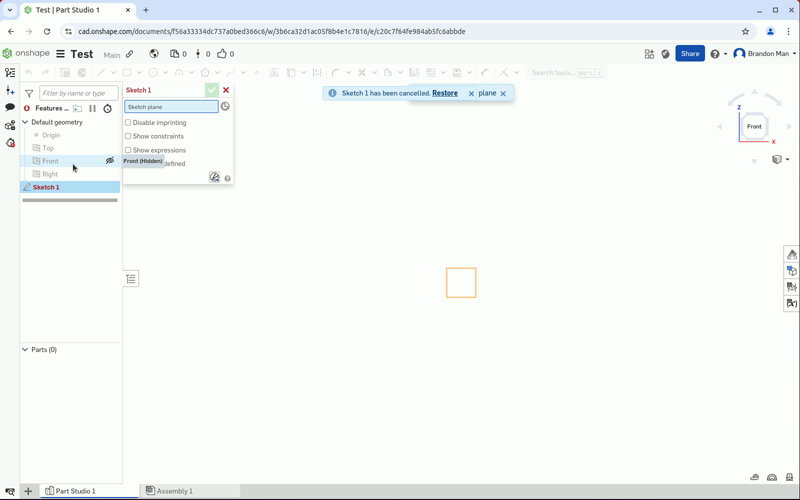
click(73, 163)
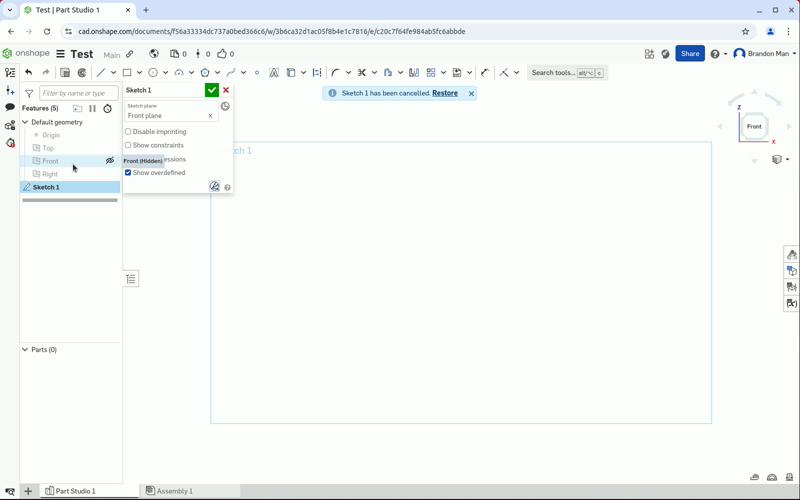
mouse_move(73, 352)
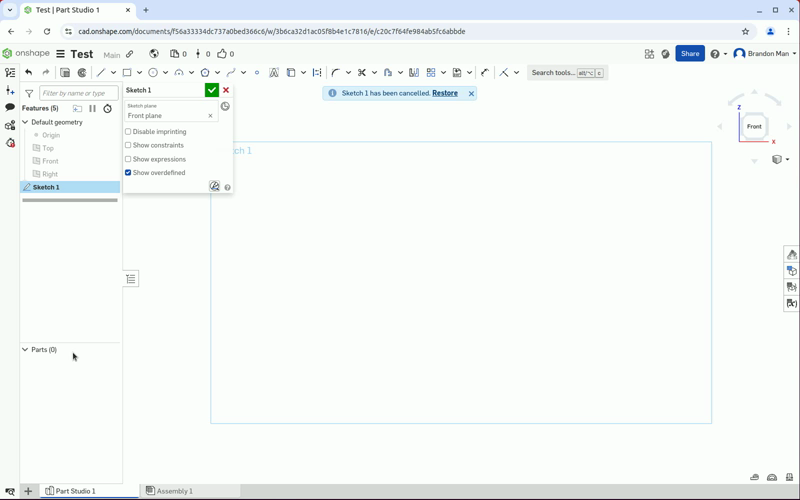
key(y)
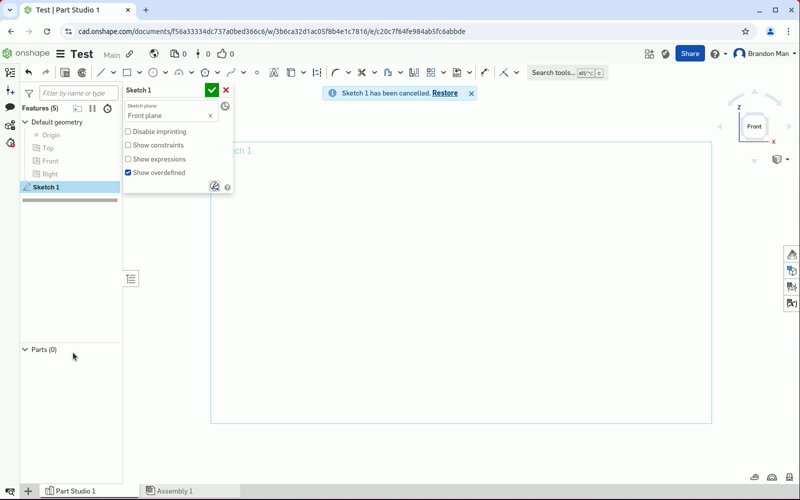
key(l)
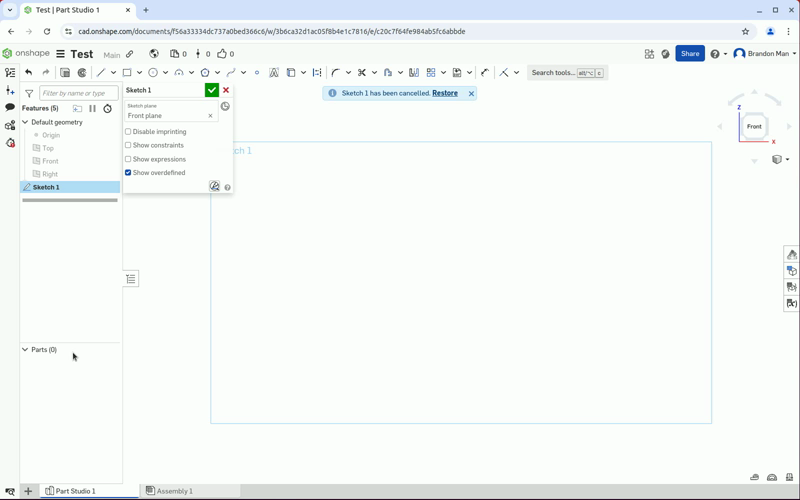
key_down(shift)
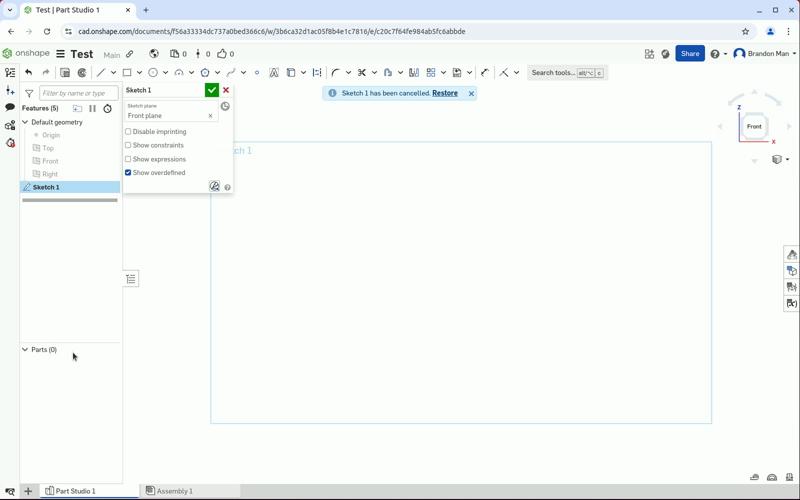
mouse_move(359, 258)
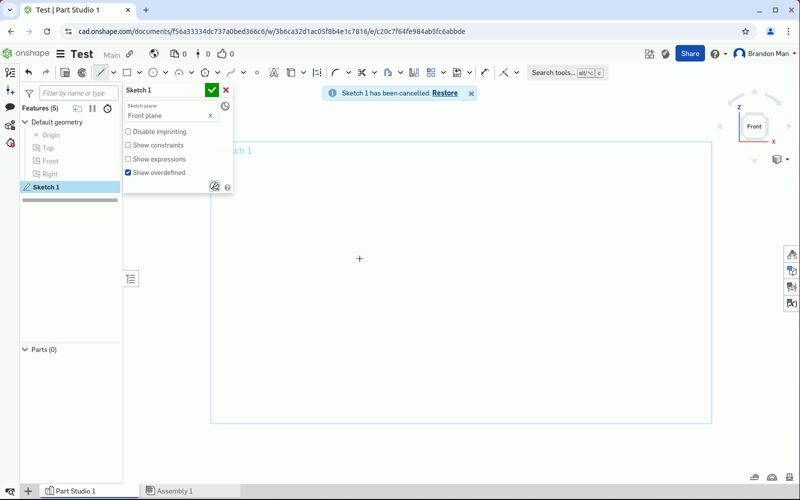
click(359, 258)
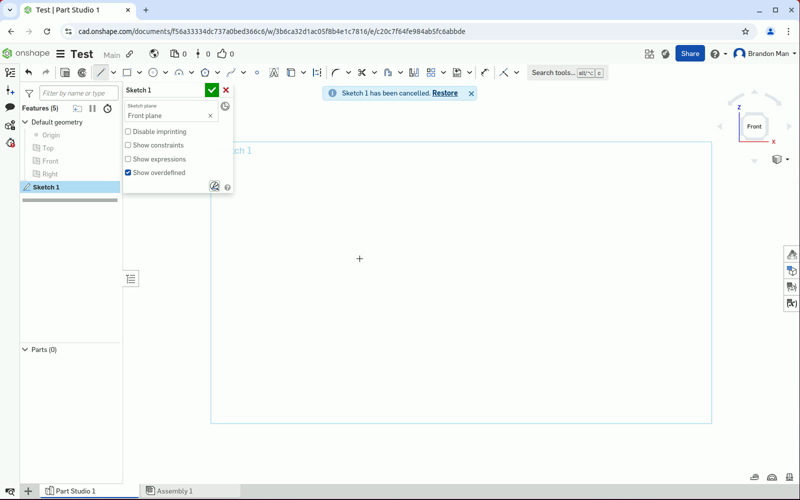
key_up(shift)
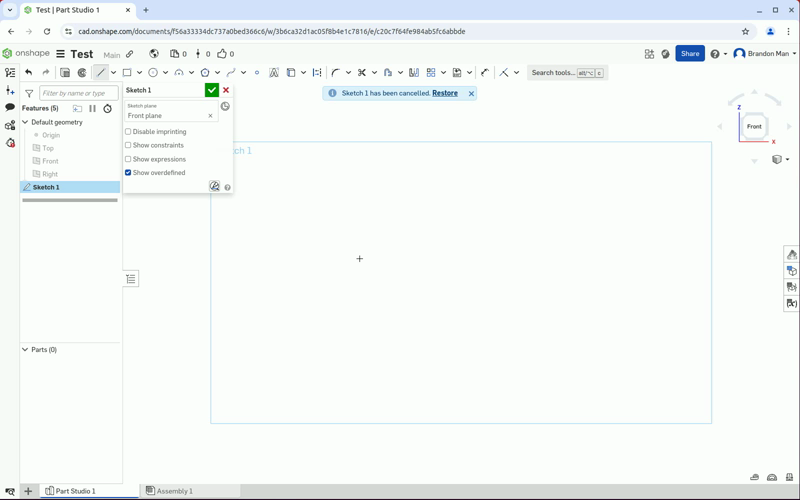
key_down(shift)
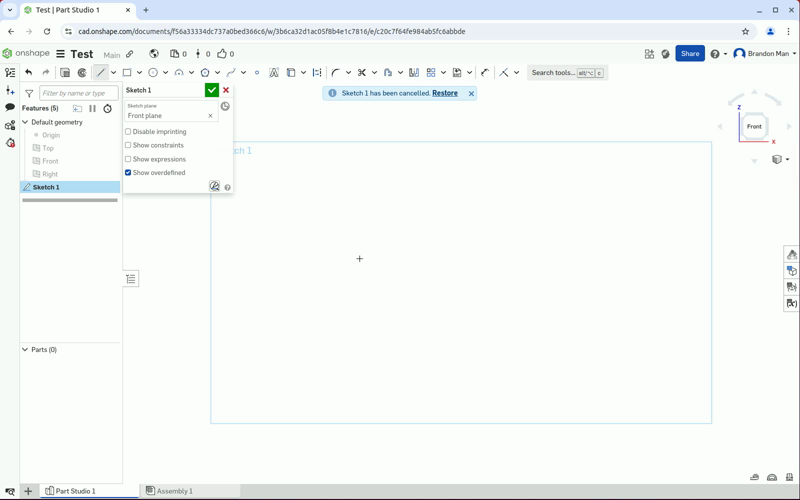
mouse_move(460, 282)
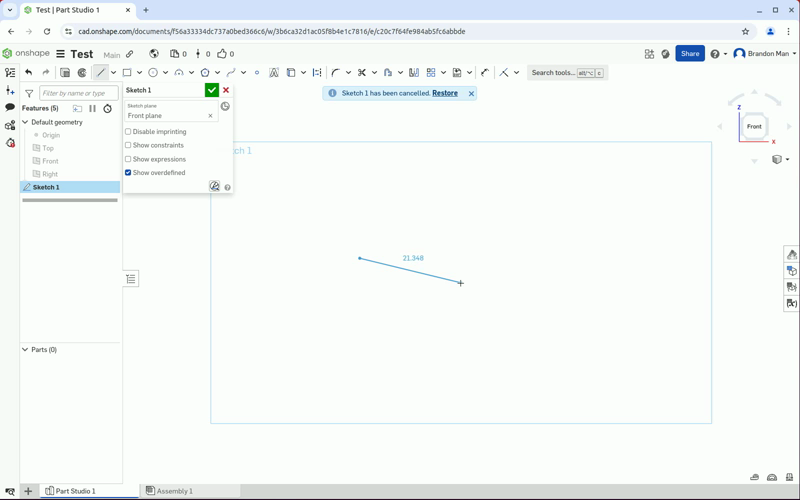
click(460, 282)
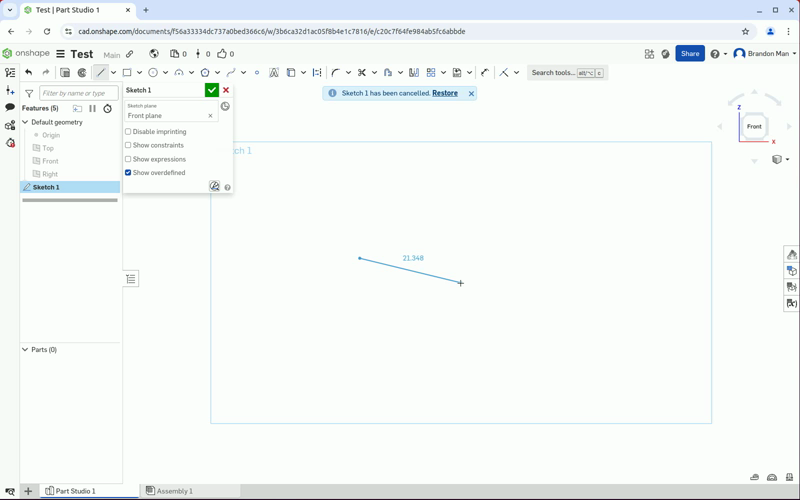
key_up(shift)
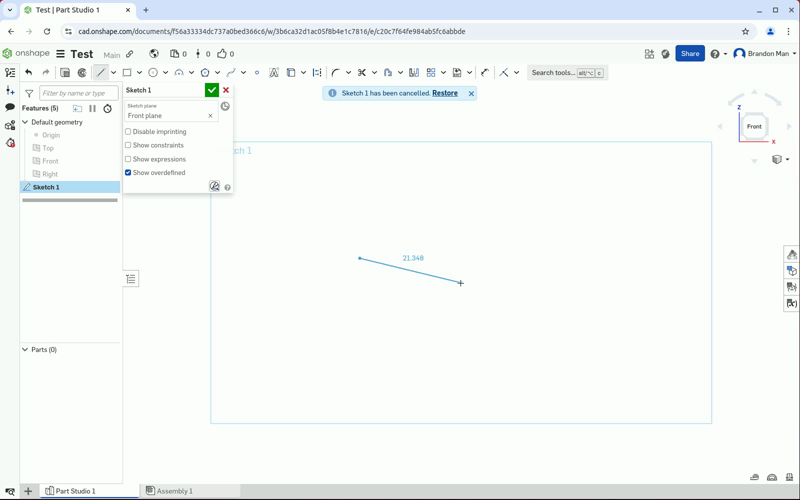
key_down(shift)
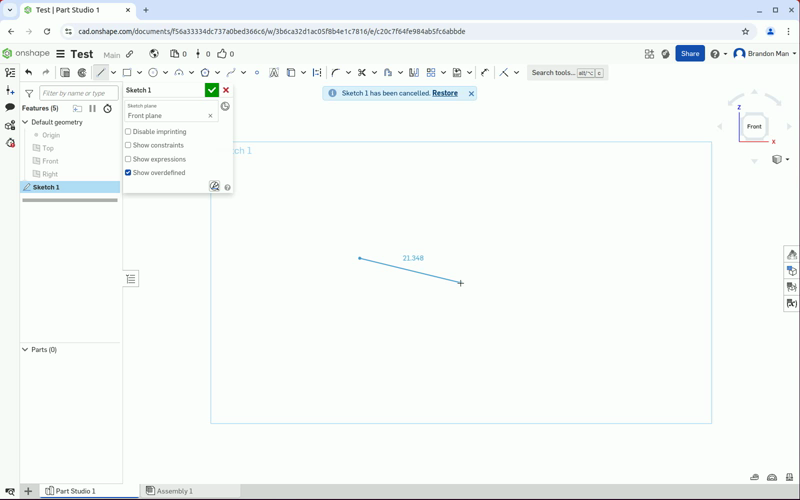
mouse_move(431, 197)
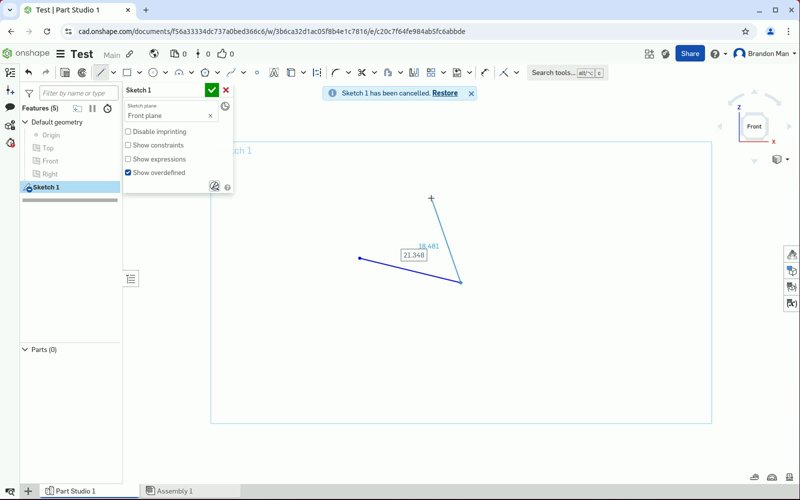
click(431, 197)
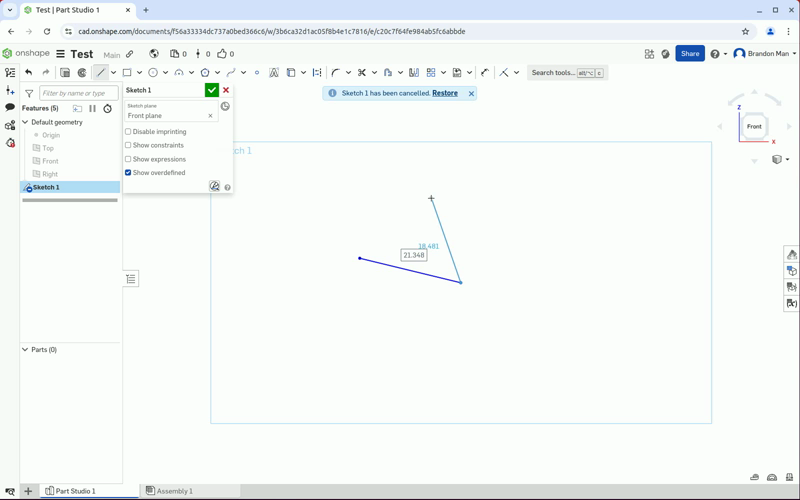
key_up(shift)
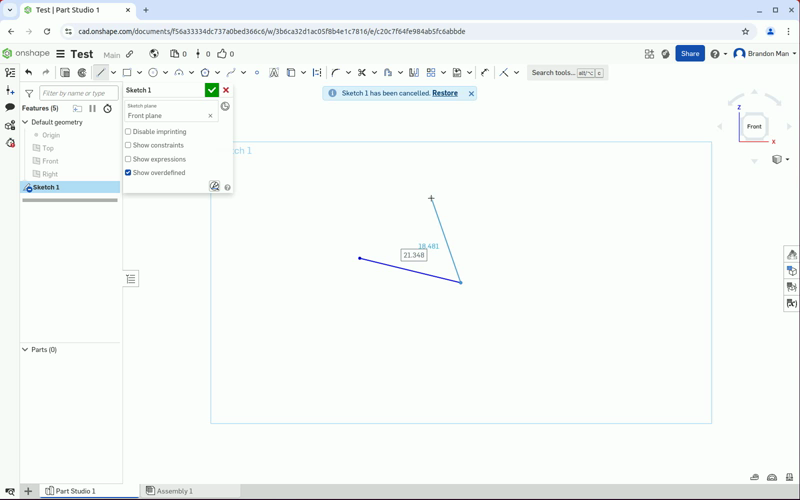
key_down(shift)
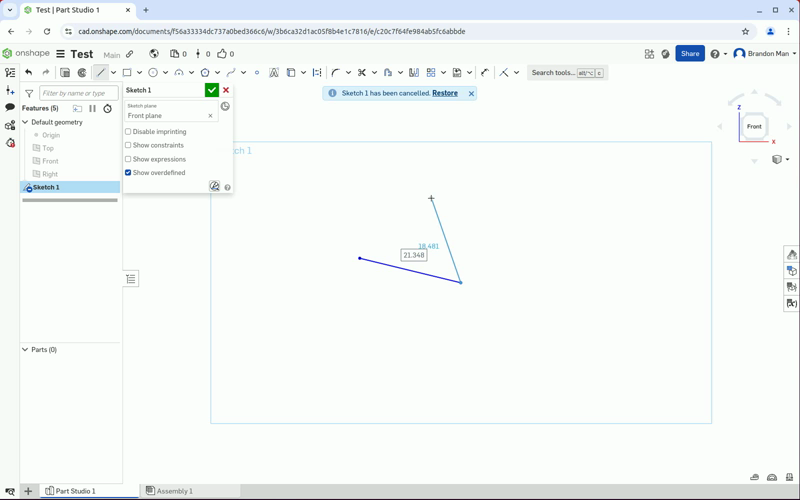
mouse_move(359, 258)
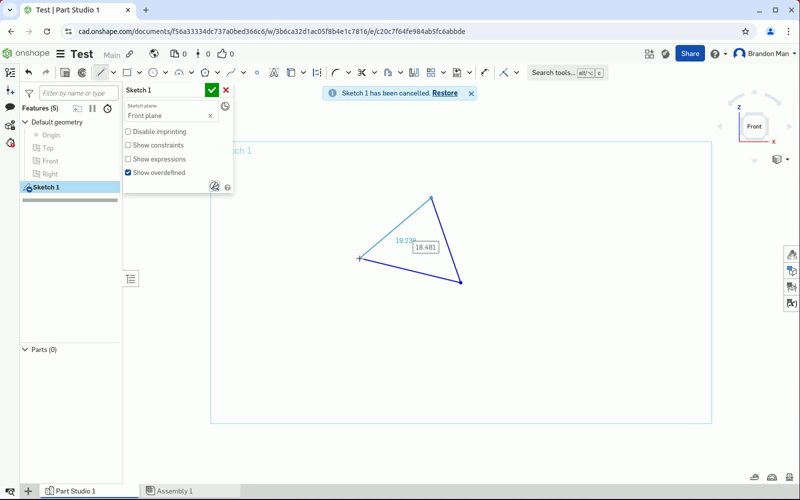
key_up(shift)
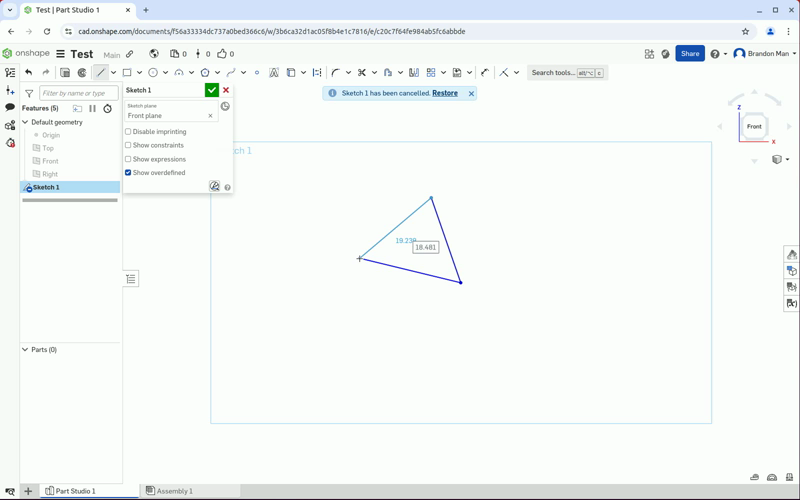
click(359, 258)
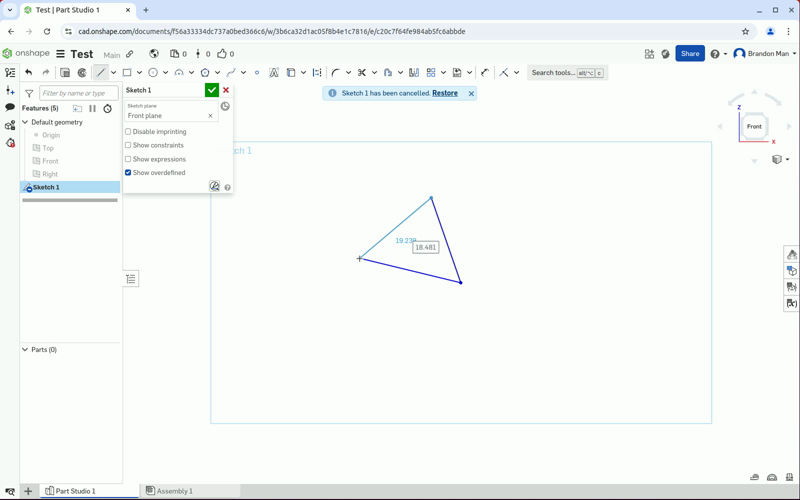
key(esc)
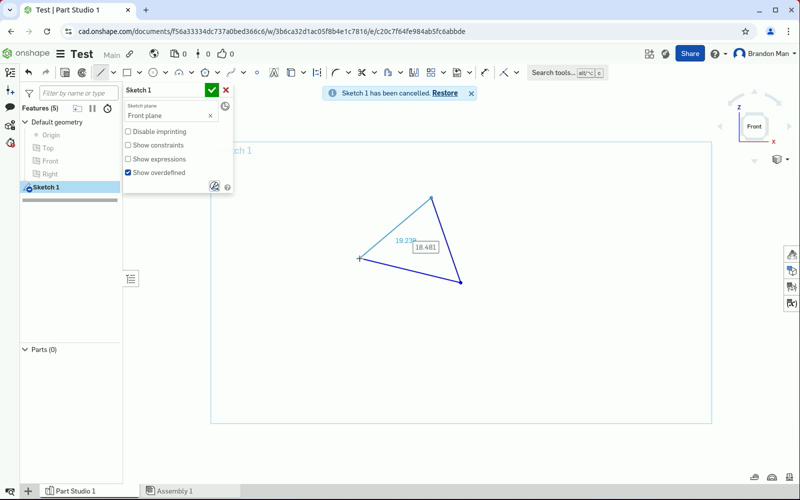
mouse_move(420, 216)
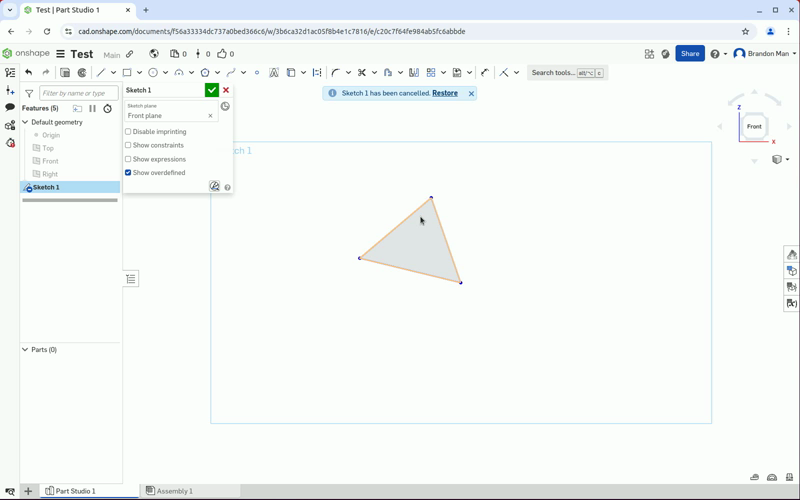
click(420, 216)
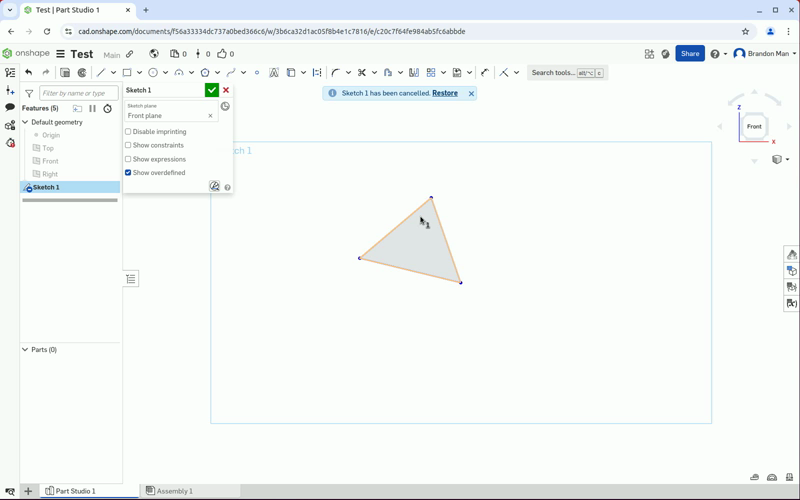
mouse_move(73, 352)
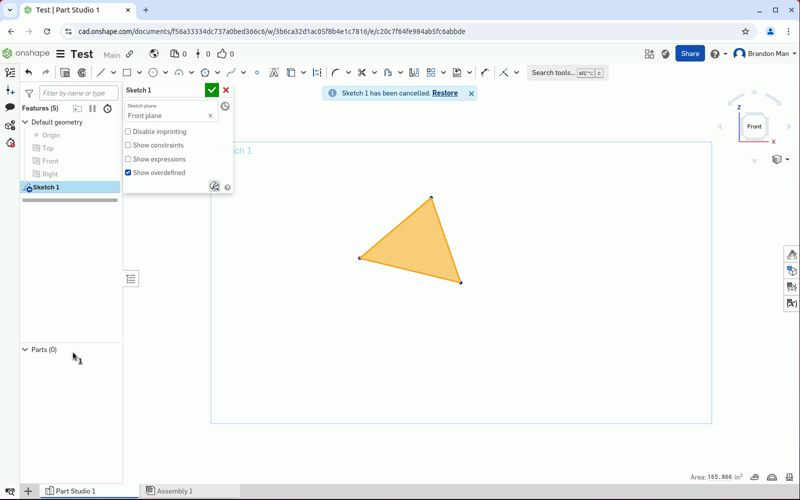
key(shift+y)
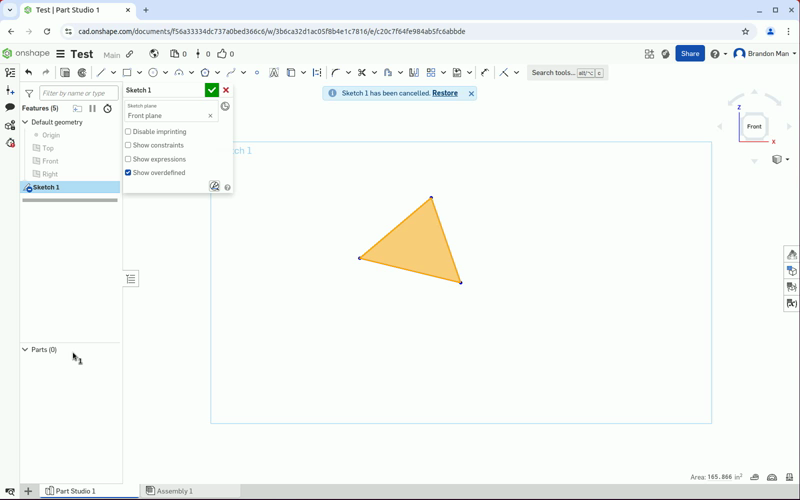
key(shift+e)
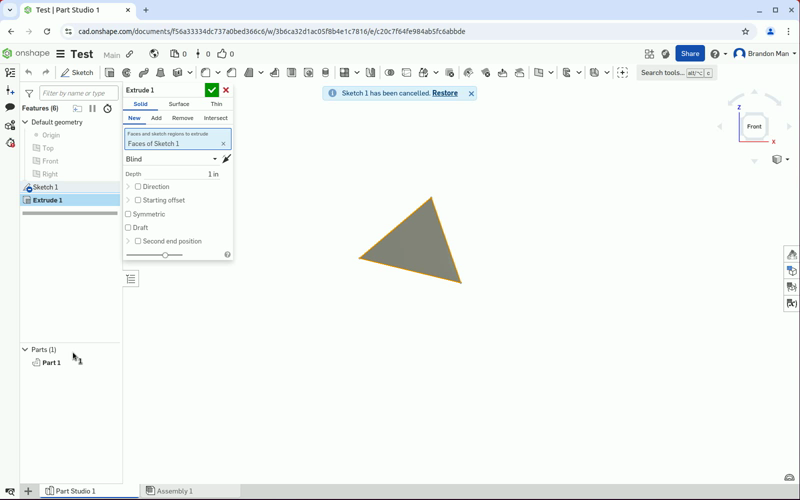
mouse_move(143, 106)
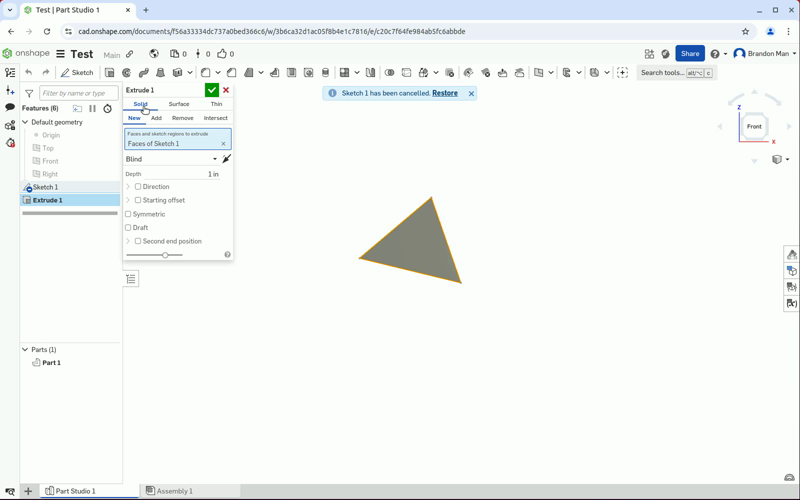
click(143, 106)
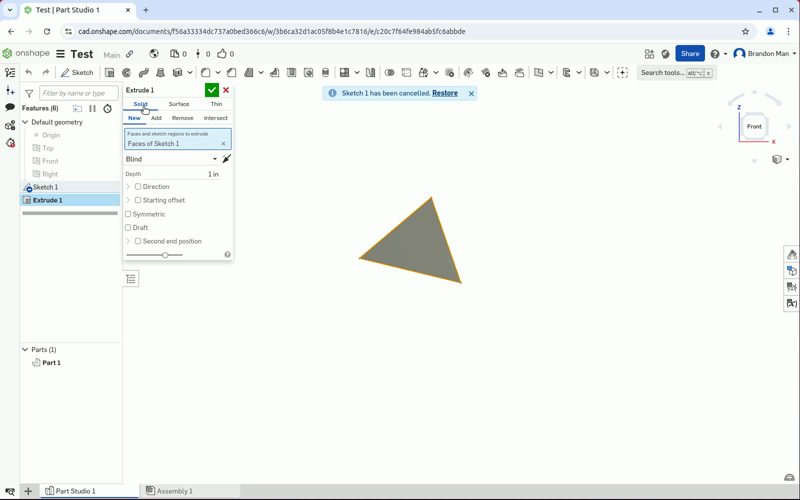
mouse_move(137, 120)
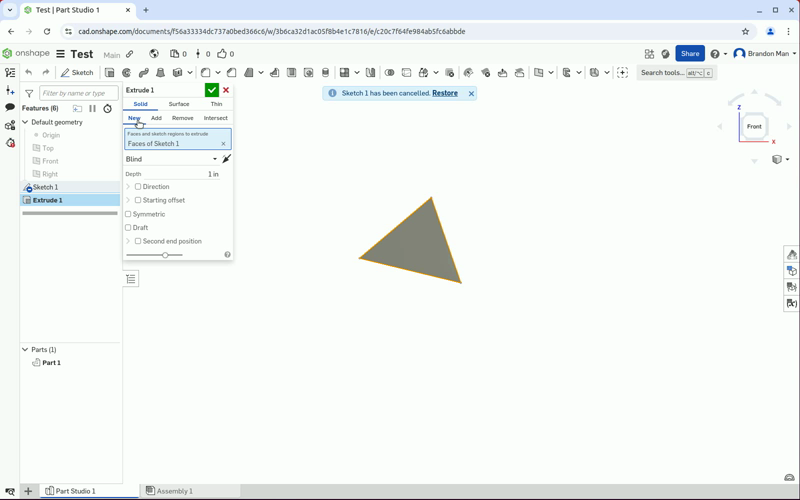
click(137, 120)
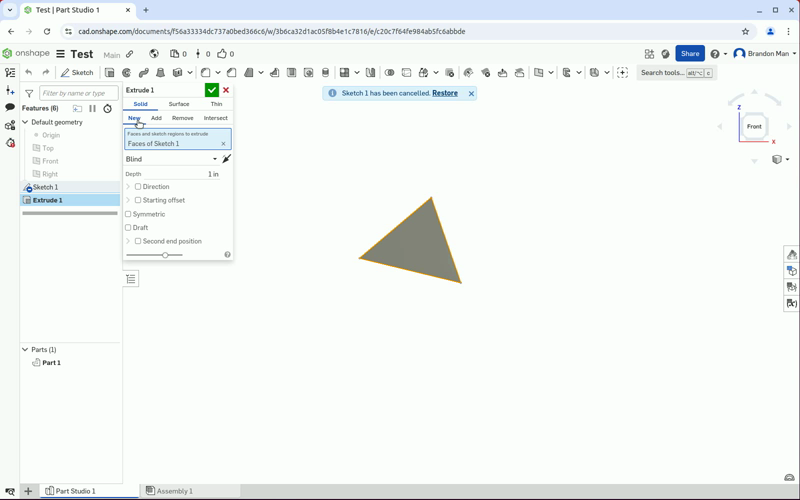
key(tab, 4)
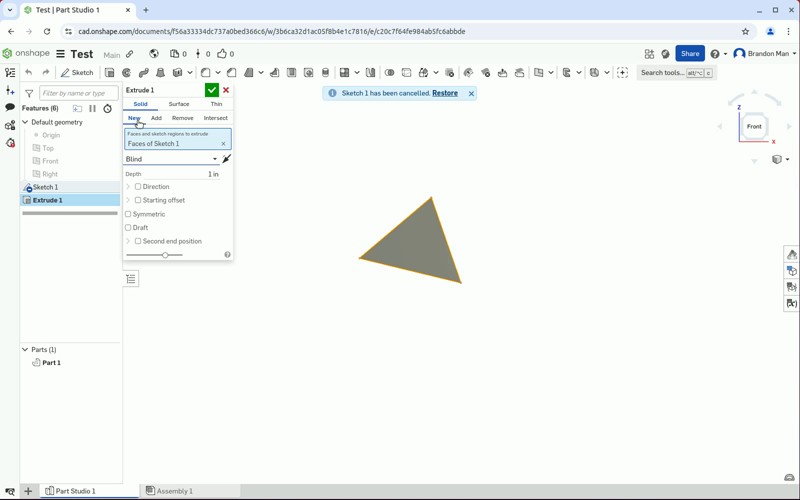
text(8.906)
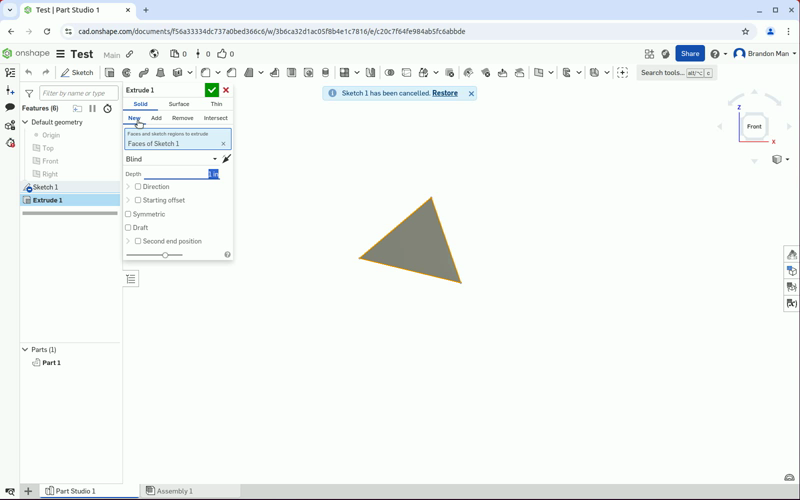
key(enter)
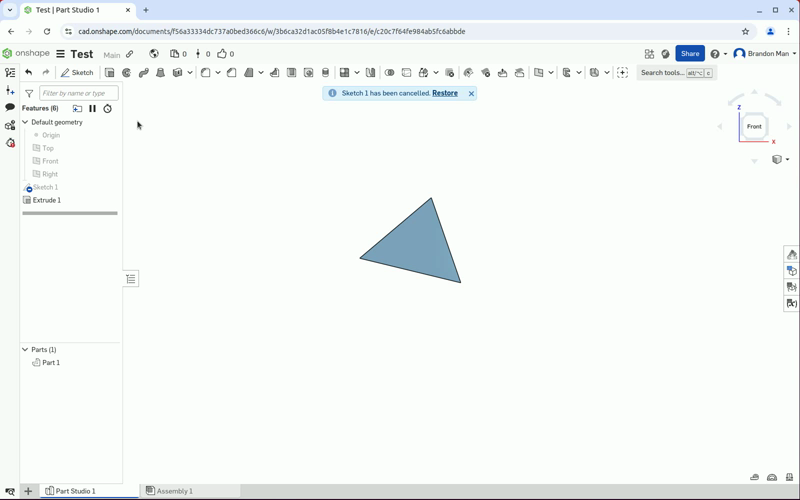
key(shift+h)
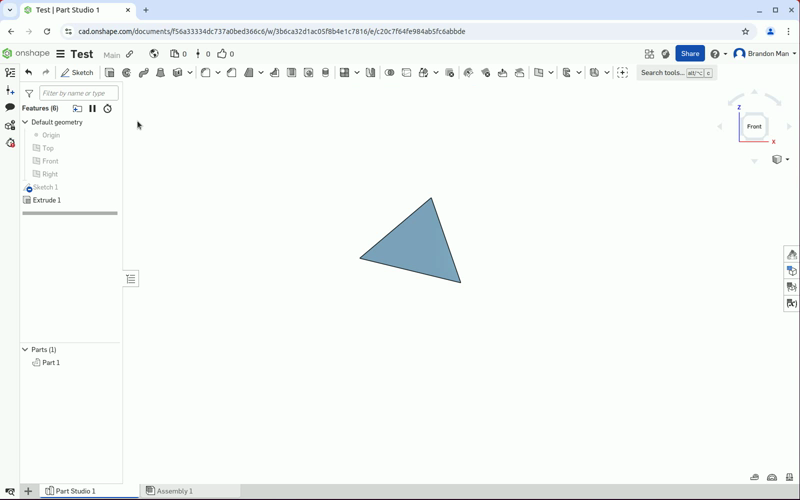
key(shift+h)
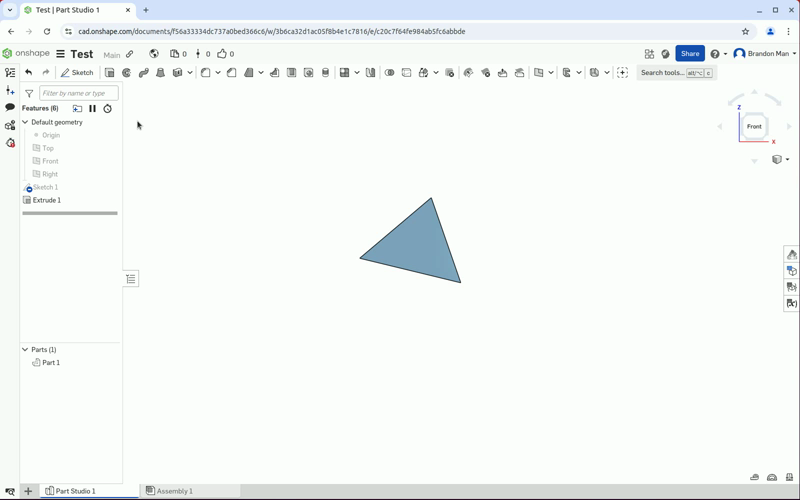
mouse_move(73, 189)
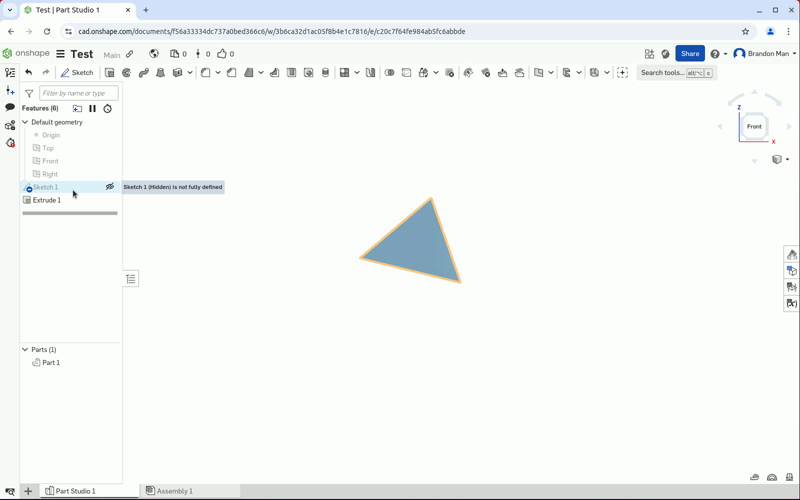
click(73, 189)
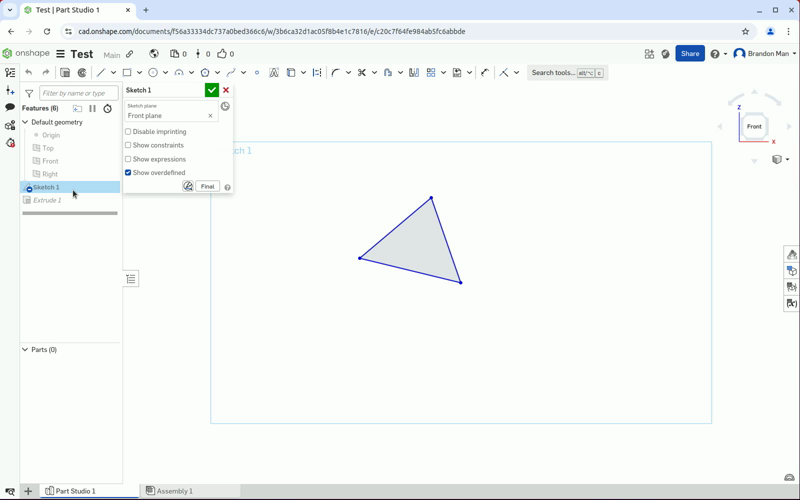
mouse_move(229, 92)
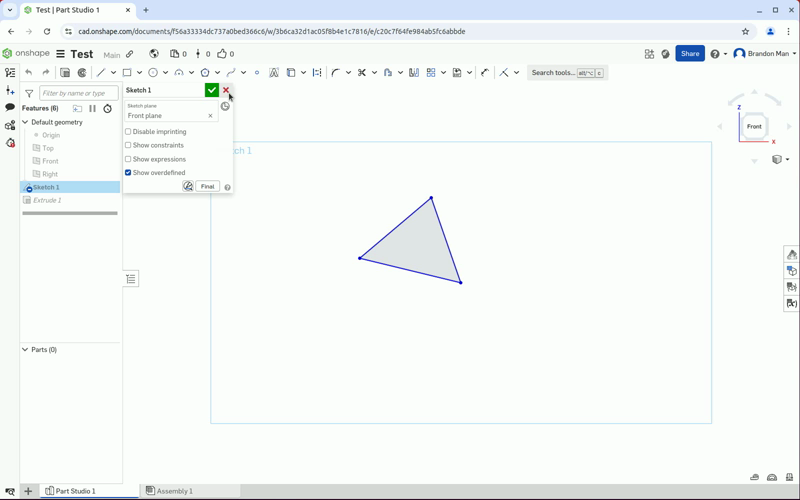
click(229, 92)
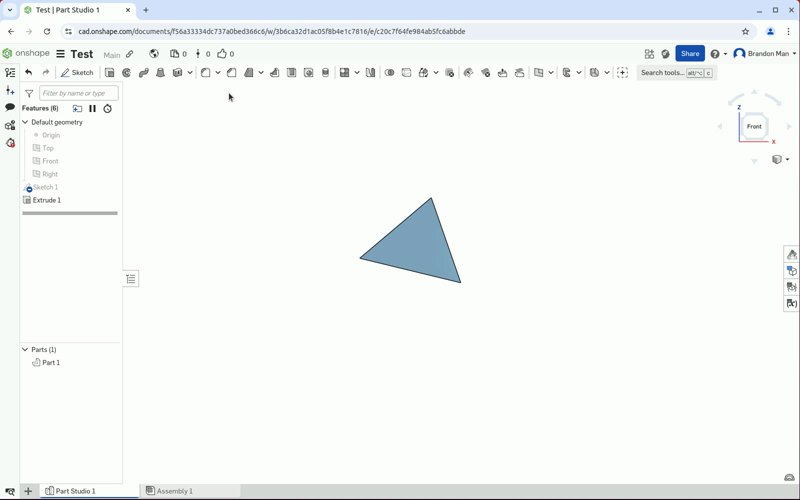
mouse_move(541, 75)
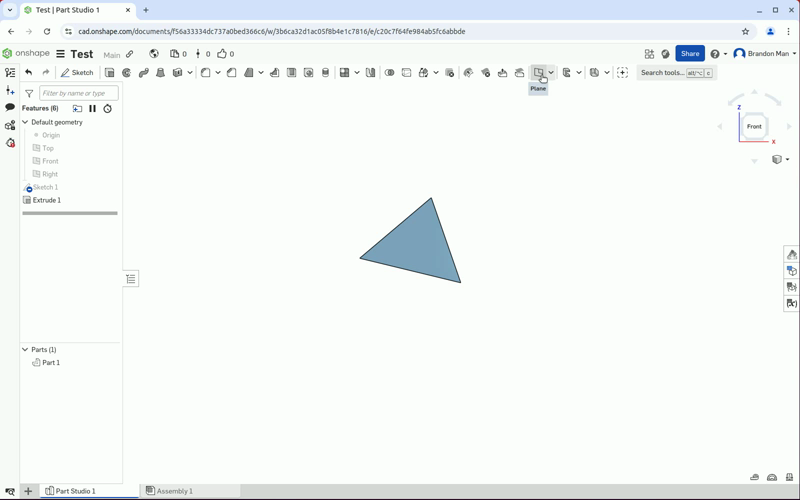
click(541, 75)
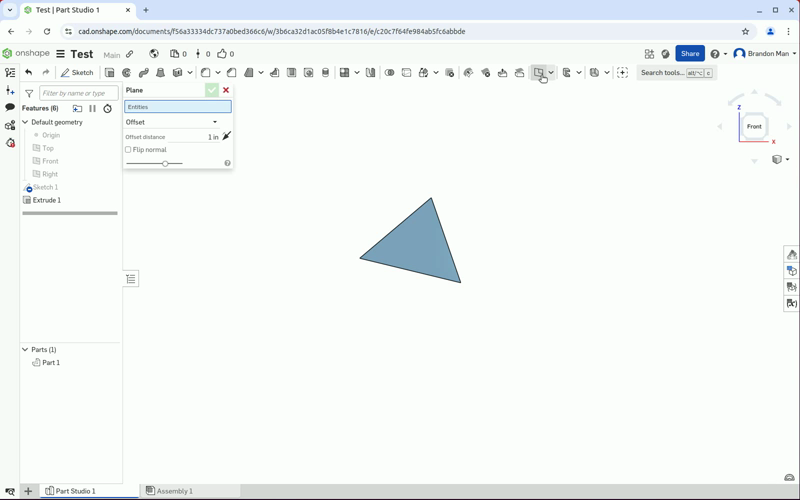
mouse_move(73, 163)
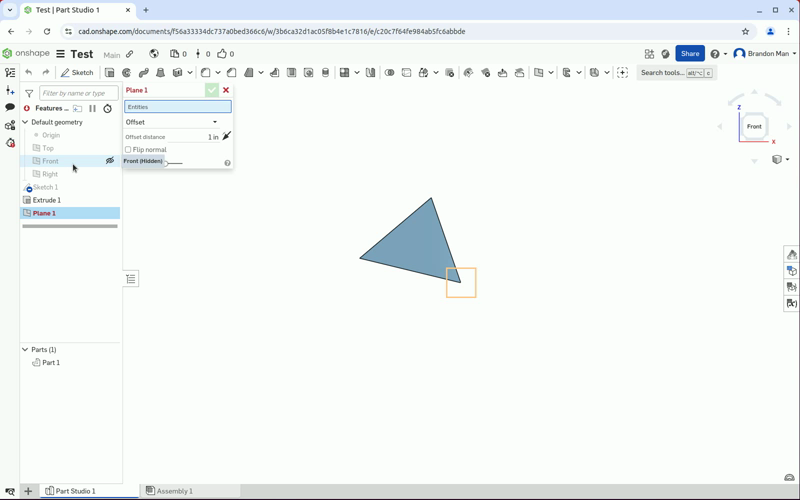
click(73, 163)
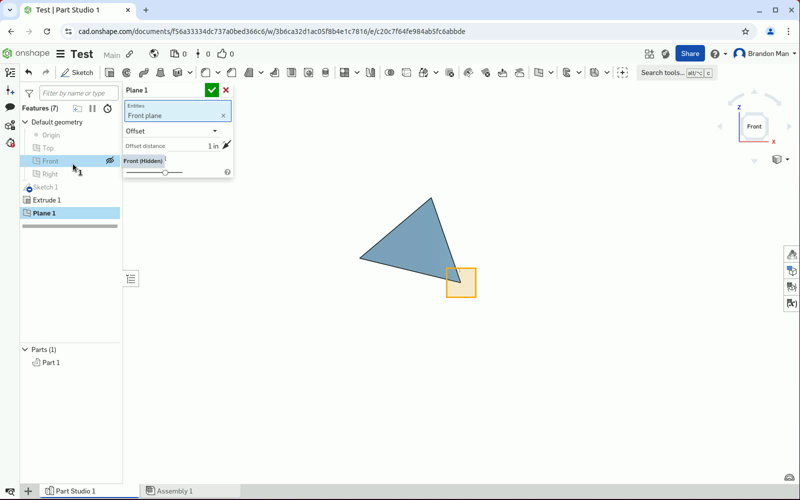
key(tab, 2)
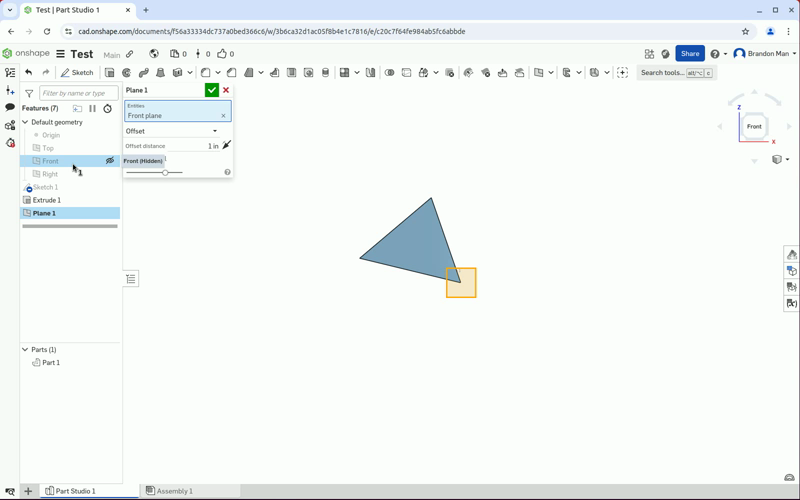
text(8.904)
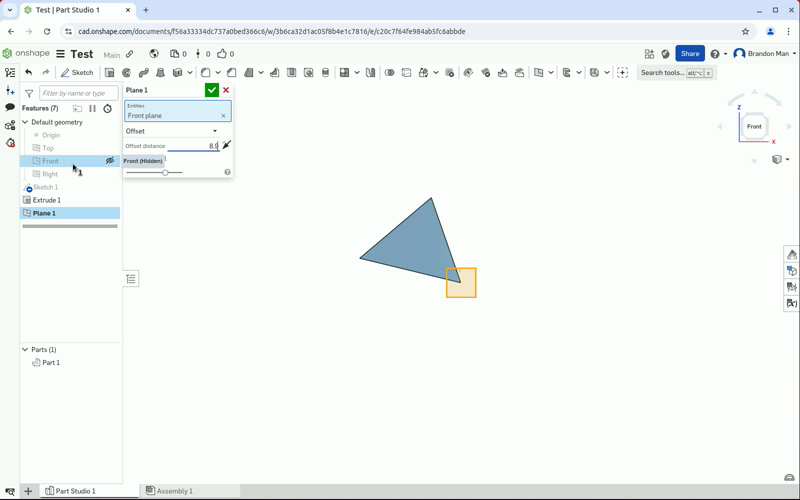
key(enter, 2)
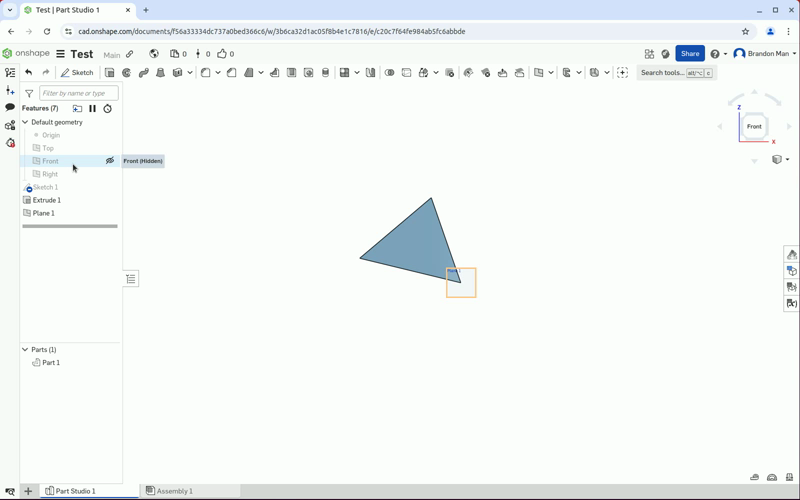
key(shift+s)
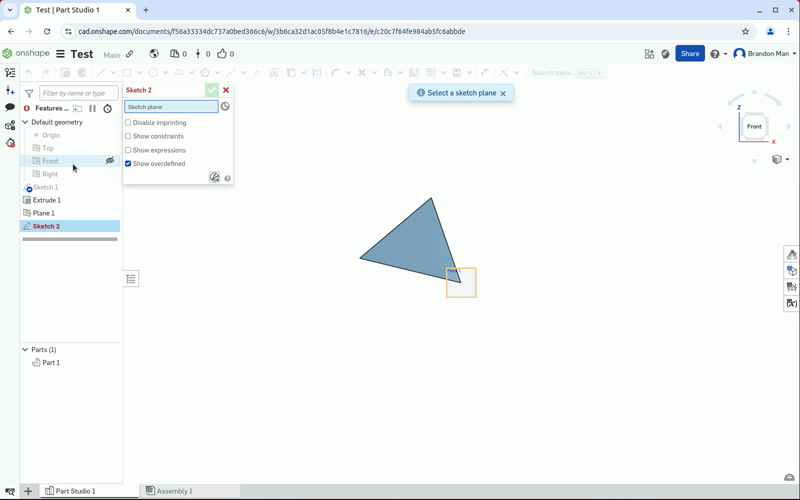
mouse_move(73, 215)
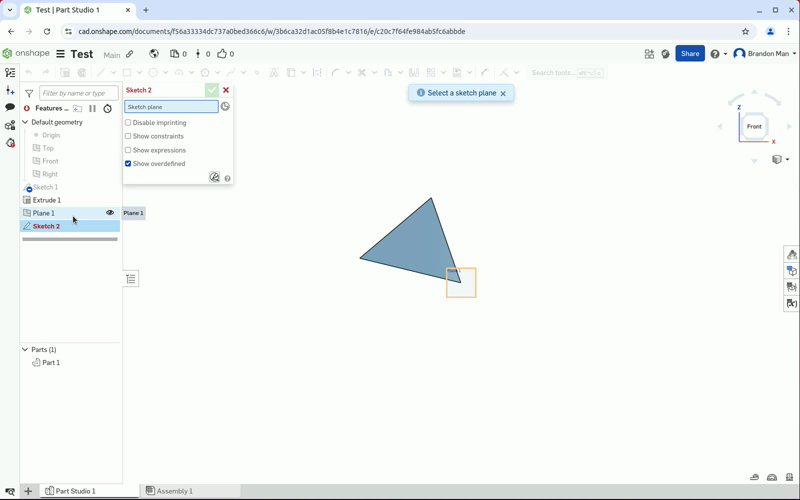
click(73, 215)
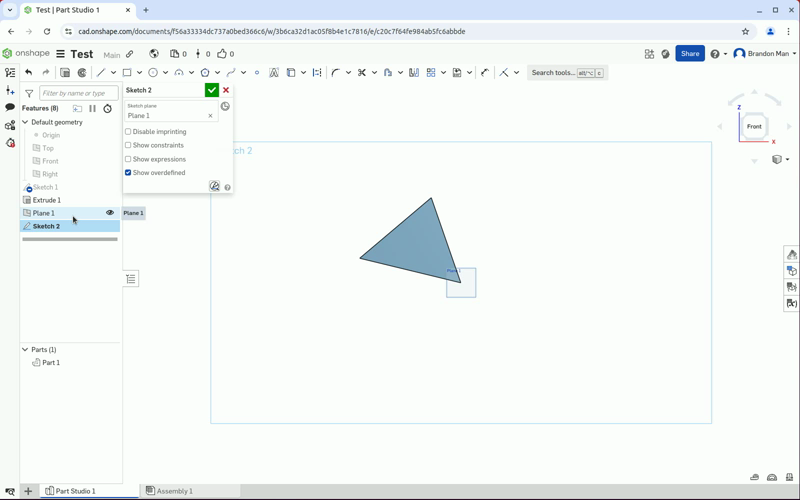
mouse_move(73, 352)
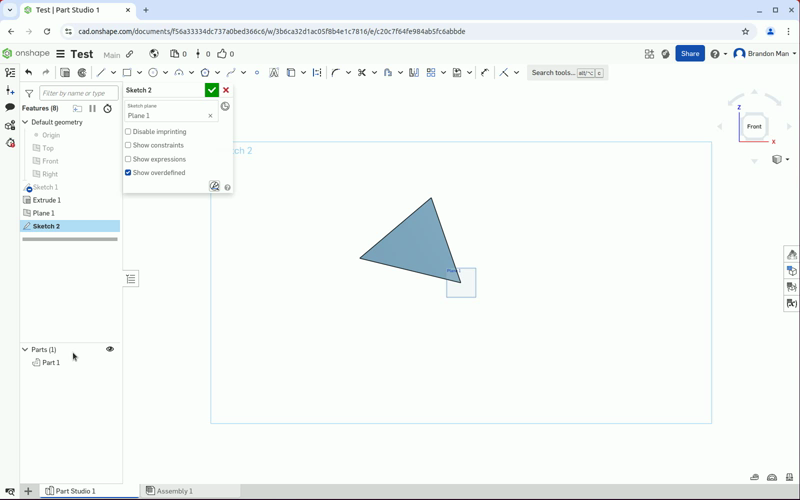
key(y)
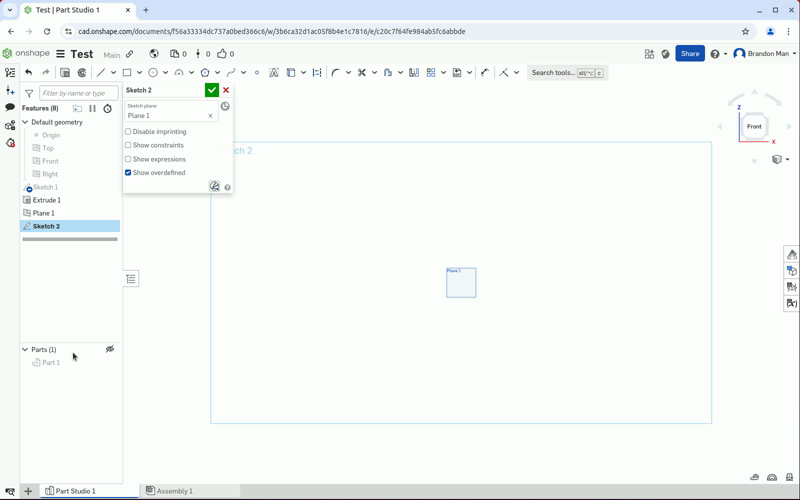
key(l)
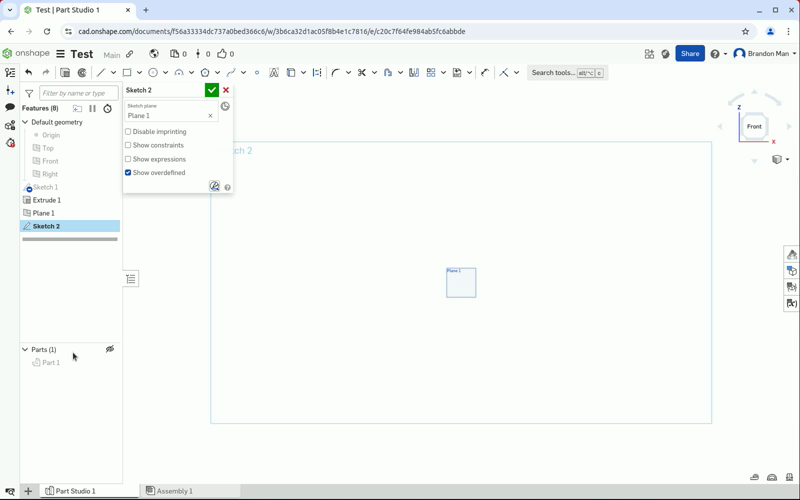
key_down(shift)
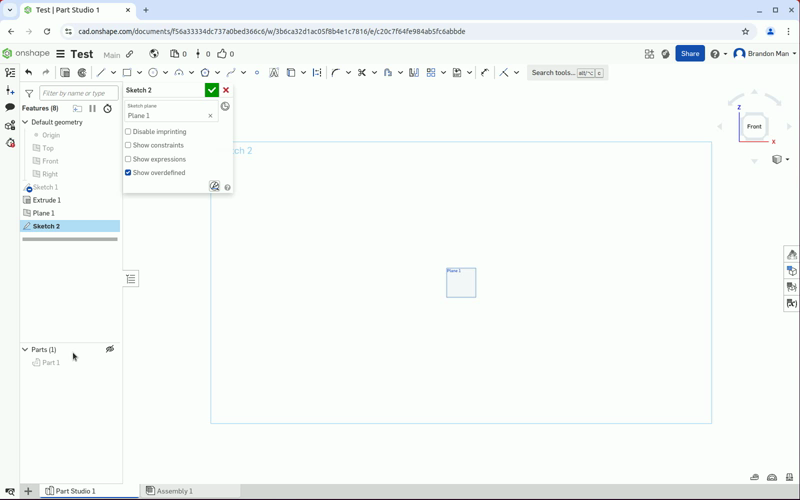
mouse_move(348, 211)
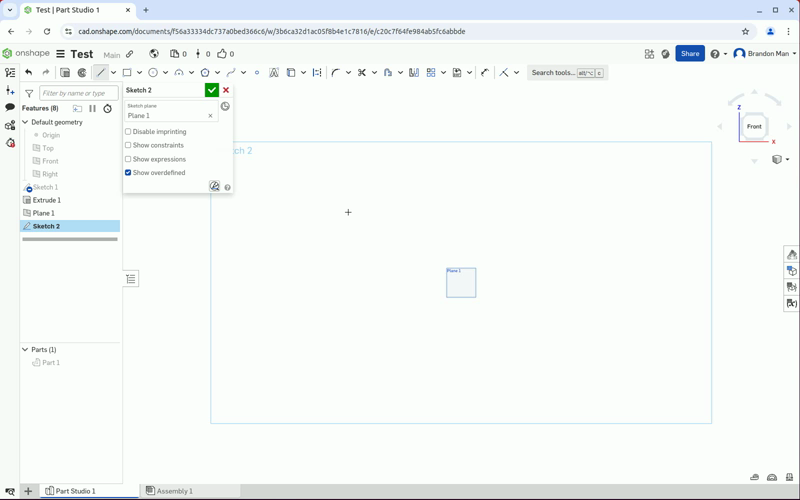
click(348, 211)
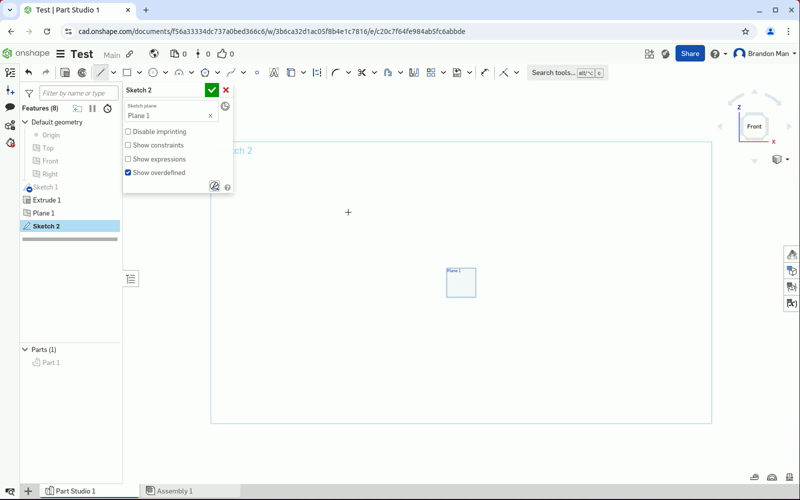
key_up(shift)
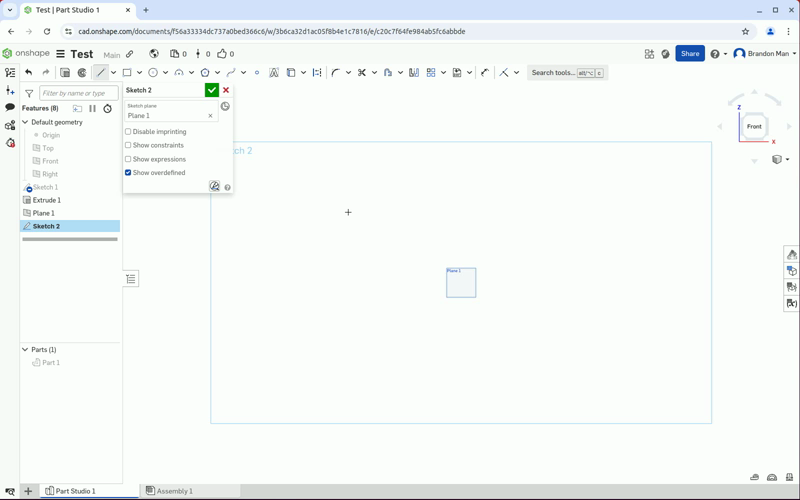
key_down(shift)
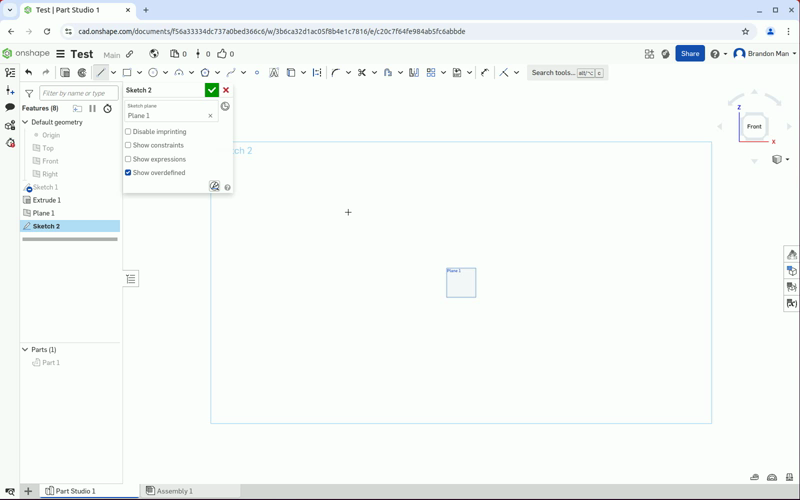
mouse_move(378, 211)
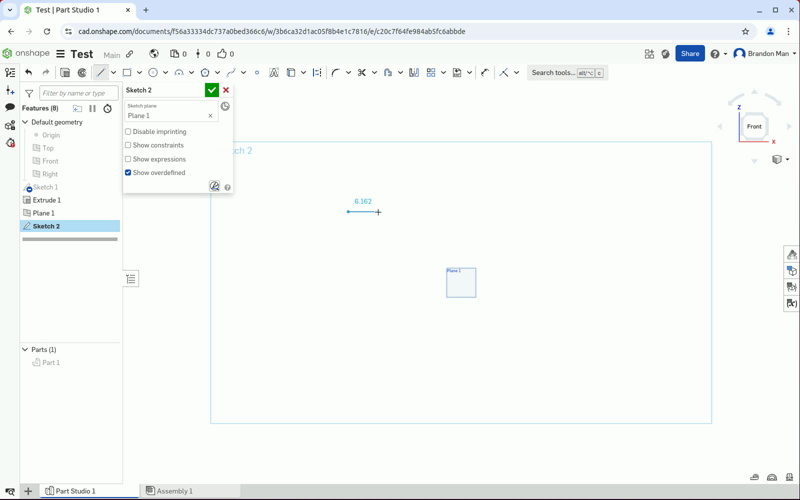
mouse_move(359, 258)
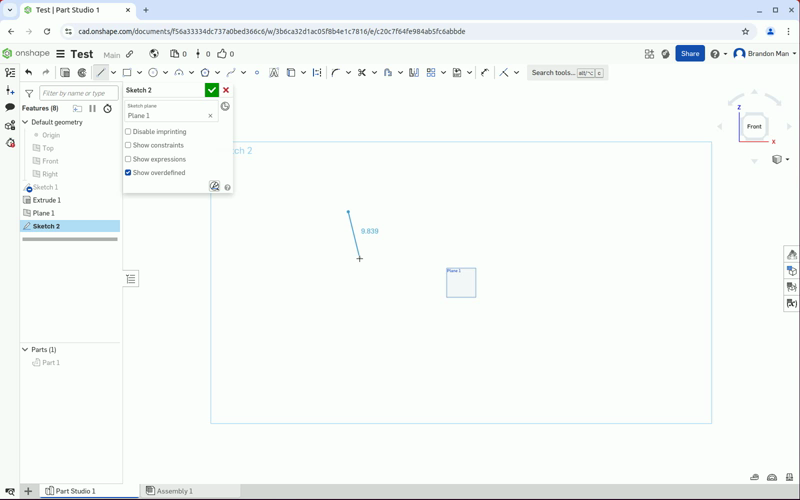
click(359, 258)
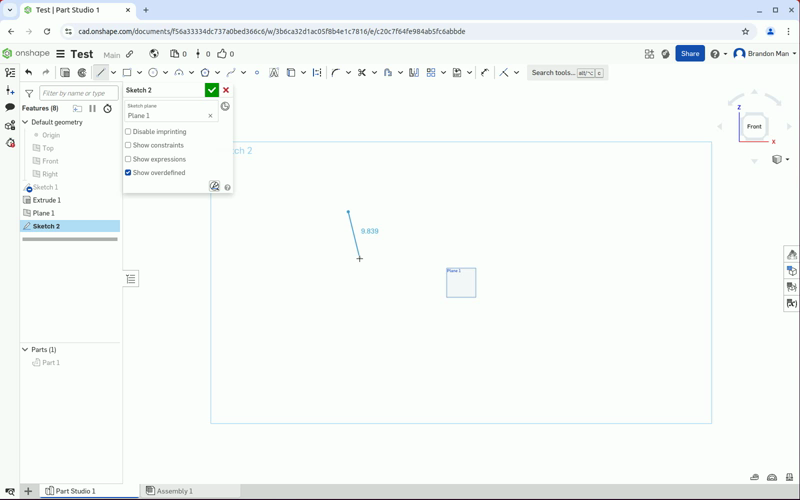
key_up(shift)
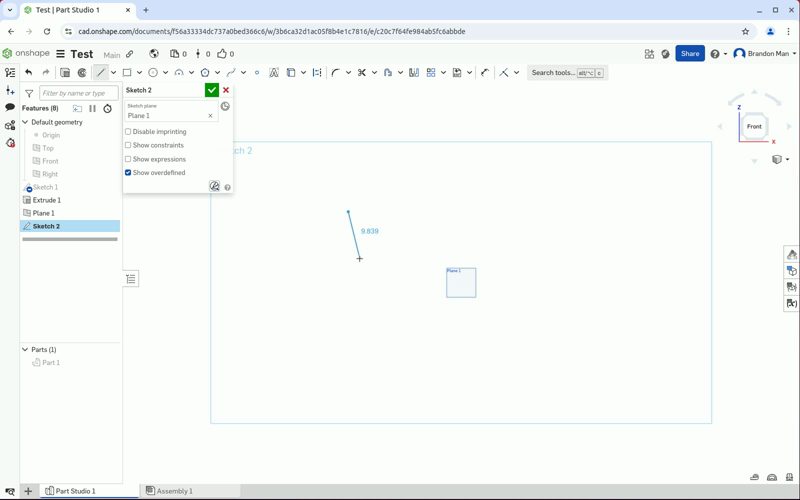
key_down(shift)
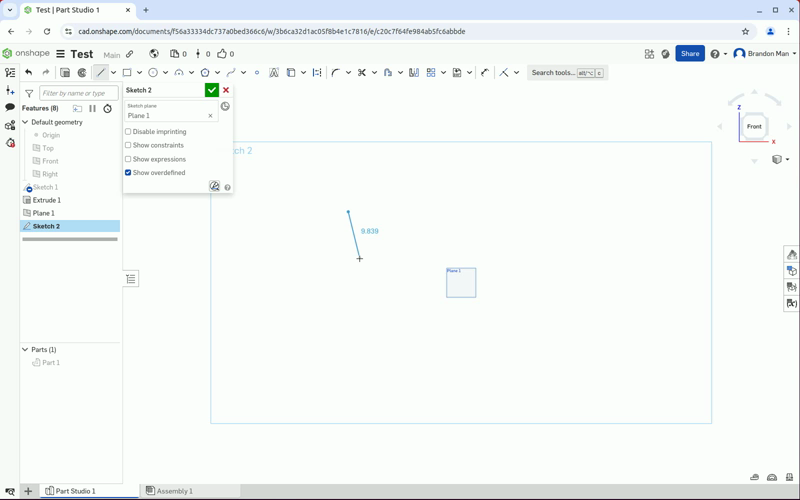
mouse_move(389, 258)
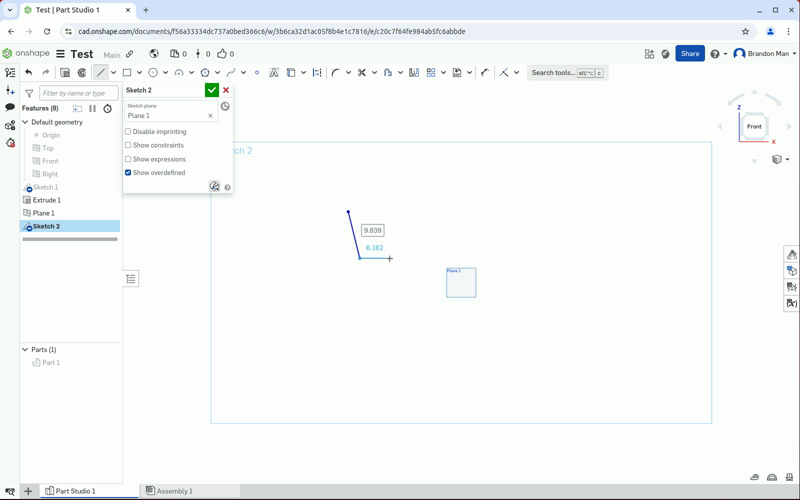
mouse_move(404, 220)
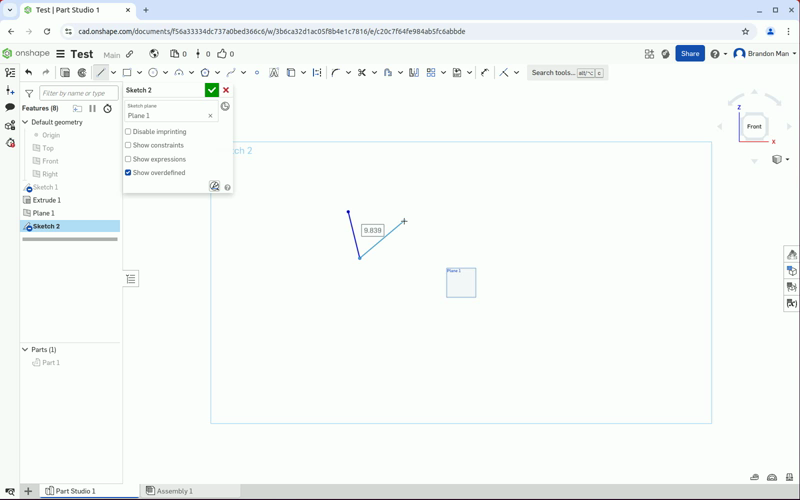
click(404, 220)
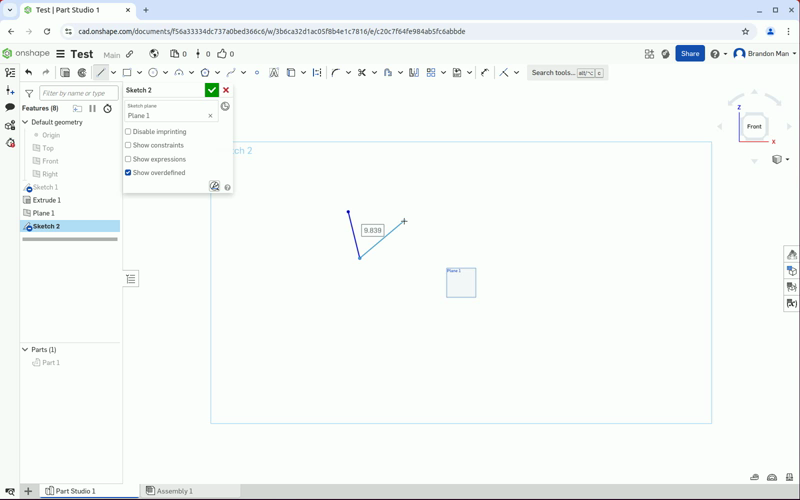
key_up(shift)
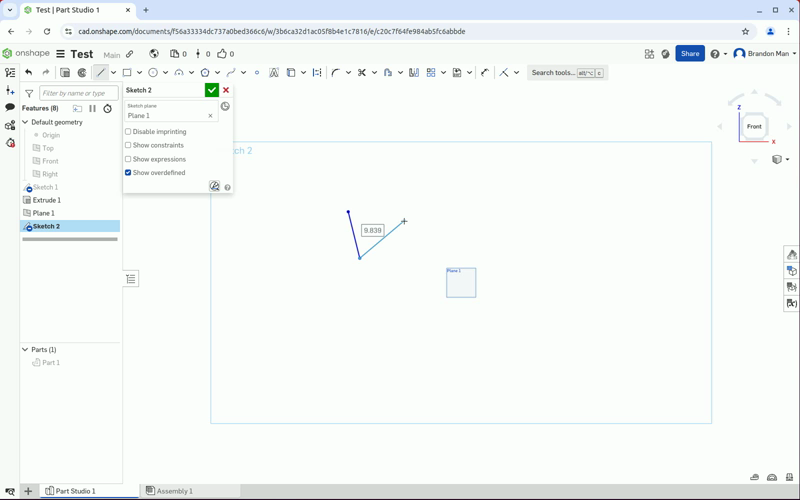
mouse_move(434, 220)
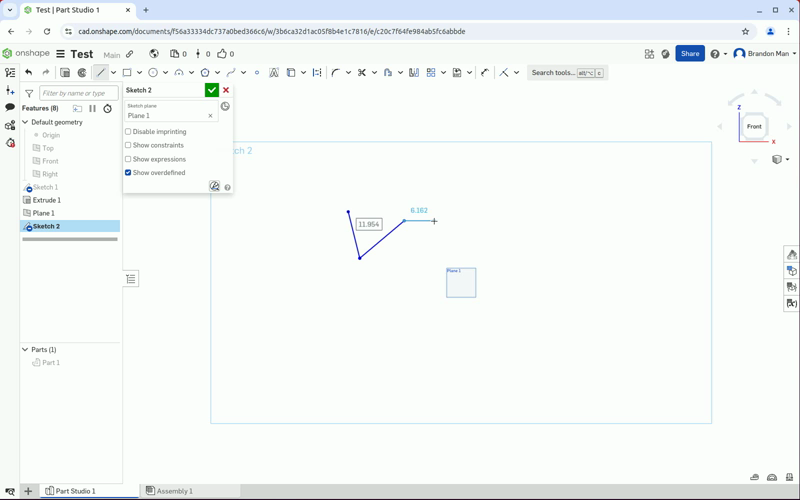
key_down(shift)
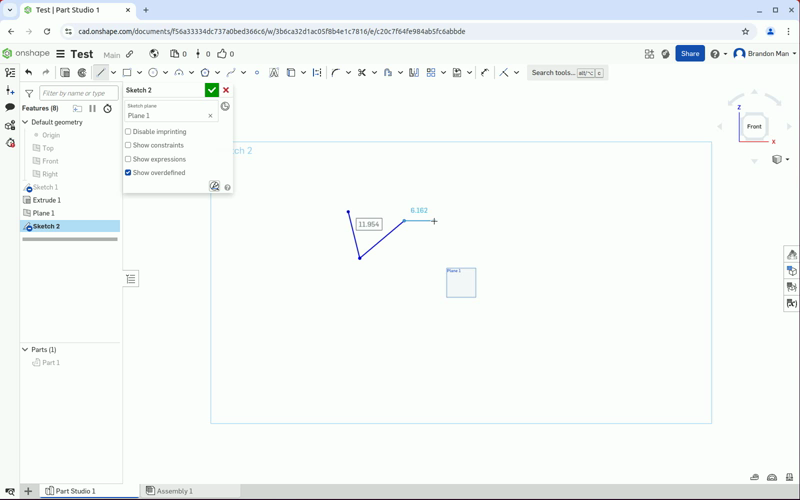
mouse_move(348, 211)
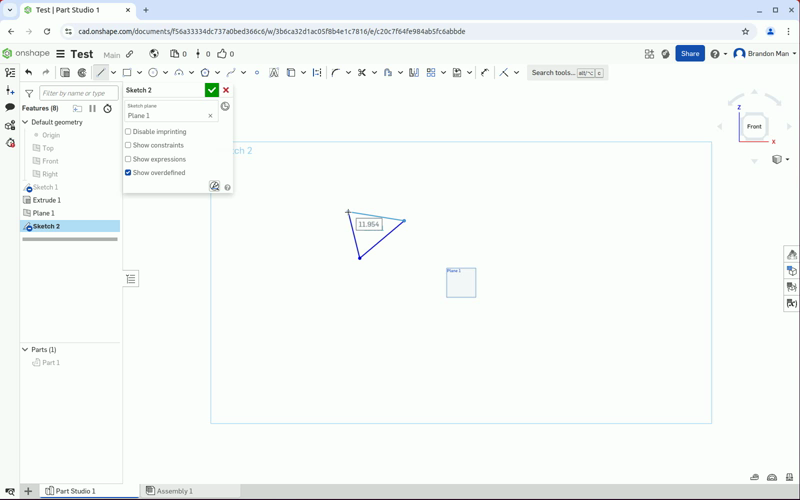
key_up(shift)
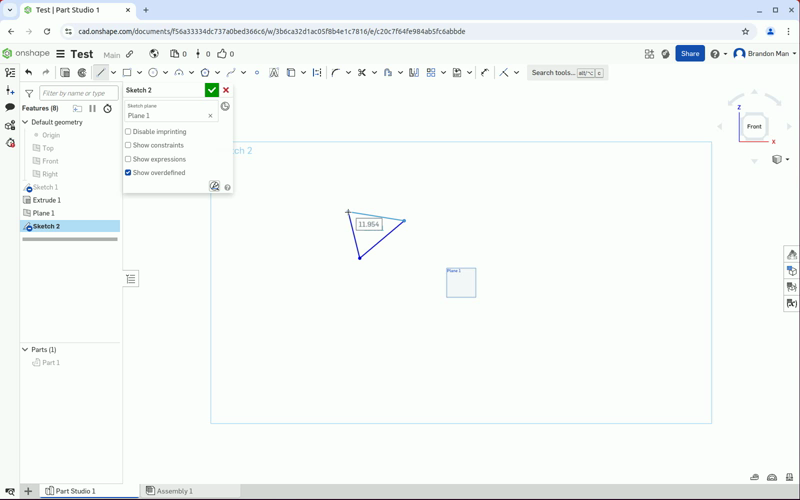
click(348, 211)
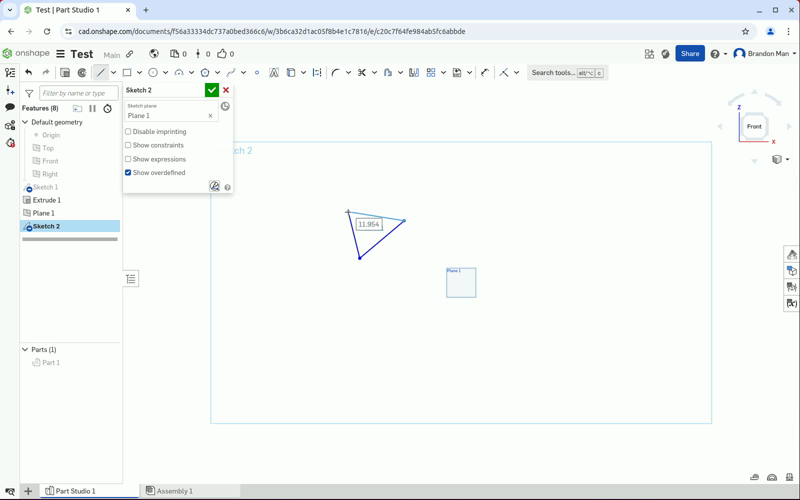
key(esc)
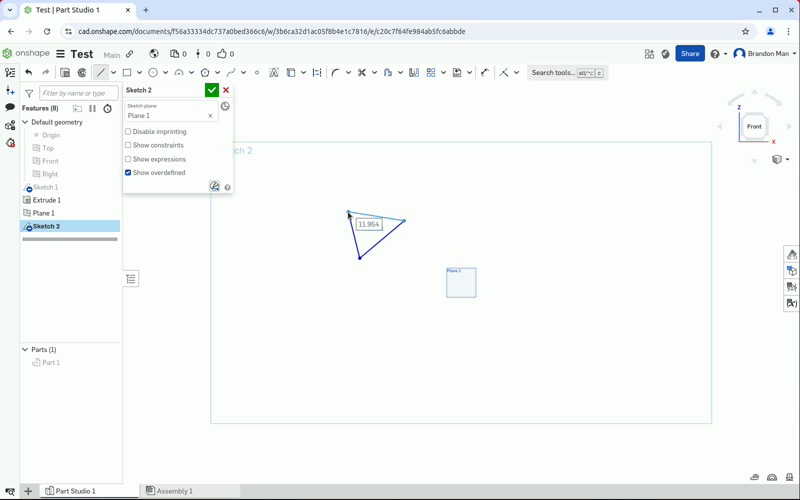
mouse_move(364, 242)
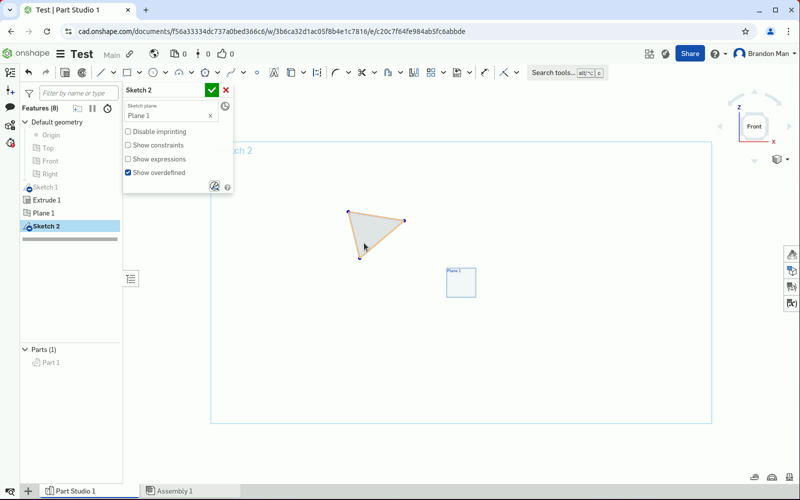
scroll(6)
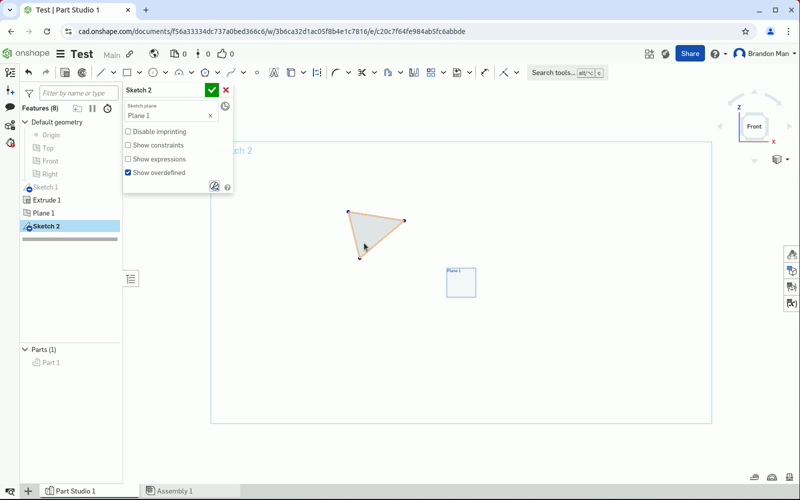
scroll(6)
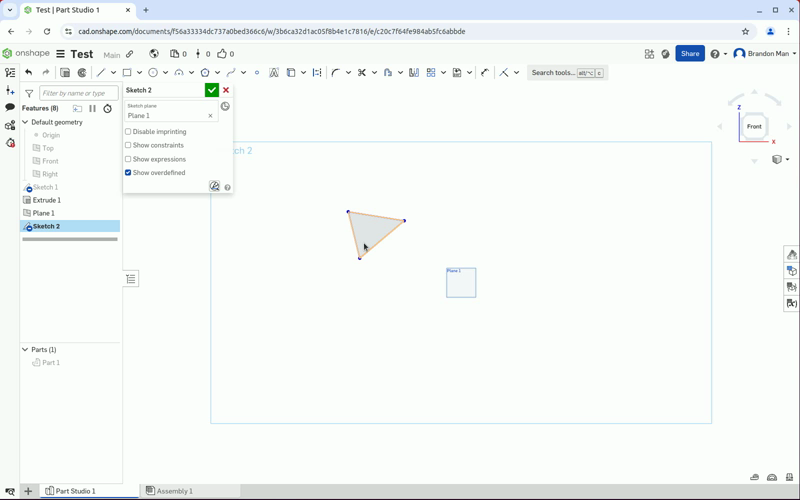
scroll(6)
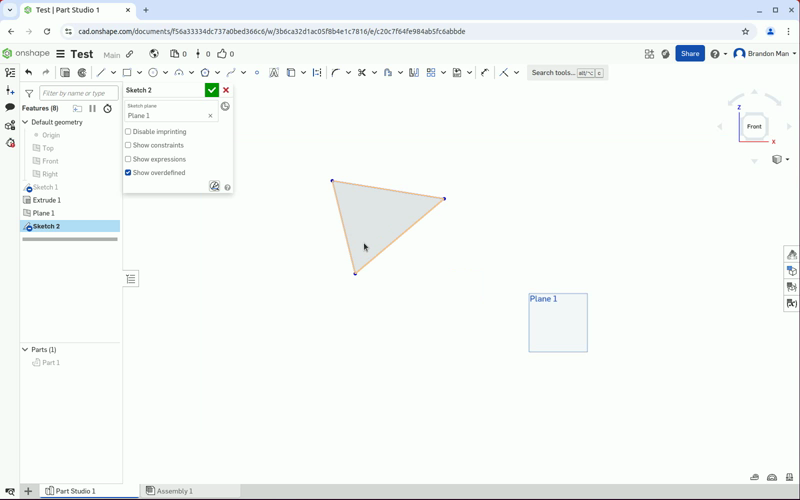
scroll(6)
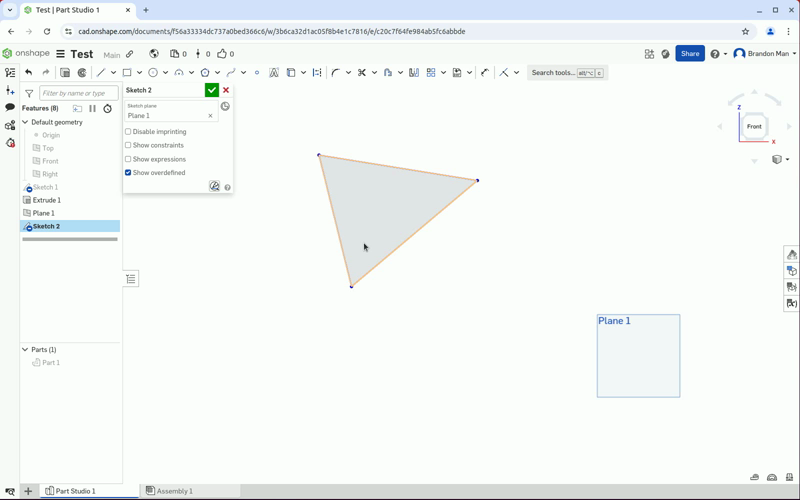
scroll(6)
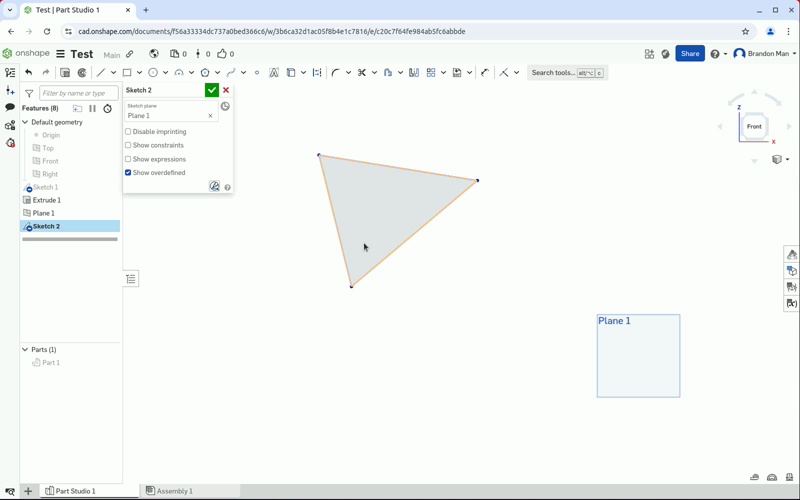
scroll(6)
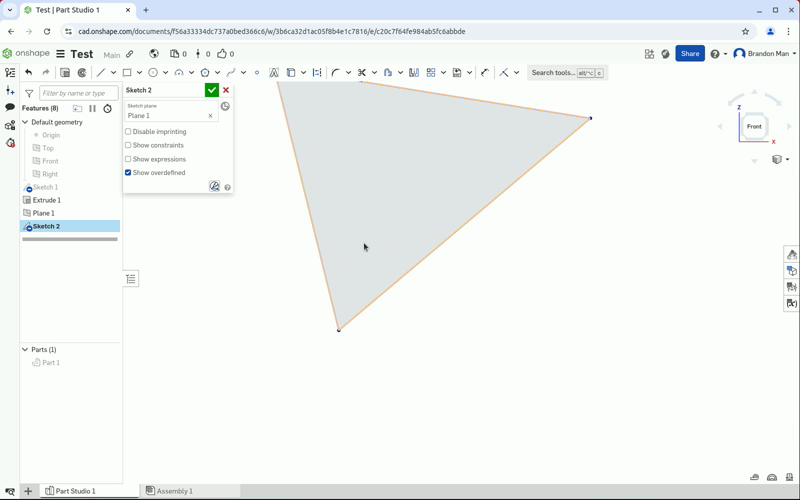
scroll(6)
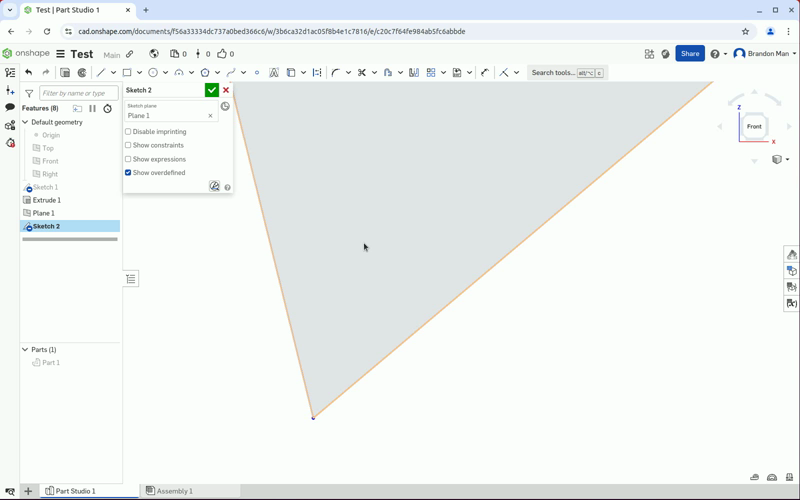
click(364, 242)
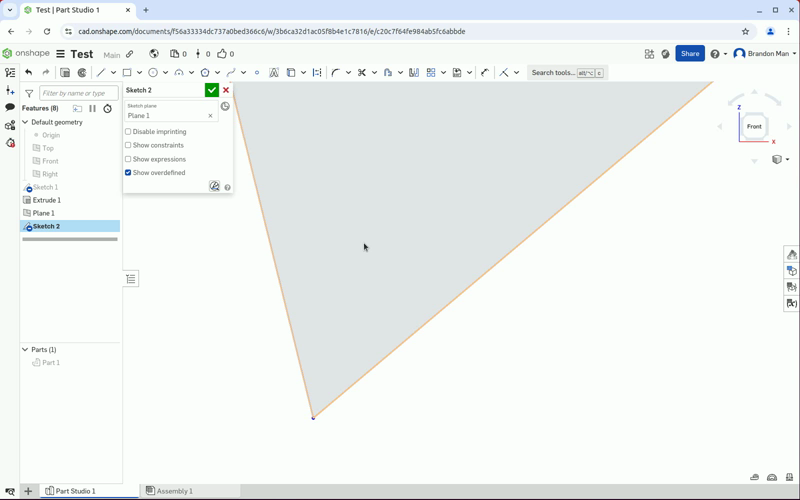
scroll(-6)
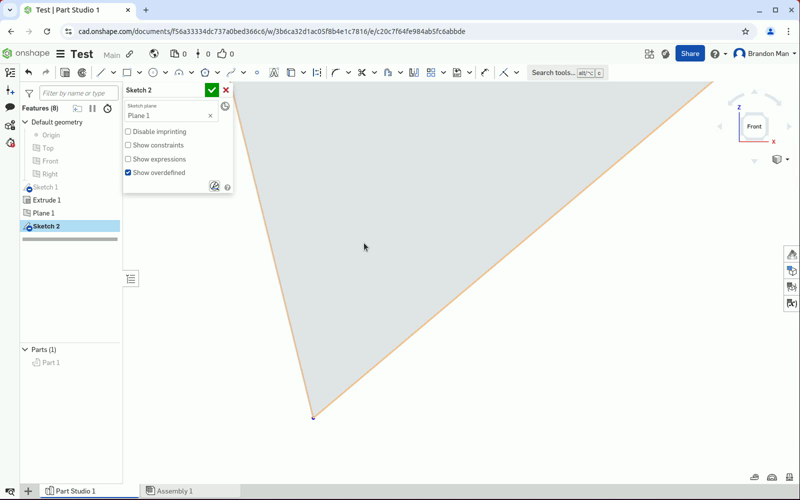
scroll(-6)
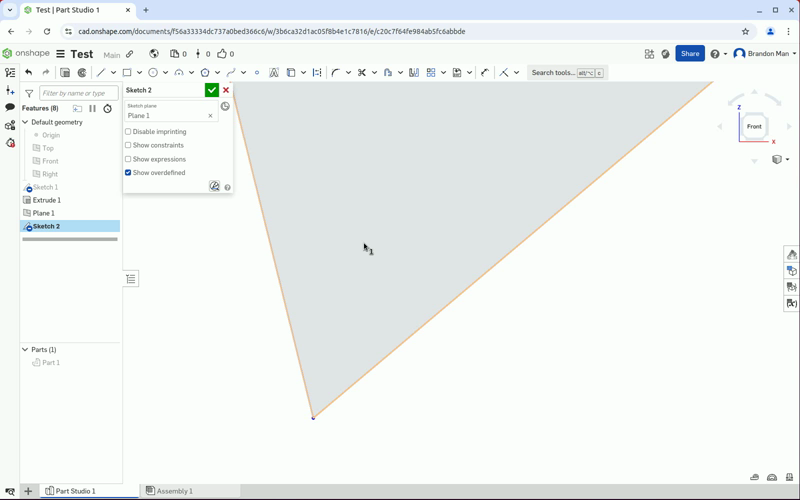
scroll(-6)
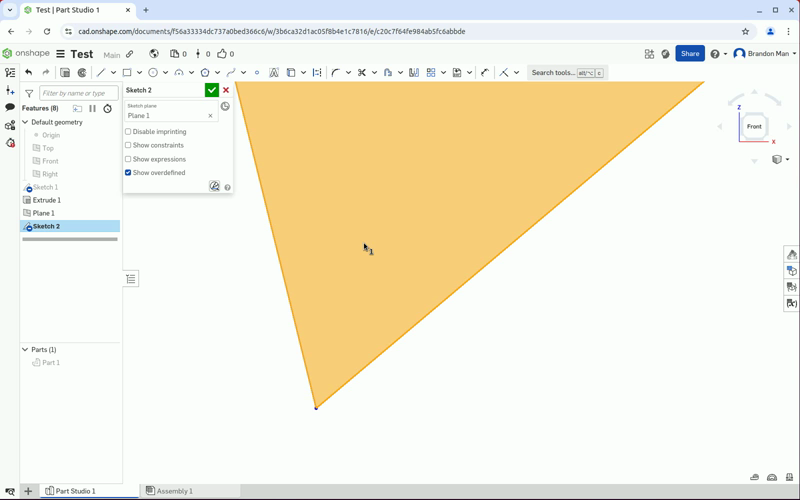
scroll(-6)
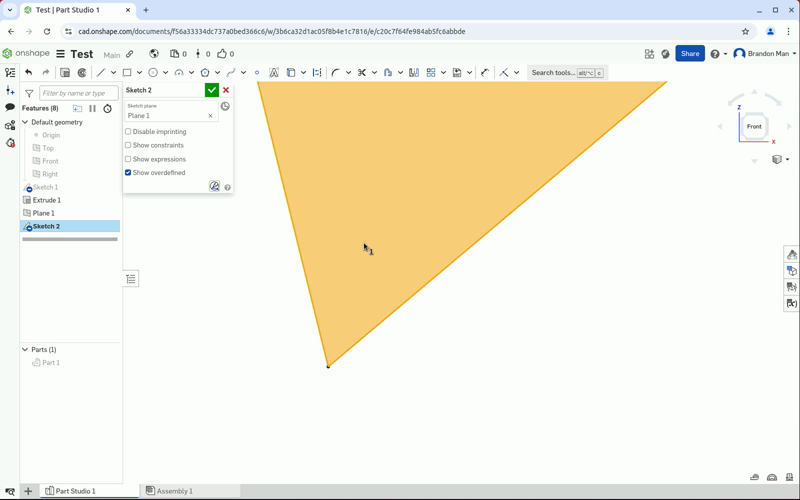
scroll(-6)
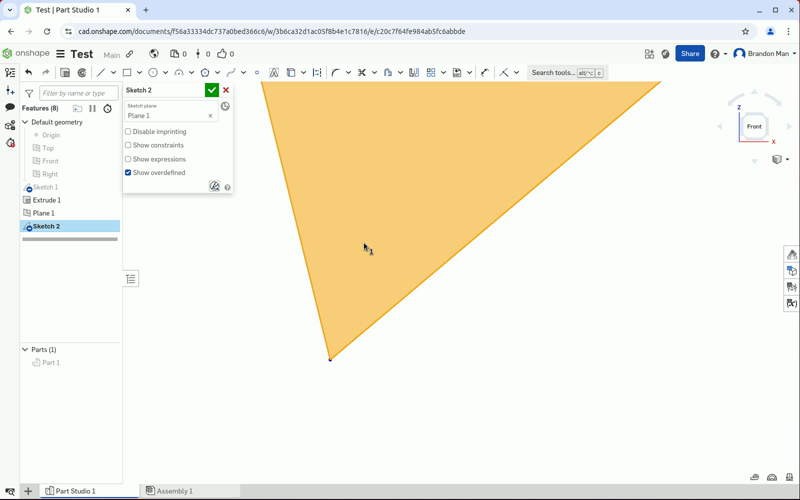
scroll(-6)
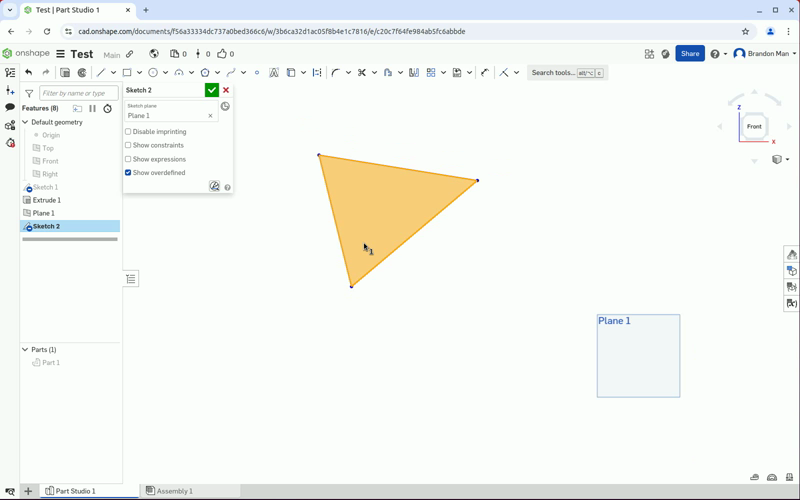
scroll(-6)
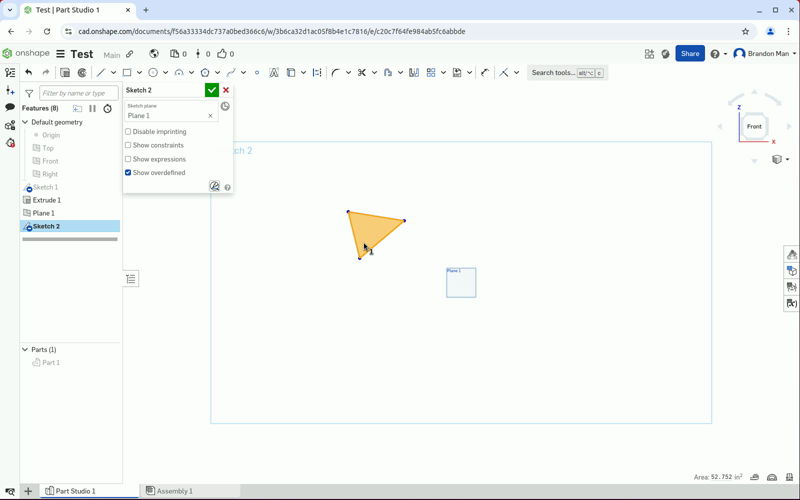
mouse_move(73, 352)
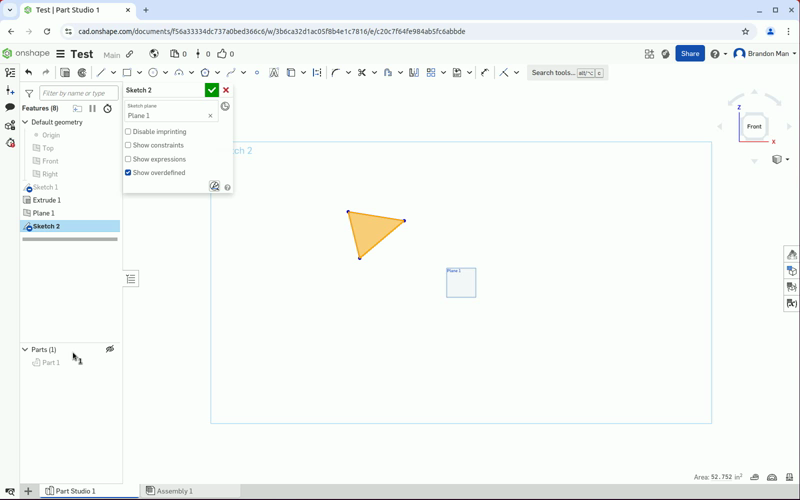
key(shift+y)
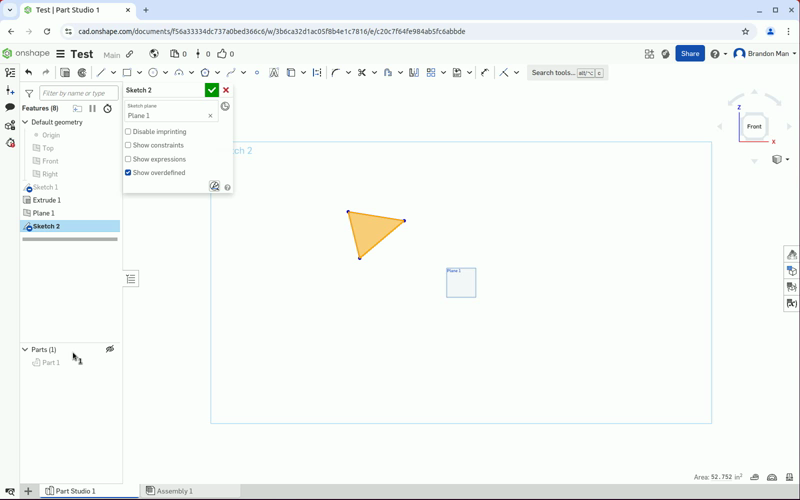
key(shift+e)
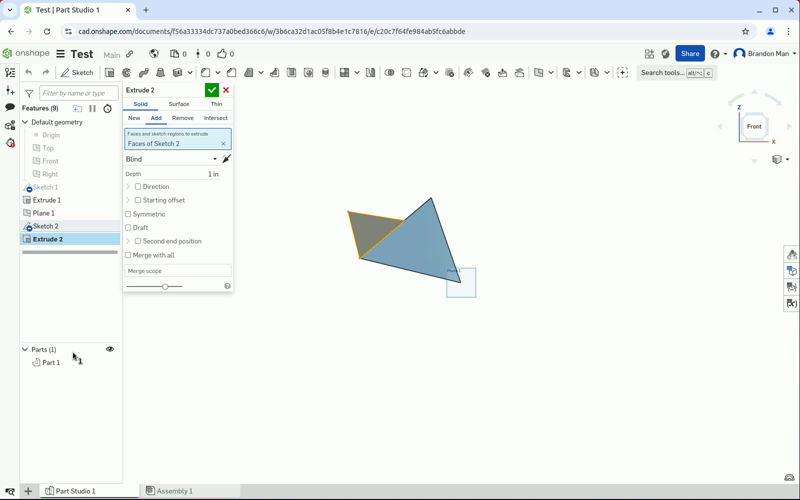
mouse_move(143, 106)
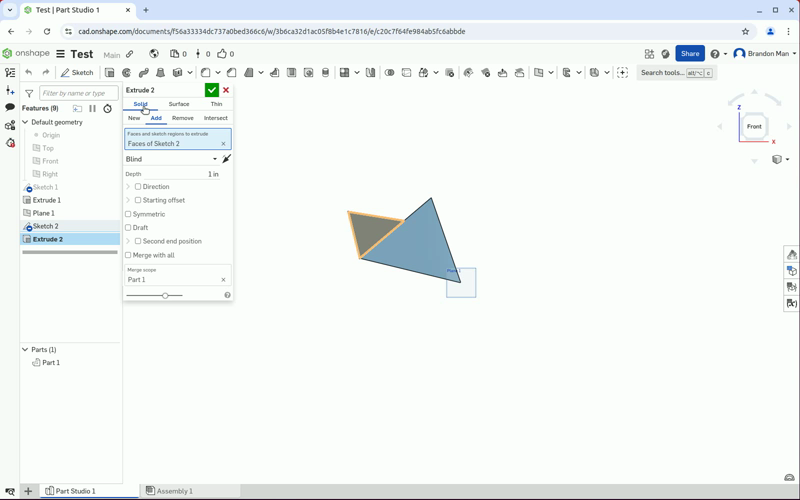
click(143, 106)
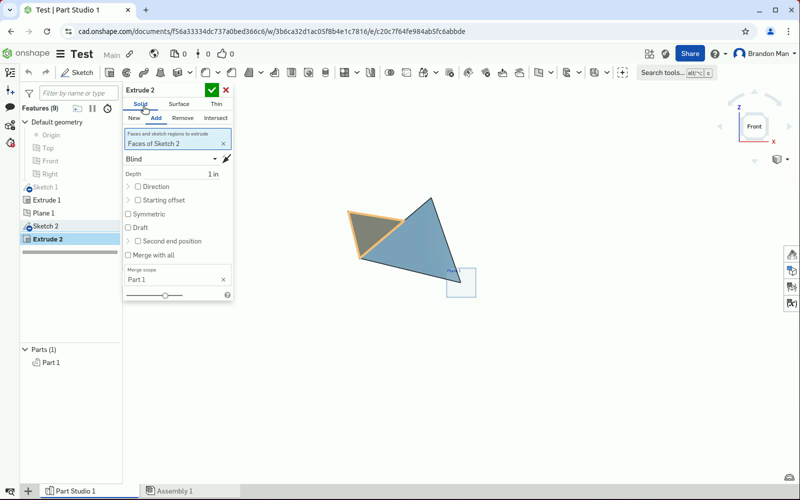
mouse_move(137, 120)
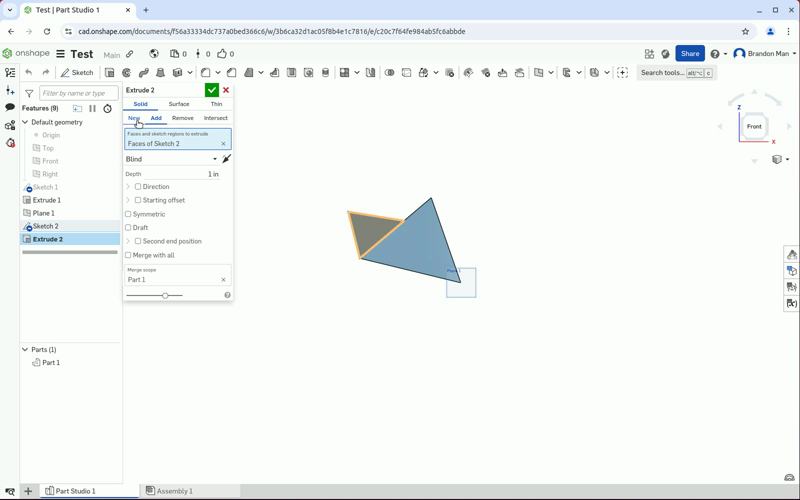
click(137, 120)
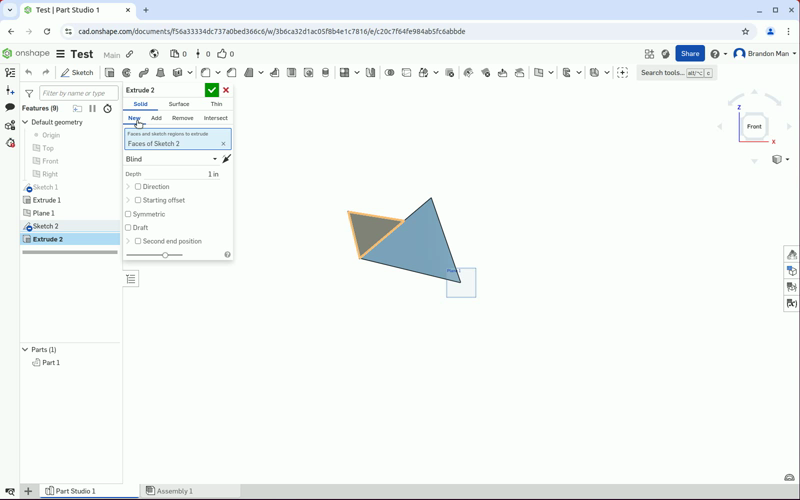
key(tab, 4)
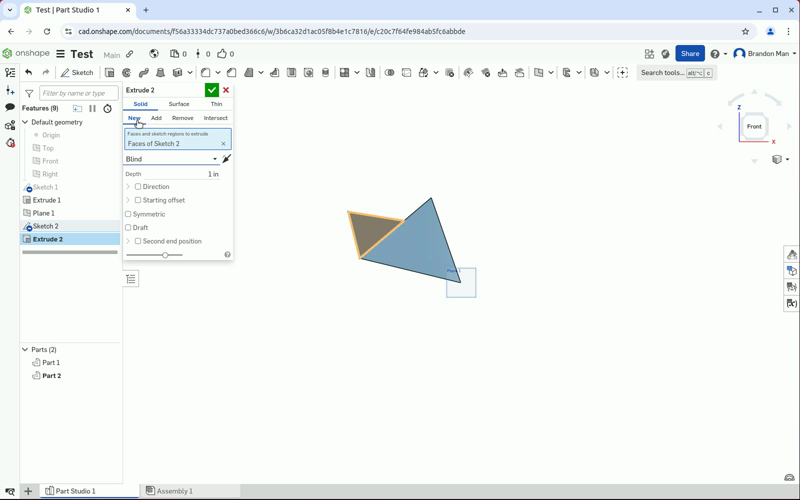
text(-8.906)
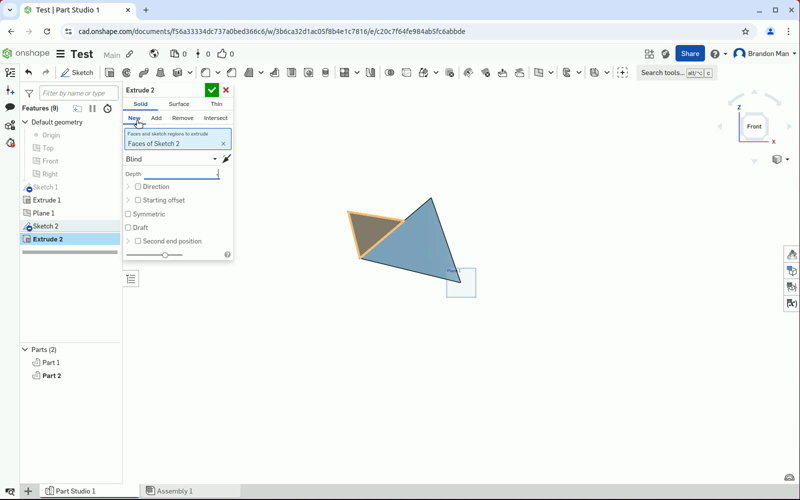
key(enter)
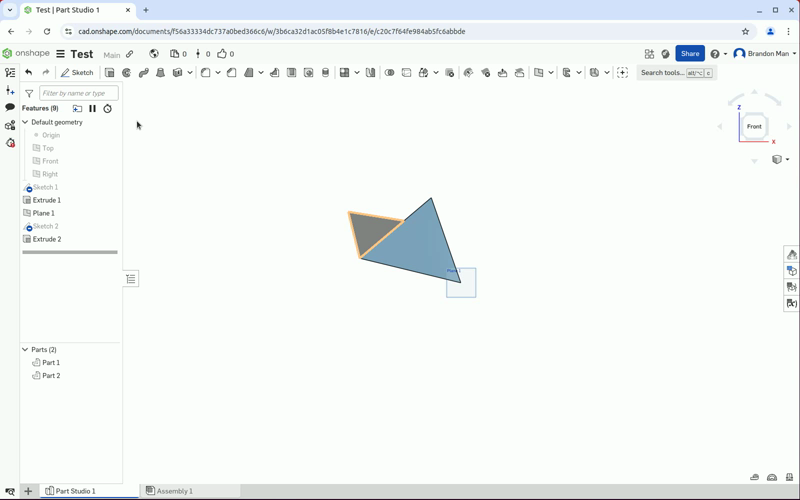
key(shift+h)
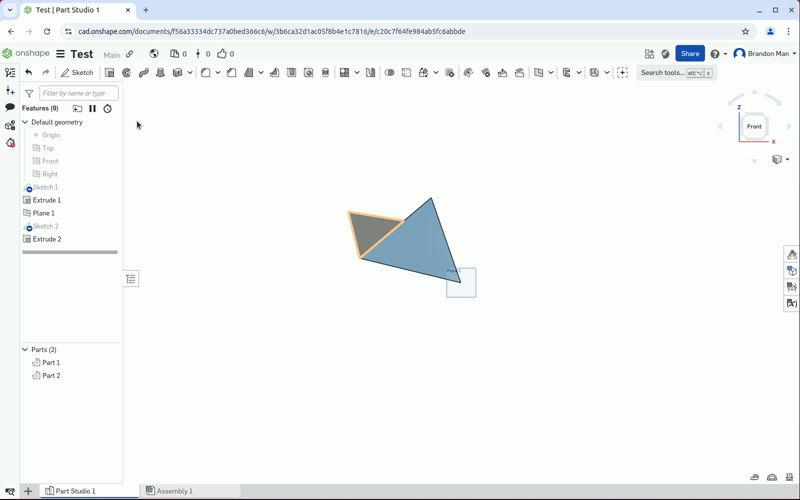
key(shift+h)
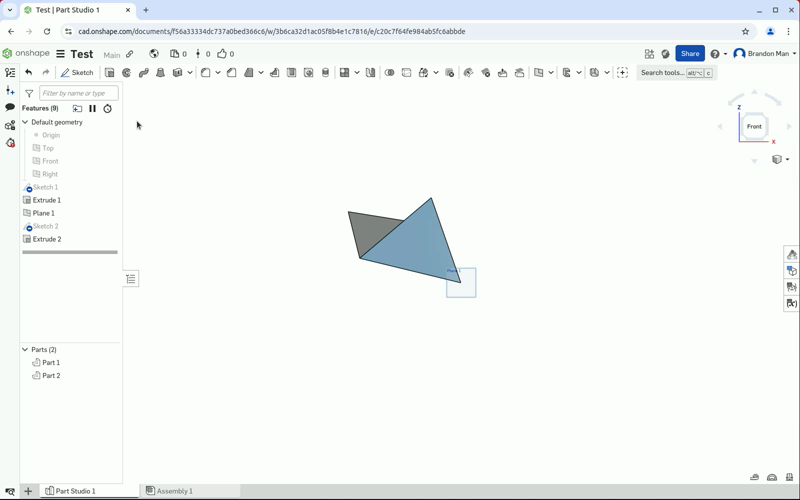
mouse_move(73, 189)
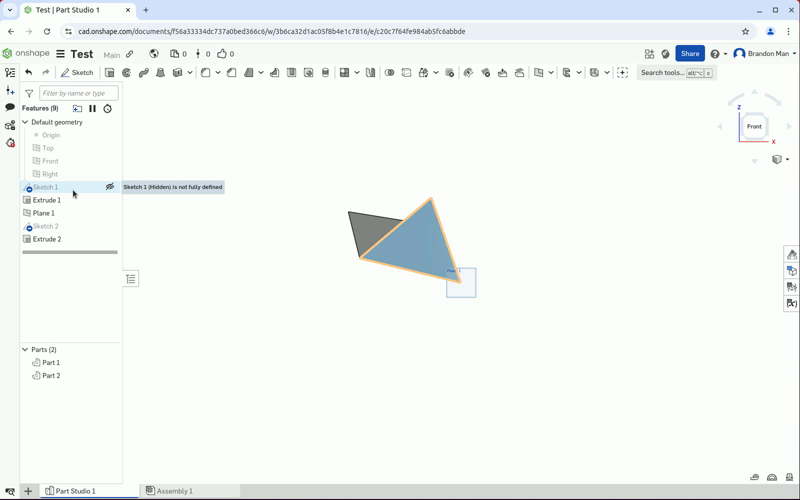
click(73, 189)
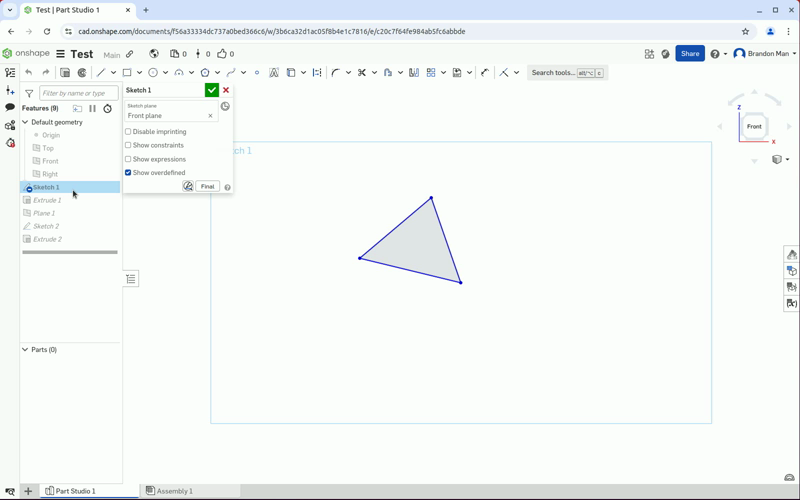
mouse_move(229, 92)
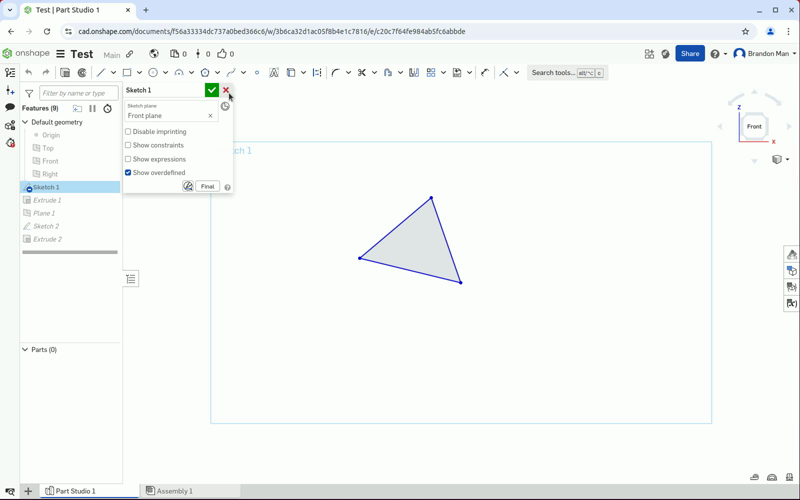
click(229, 92)
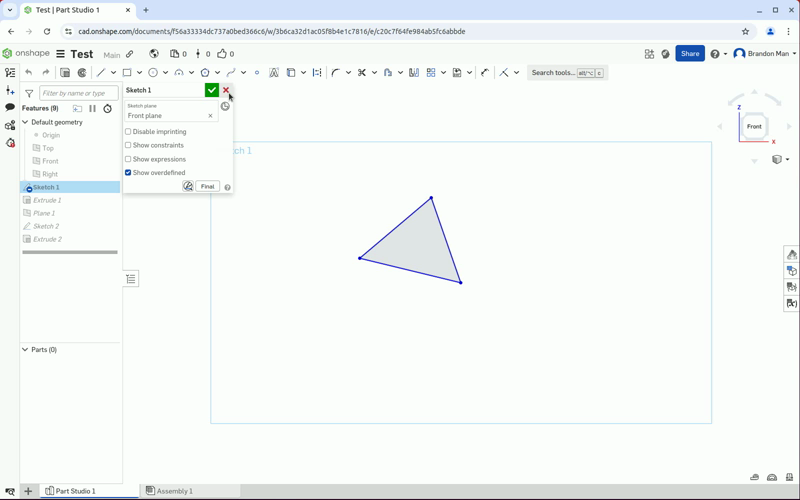
key(shift+s)
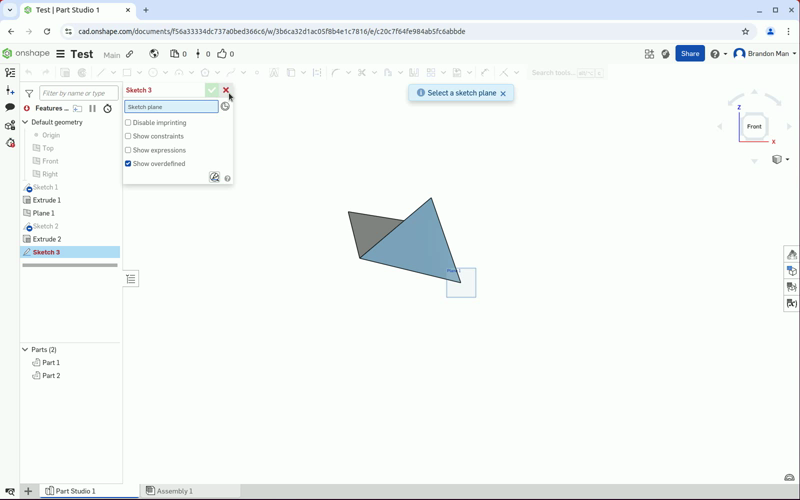
mouse_move(73, 215)
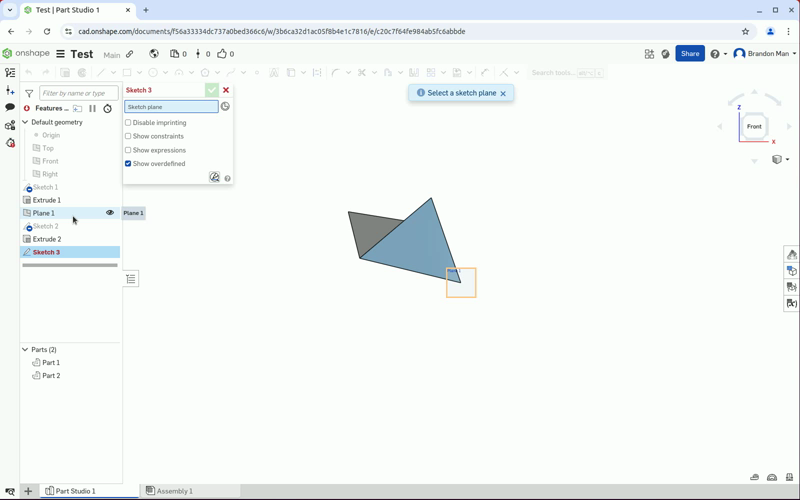
click(73, 215)
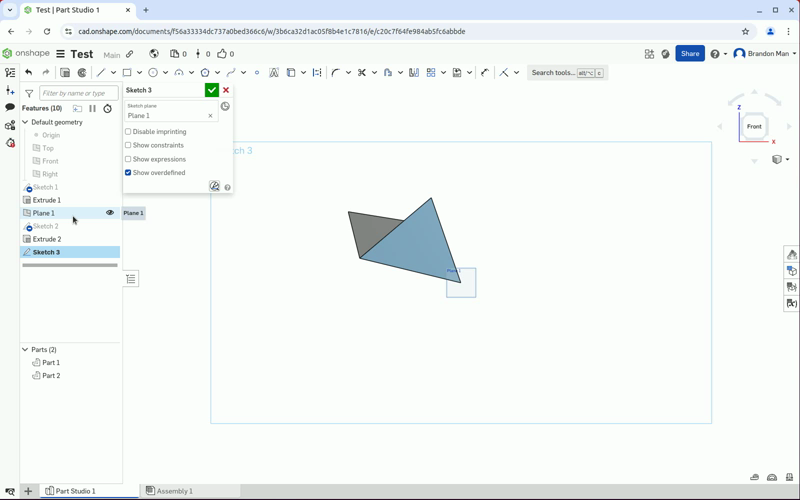
mouse_move(73, 352)
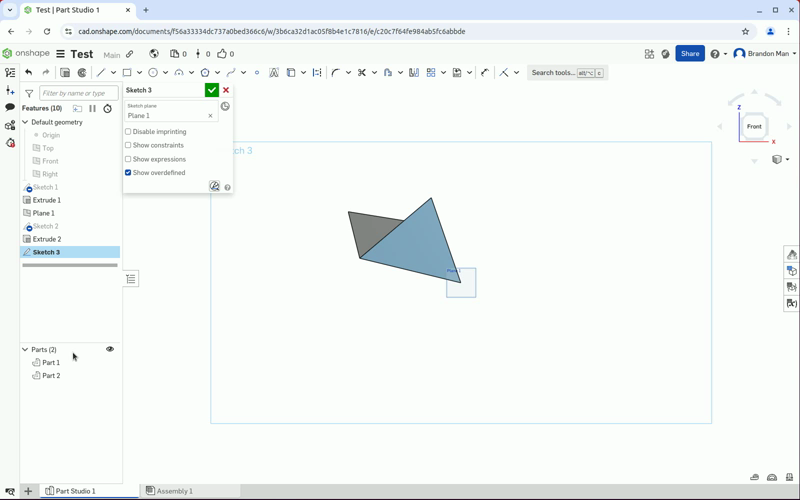
key(y)
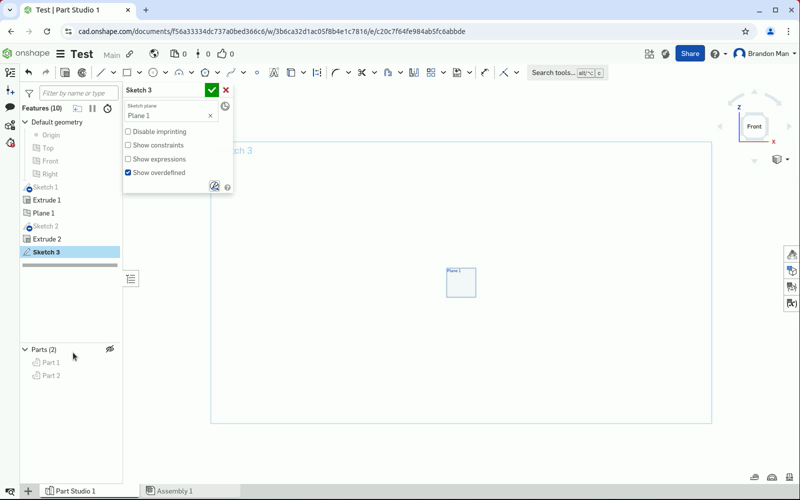
key(l)
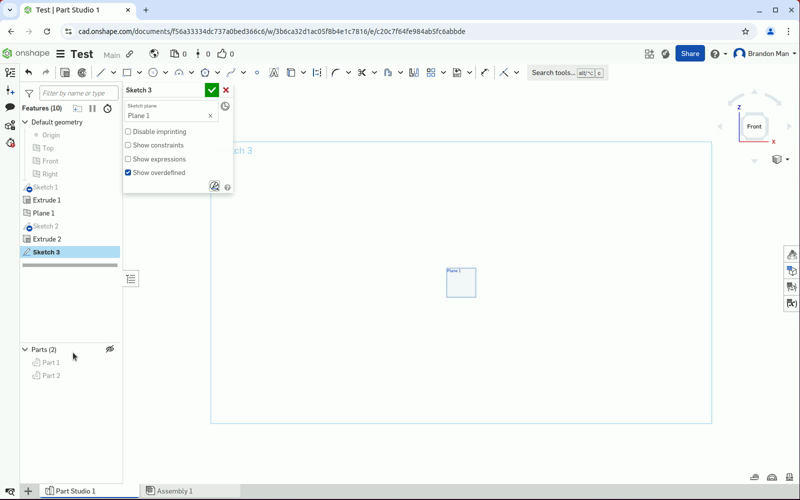
key_down(shift)
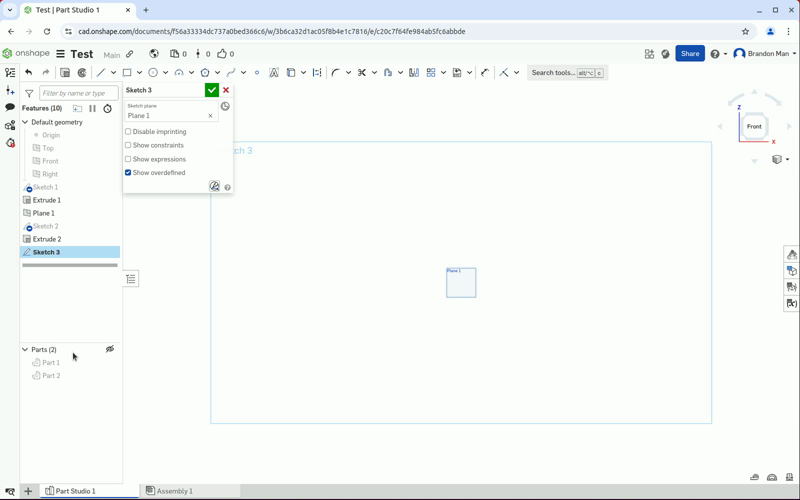
mouse_move(441, 227)
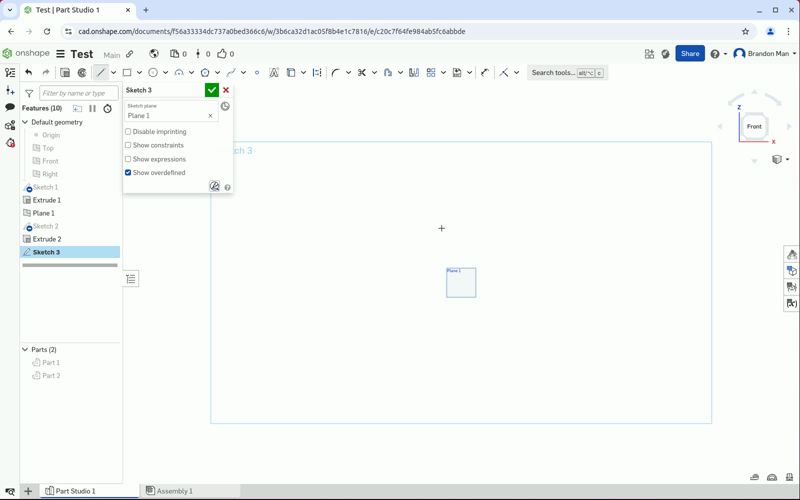
click(441, 227)
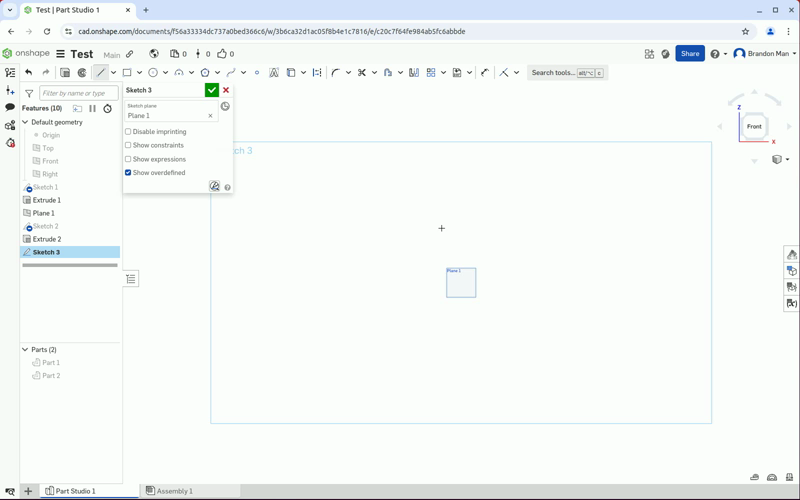
key_up(shift)
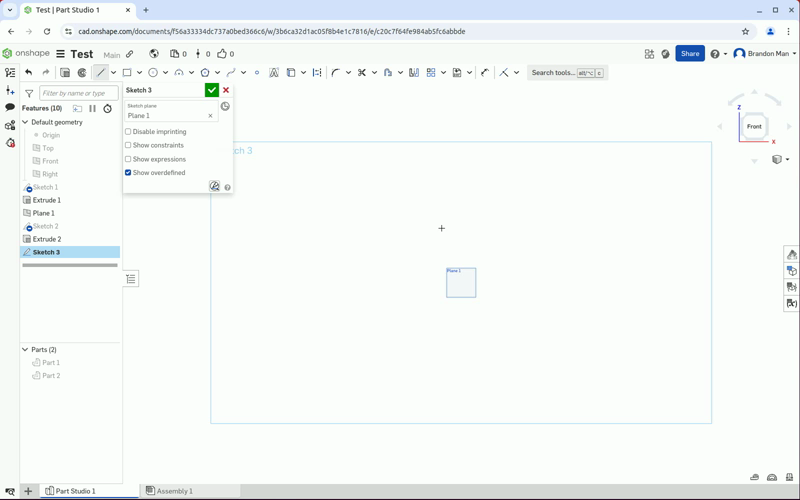
key_down(shift)
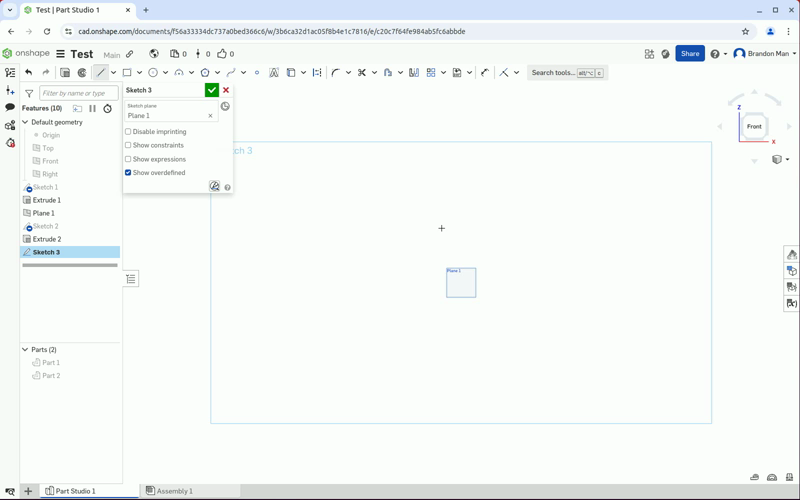
mouse_move(471, 227)
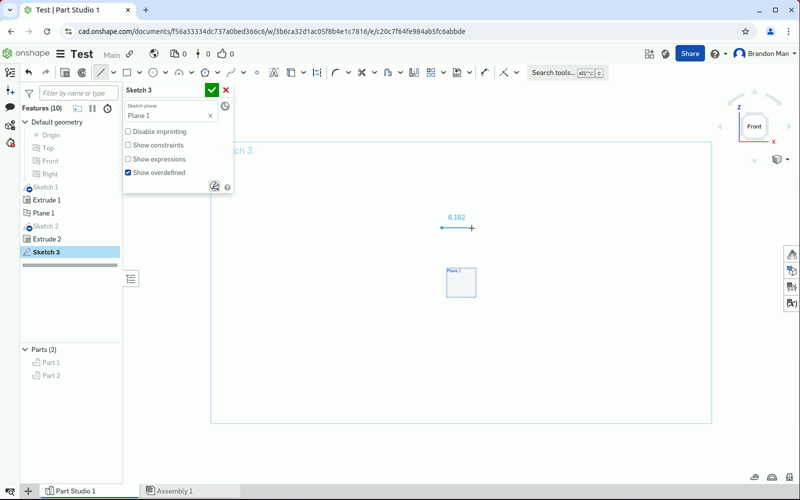
mouse_move(461, 283)
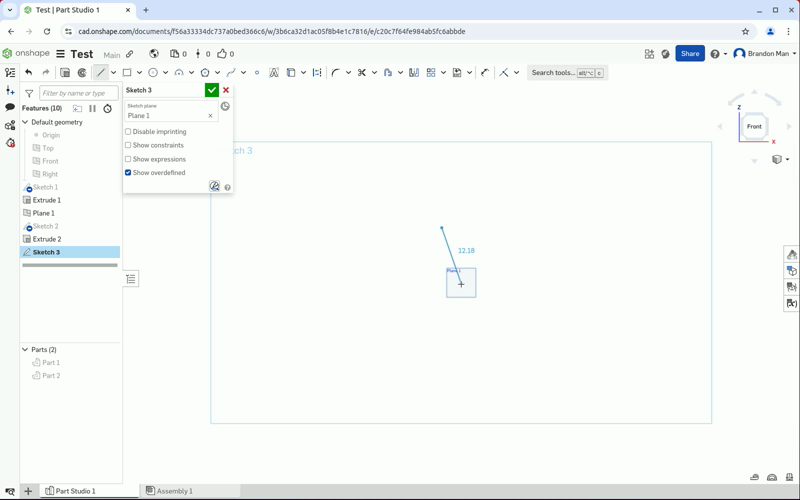
click(461, 283)
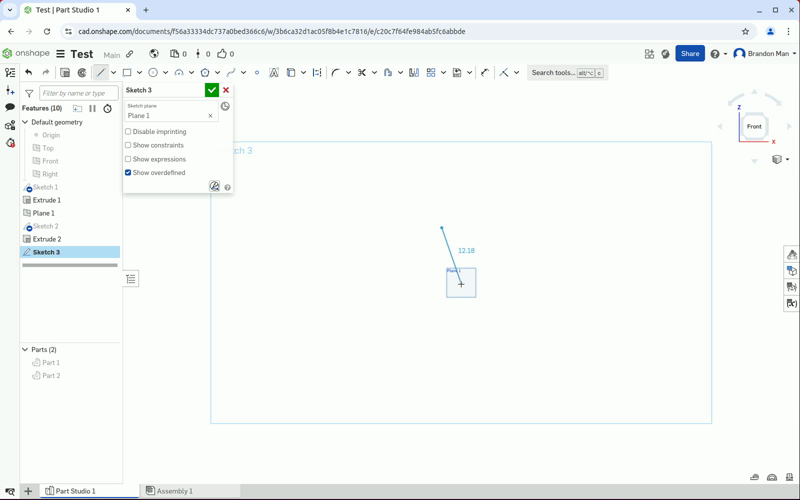
key_up(shift)
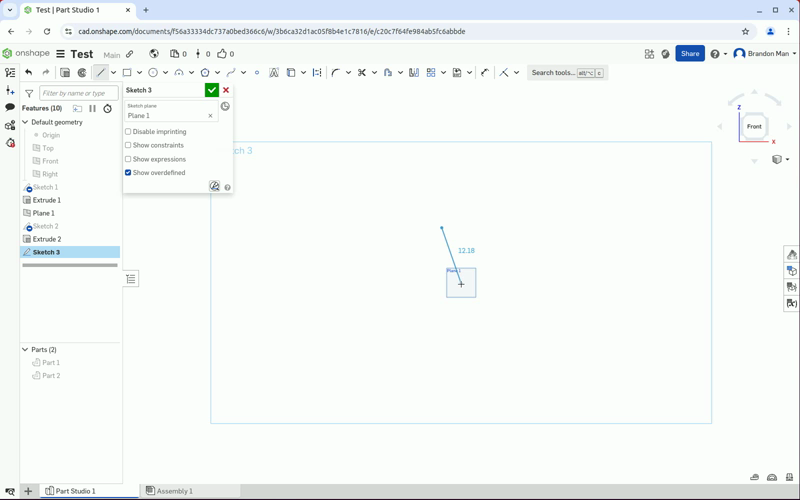
key_down(shift)
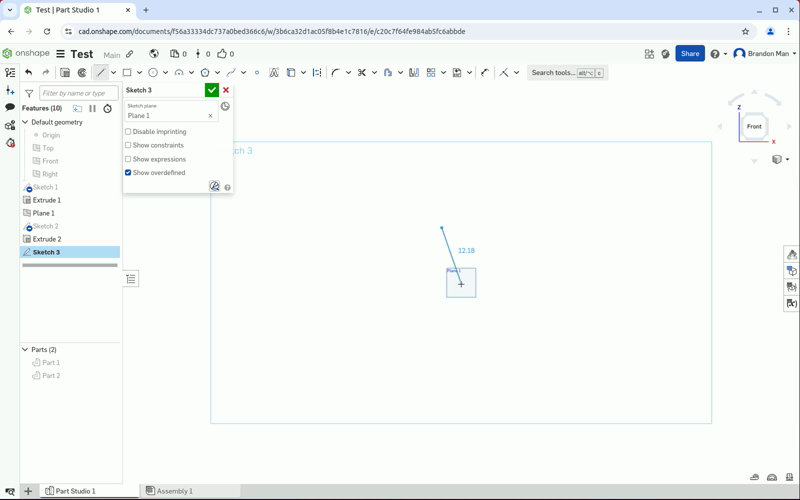
mouse_move(491, 283)
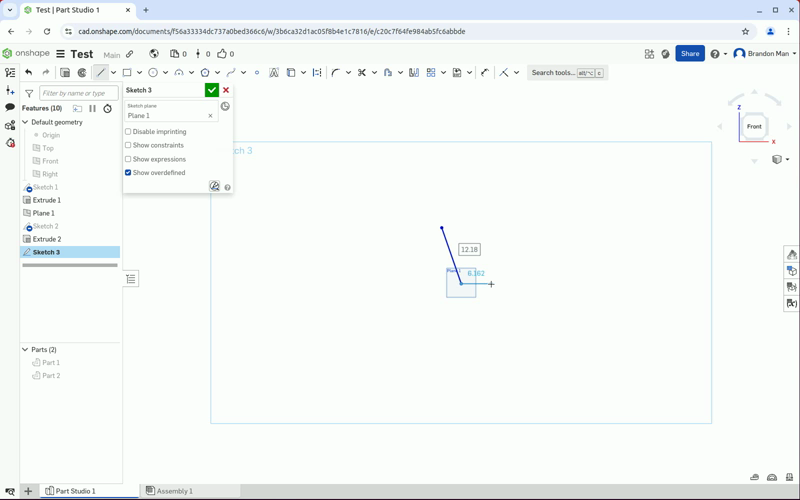
mouse_move(475, 233)
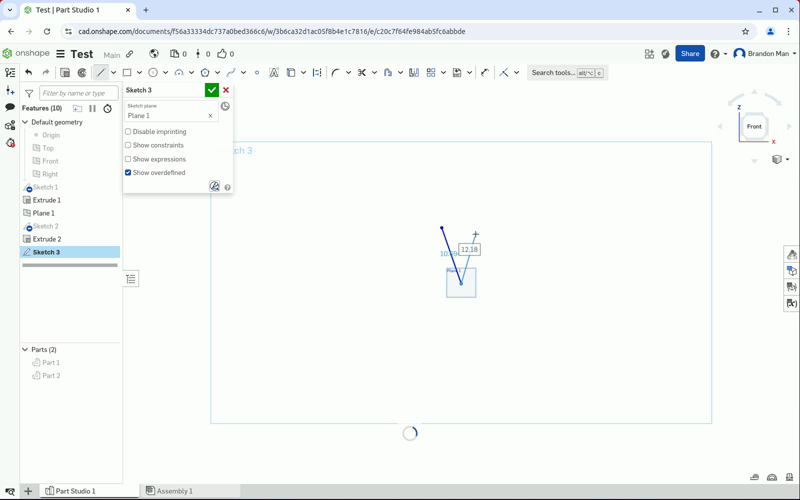
click(475, 233)
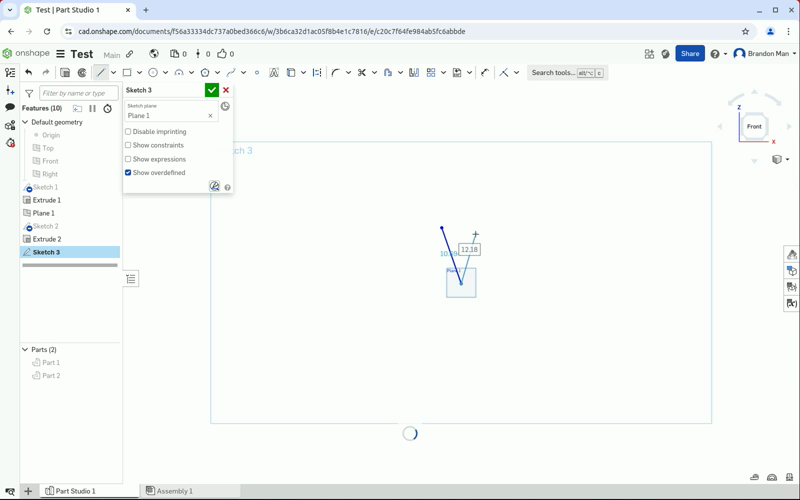
key_up(shift)
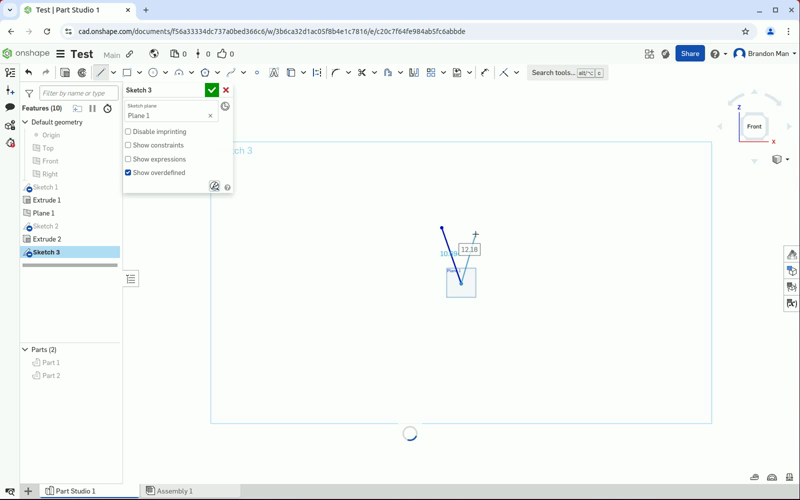
mouse_move(505, 233)
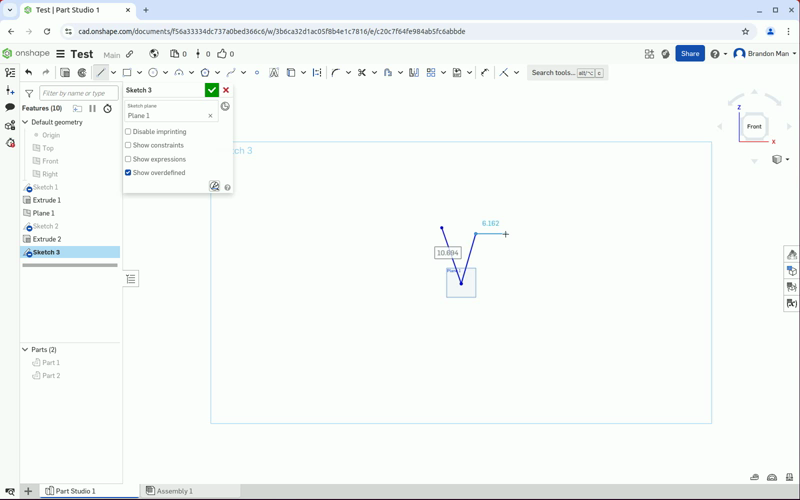
key_down(shift)
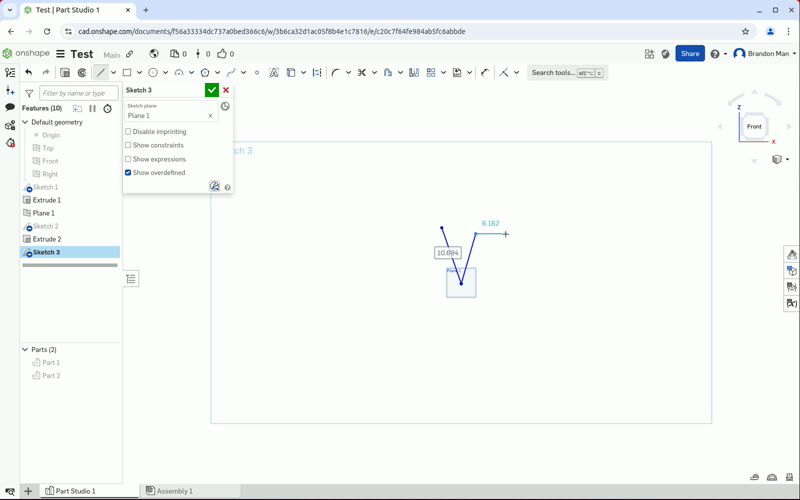
mouse_move(441, 227)
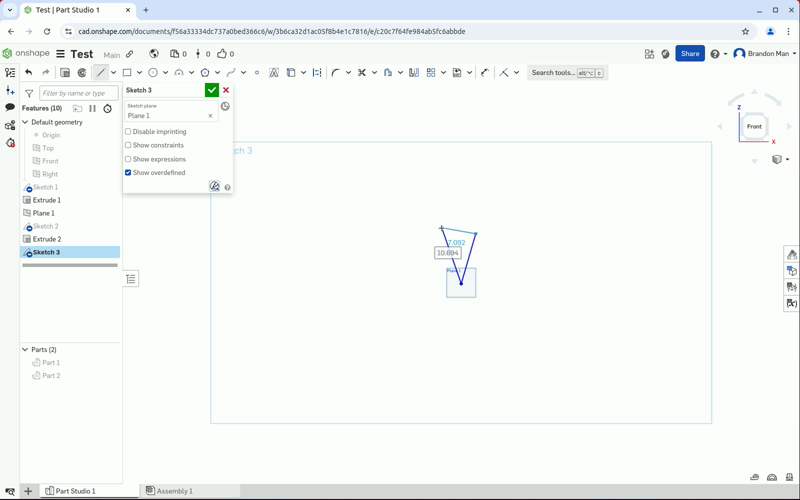
key_up(shift)
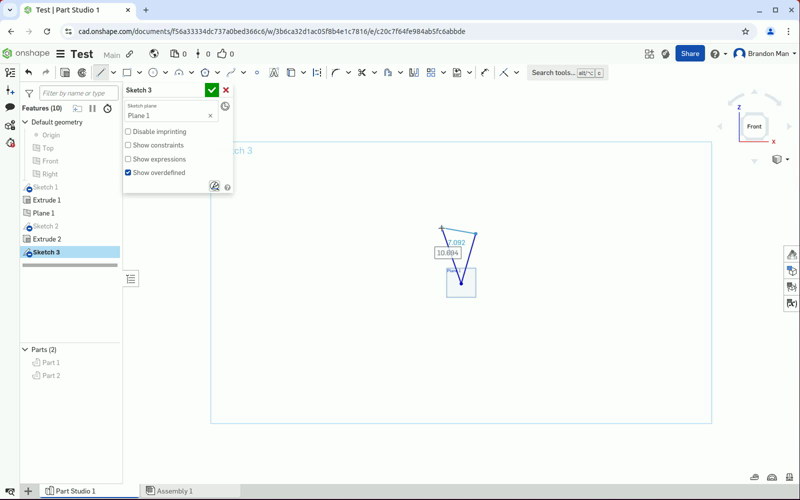
click(441, 227)
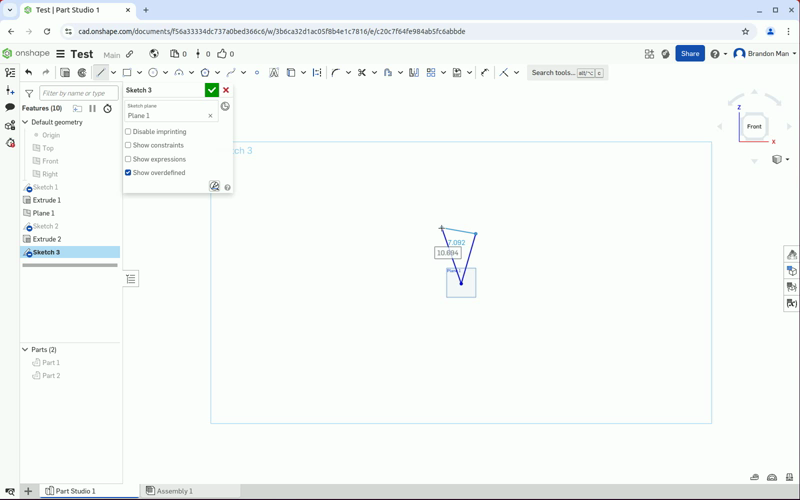
key(esc)
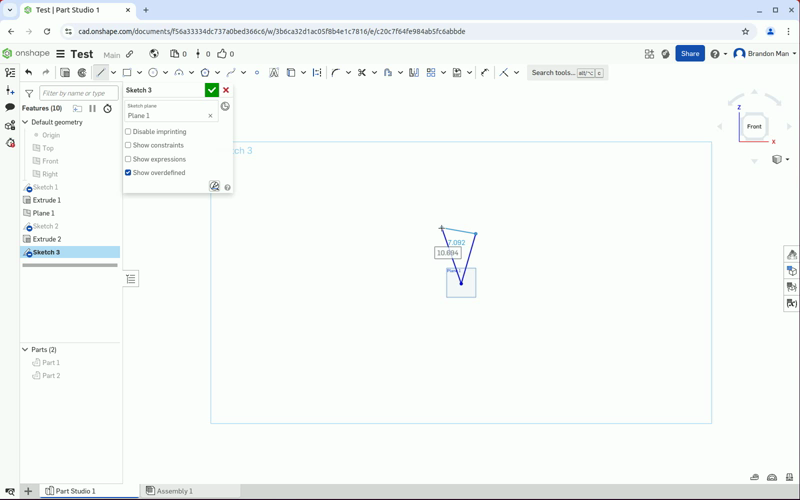
mouse_move(468, 254)
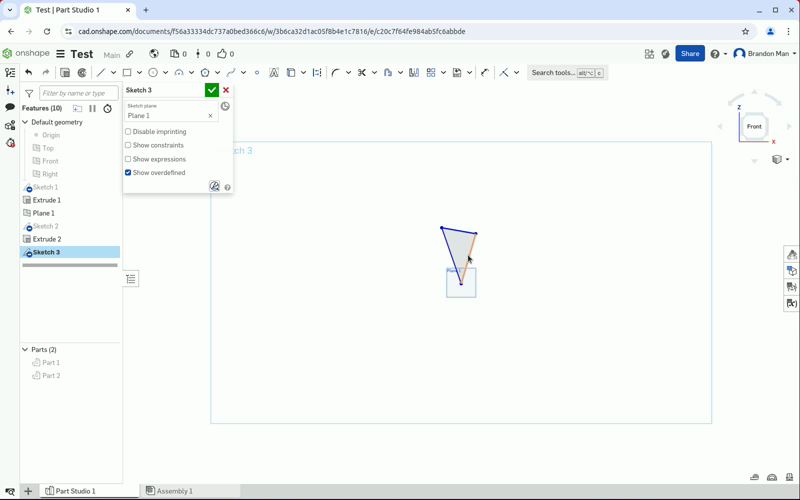
scroll(6)
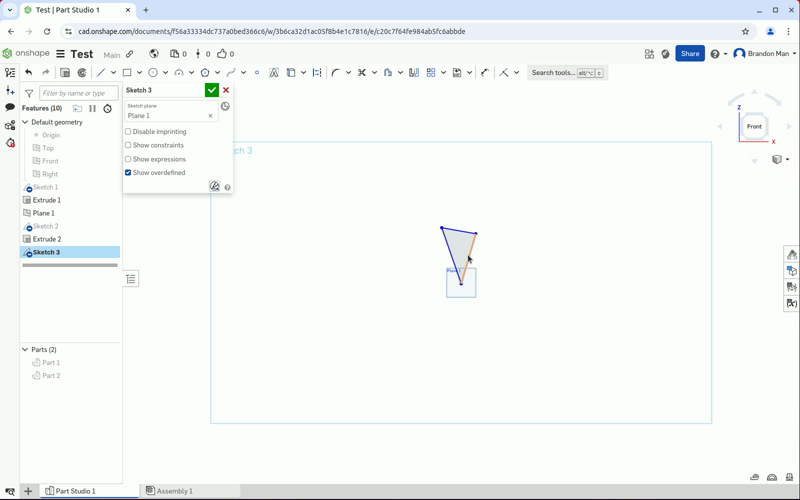
scroll(6)
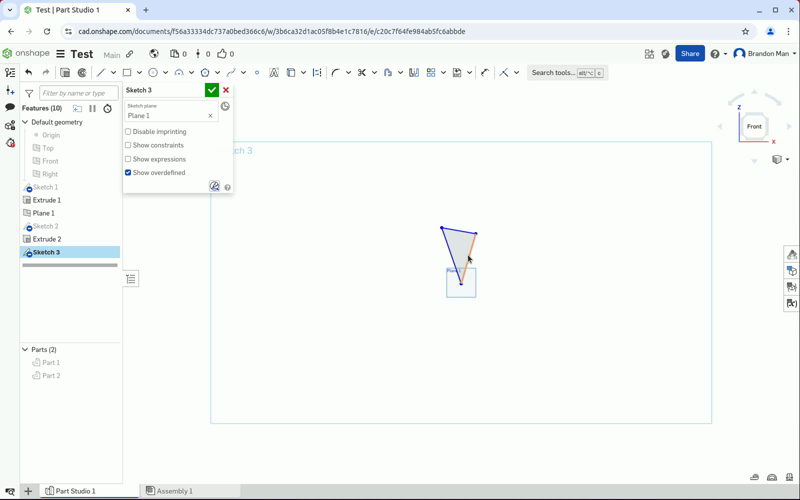
scroll(6)
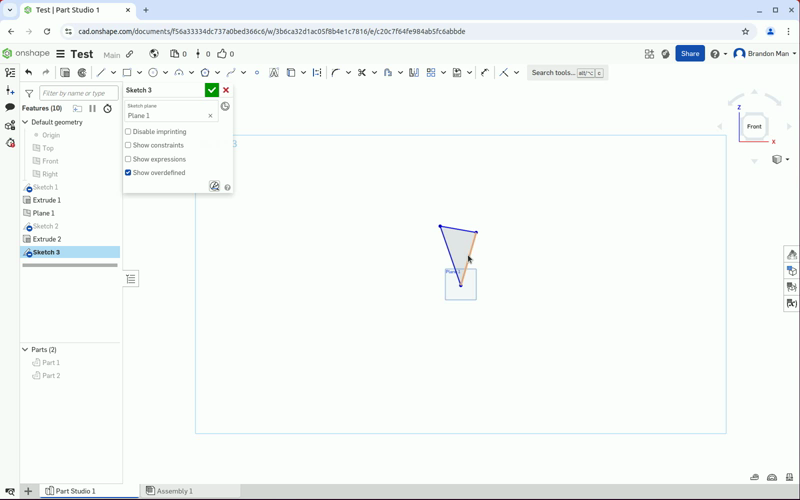
scroll(6)
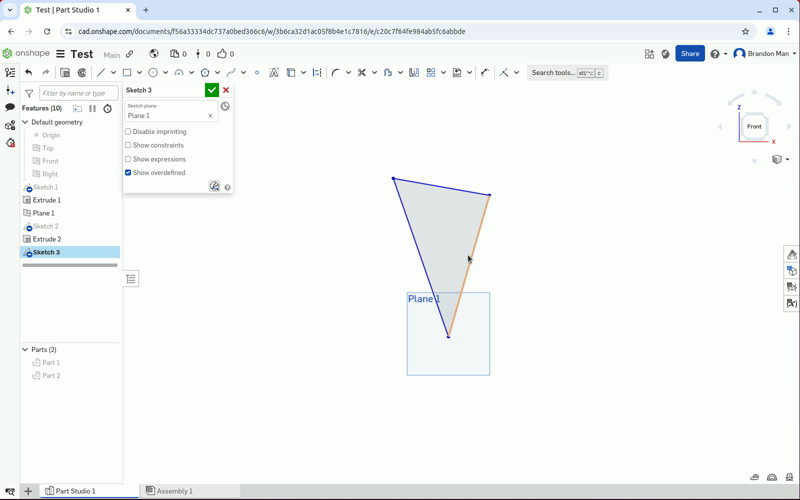
scroll(6)
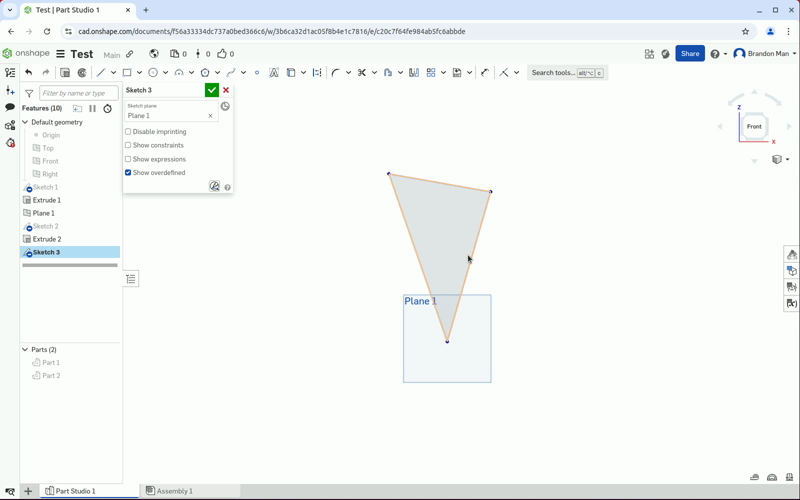
scroll(6)
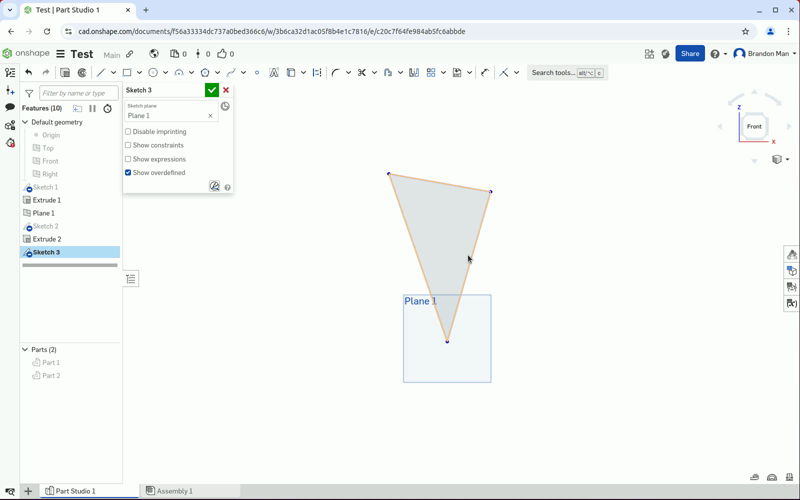
scroll(6)
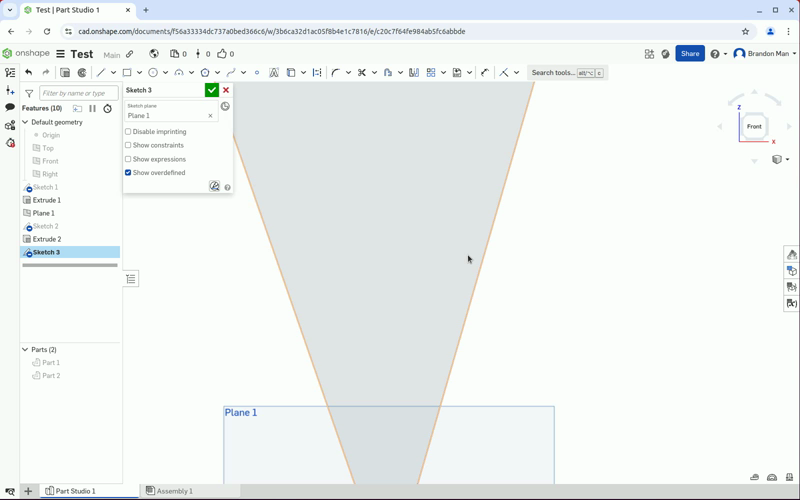
click(468, 254)
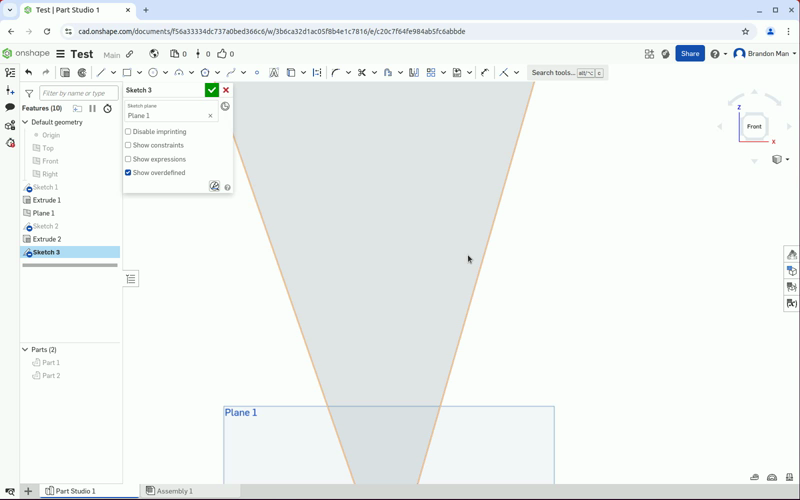
scroll(-6)
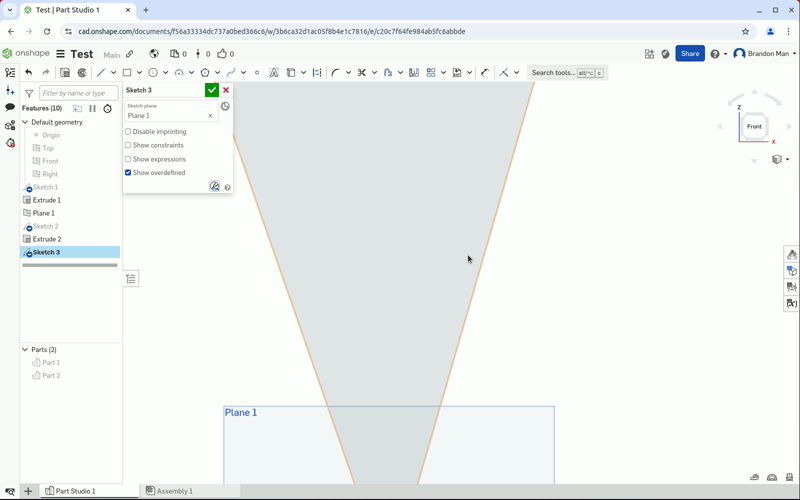
scroll(-6)
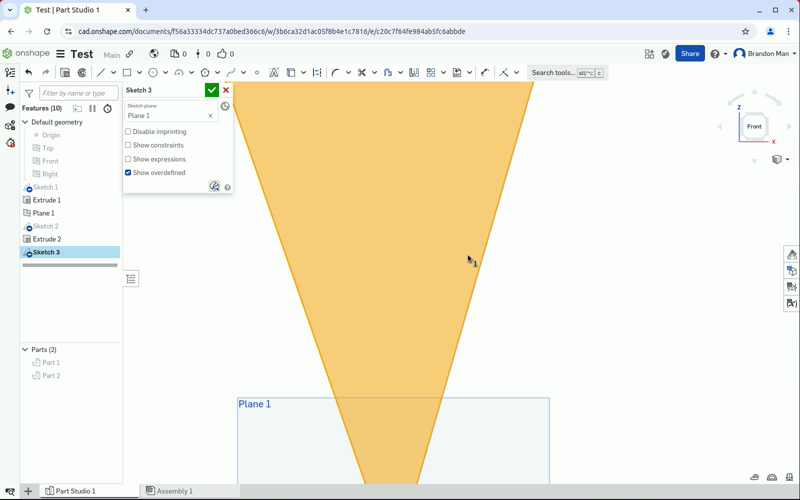
scroll(-6)
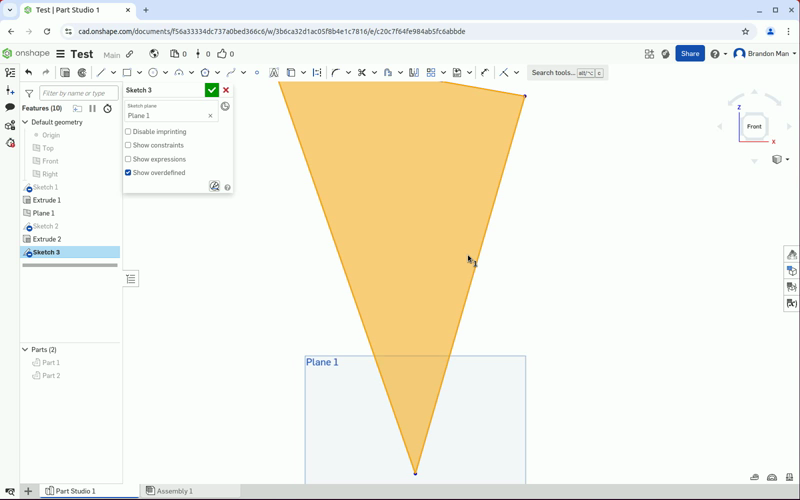
scroll(-6)
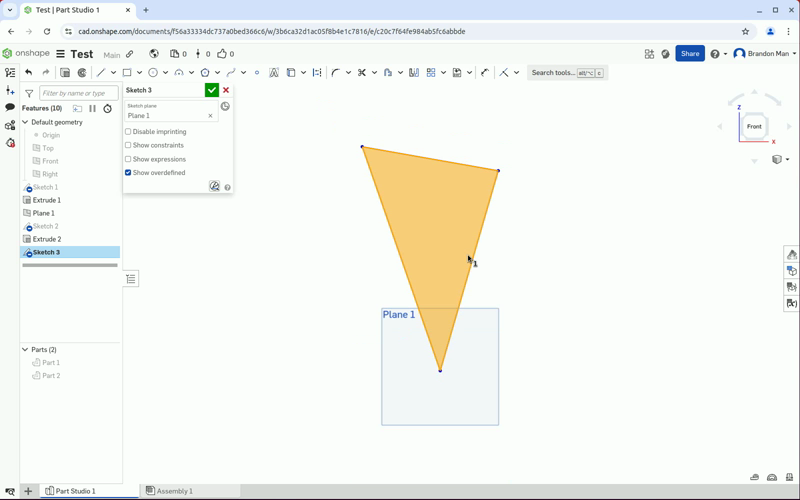
scroll(-6)
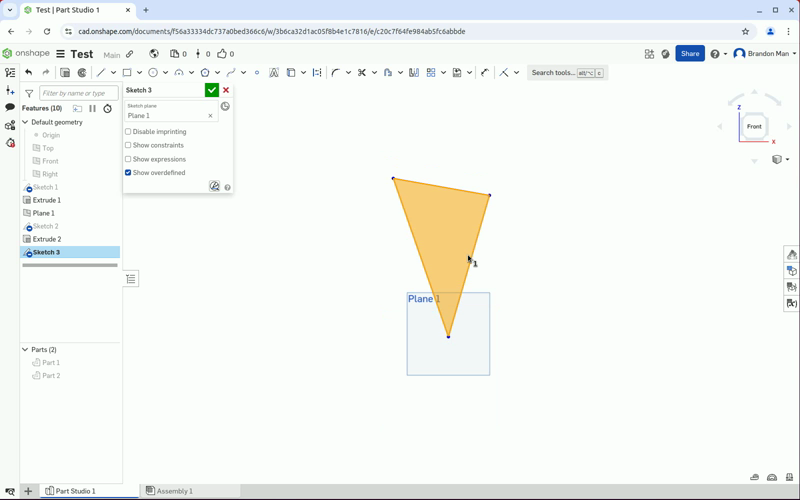
scroll(-6)
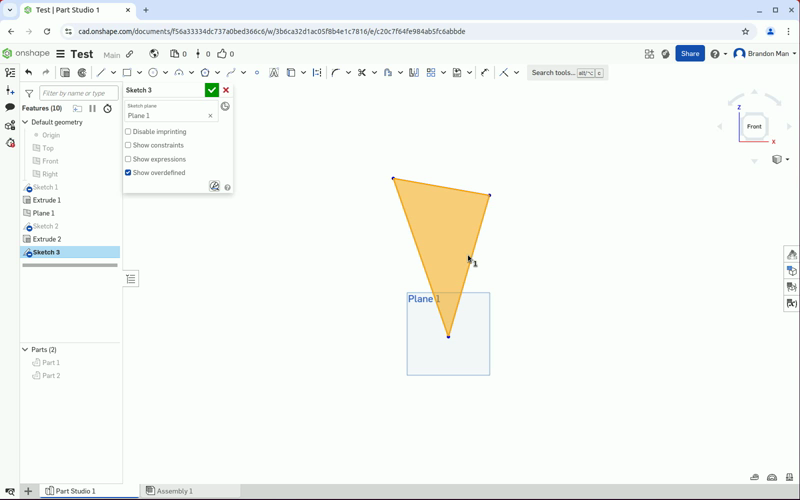
scroll(-6)
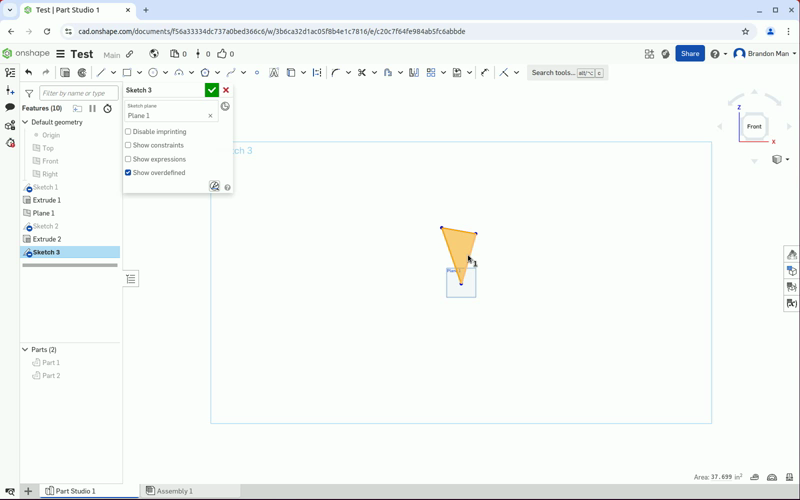
mouse_move(73, 352)
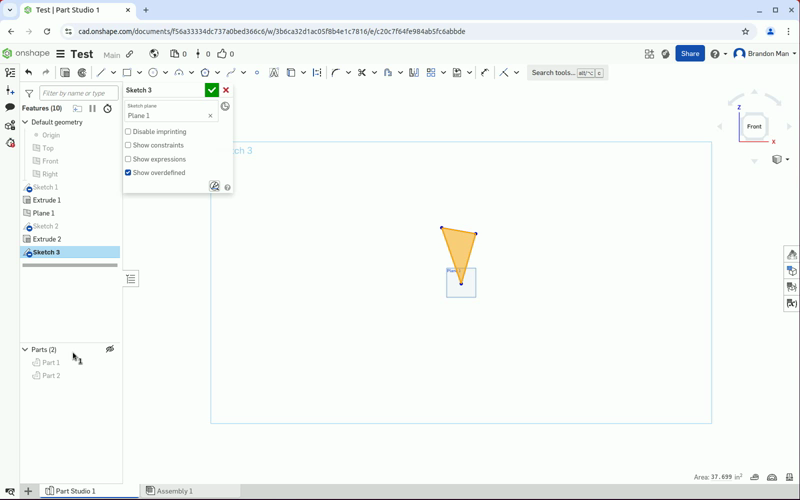
key(shift+y)
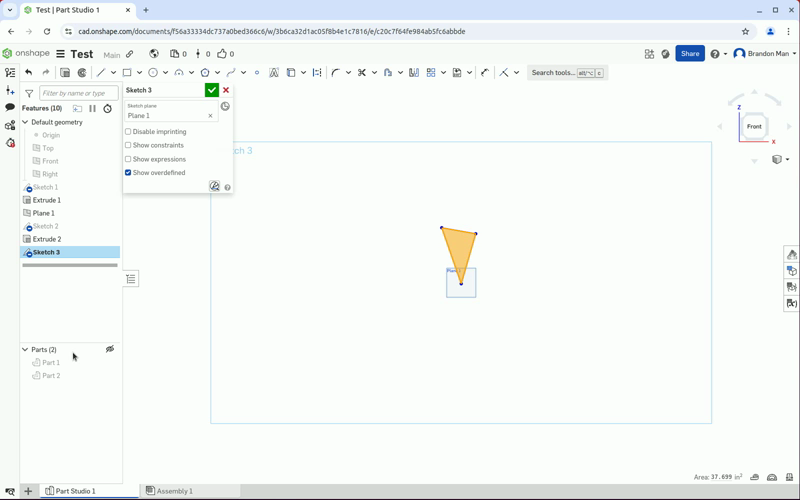
key(shift+e)
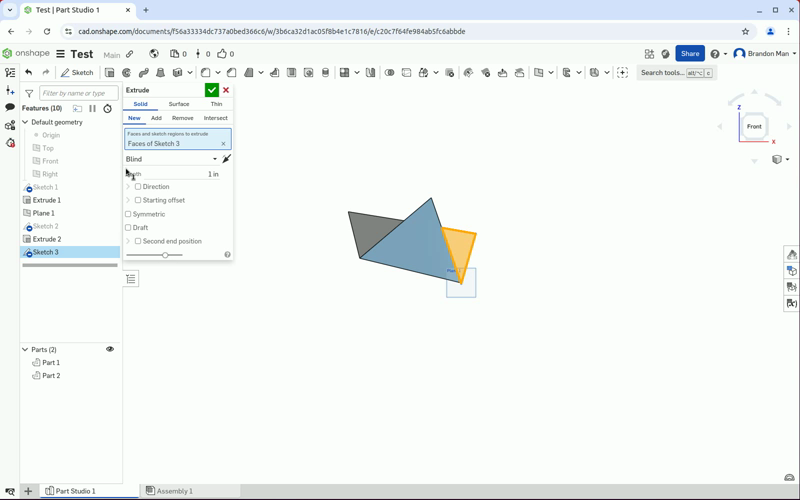
mouse_move(143, 106)
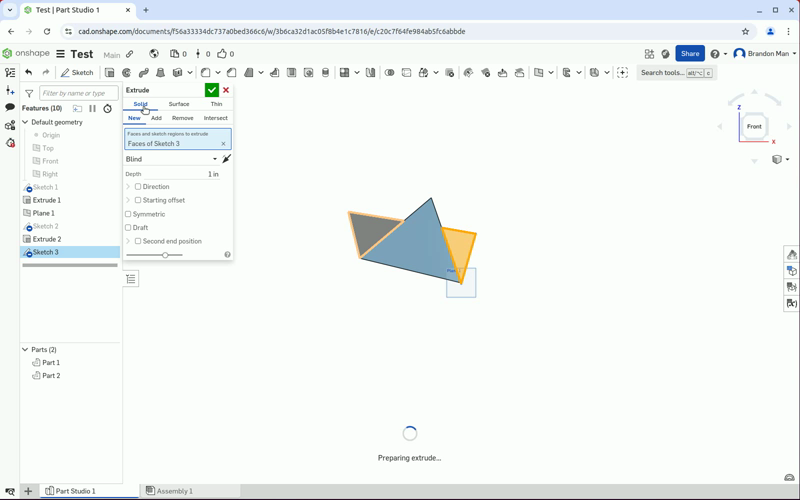
click(143, 106)
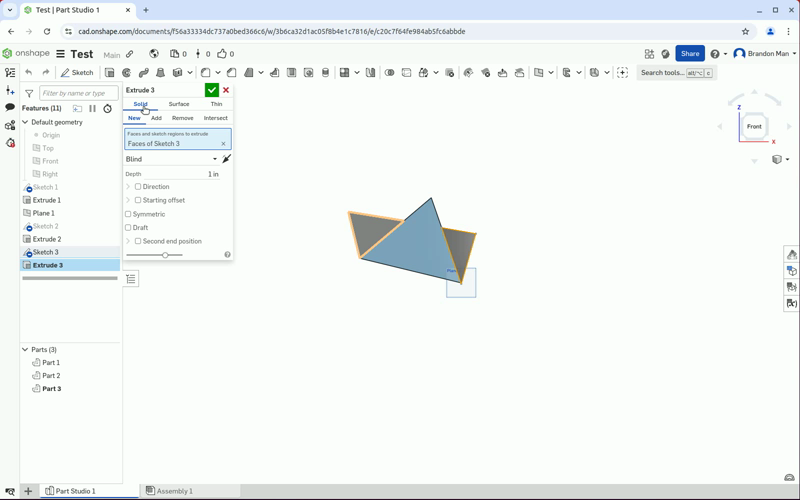
mouse_move(137, 120)
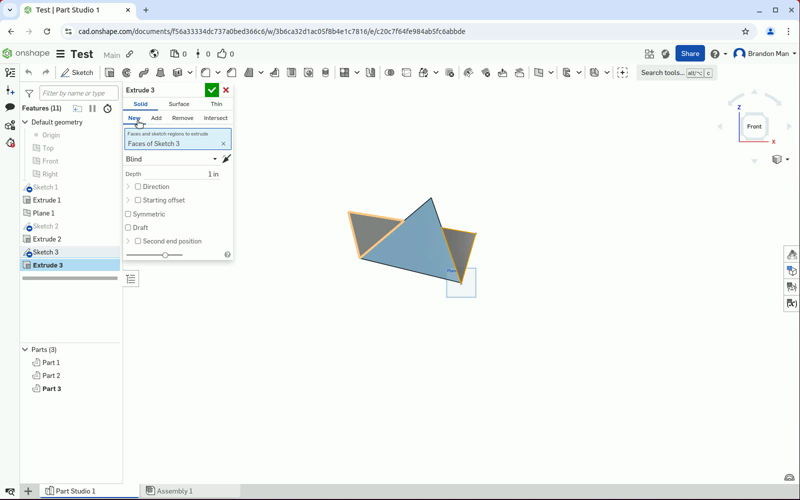
click(137, 120)
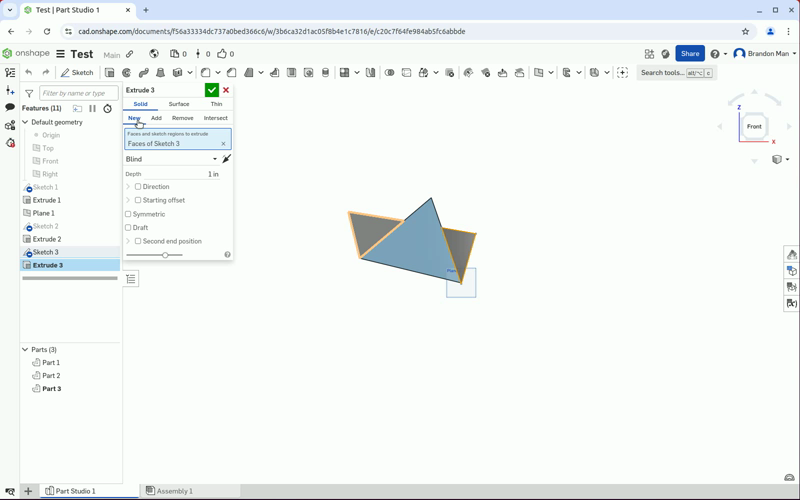
key(tab, 4)
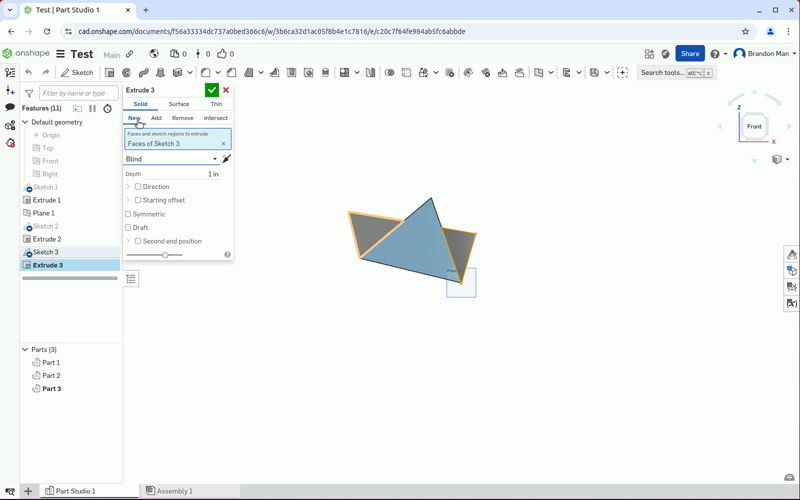
text(-8.906)
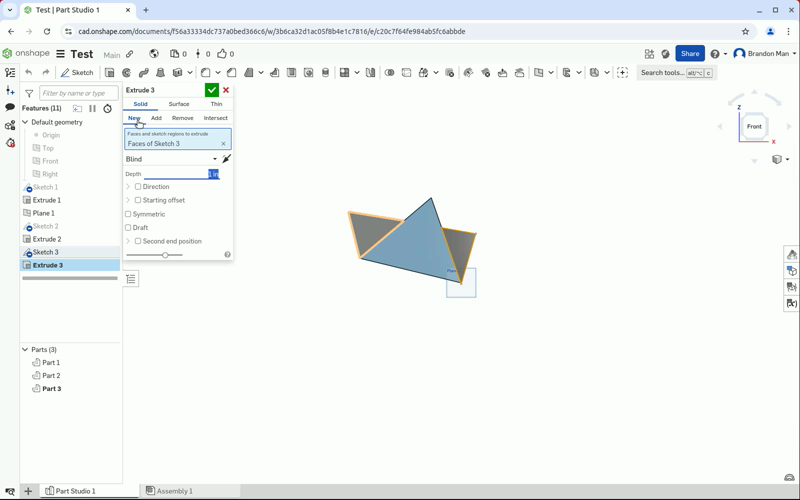
key(enter)
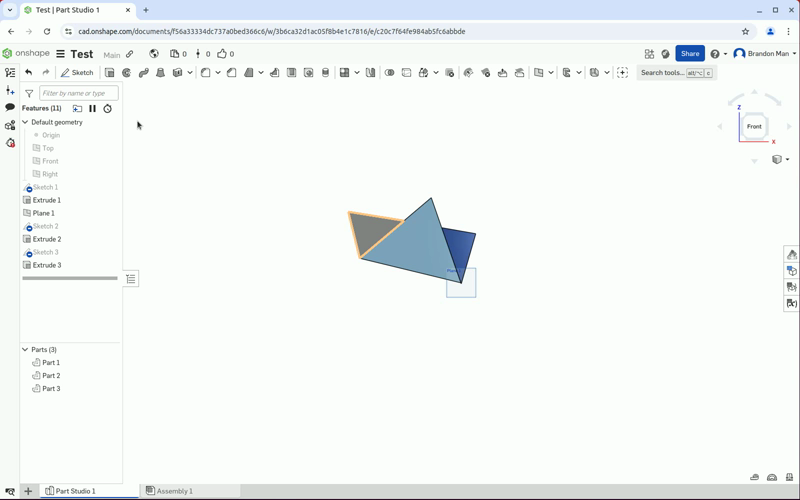
key(shift+h)
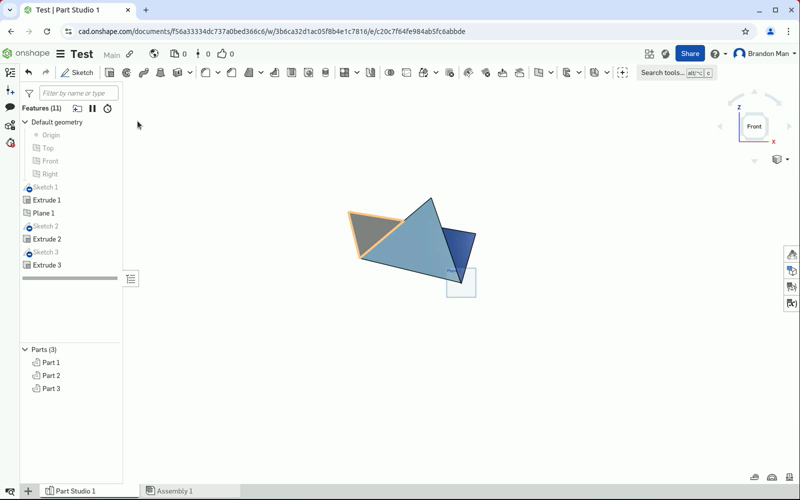
key(shift+h)
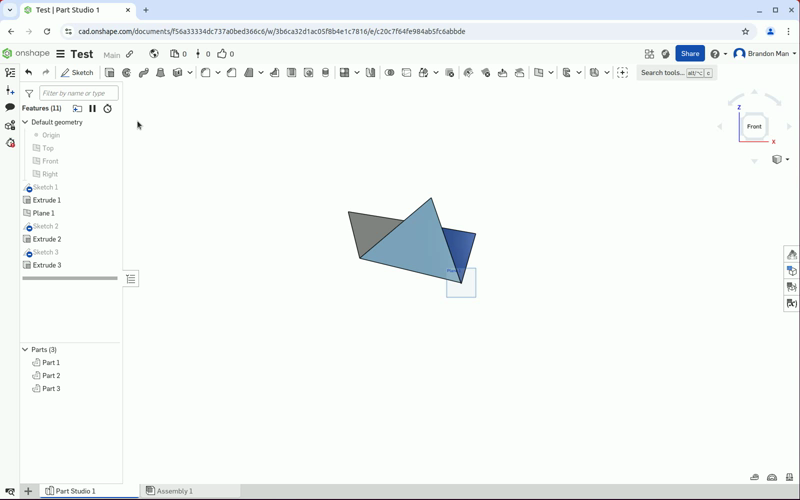
mouse_move(73, 189)
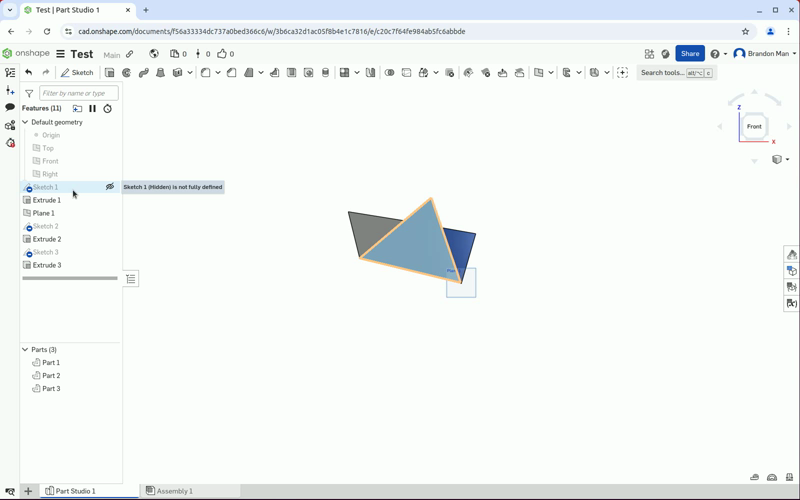
click(73, 189)
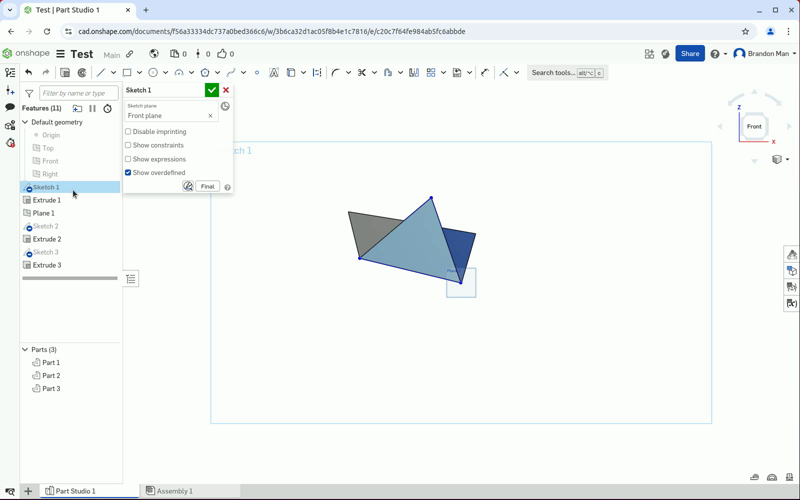
mouse_move(229, 92)
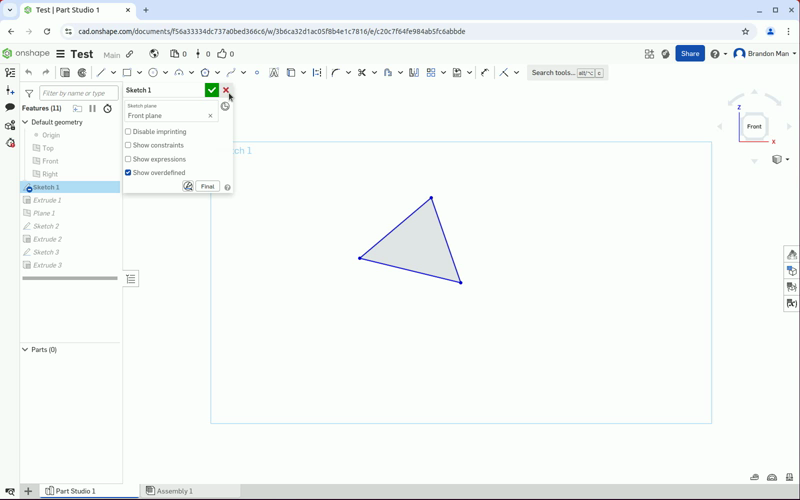
click(229, 92)
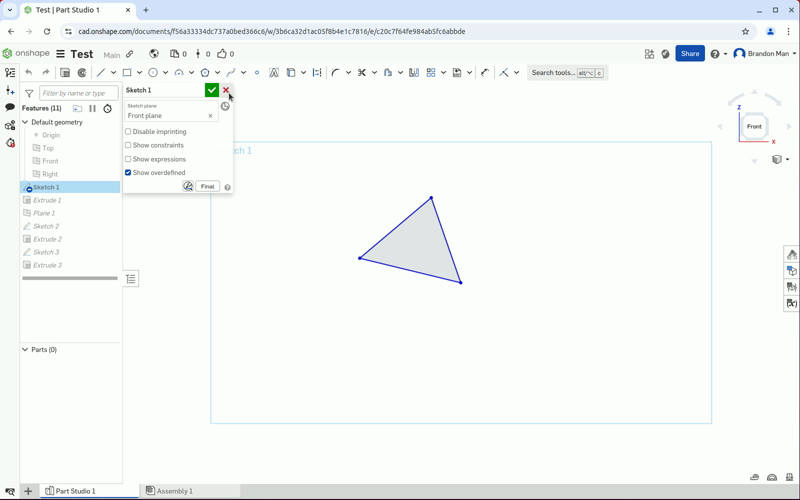
key(shift+s)
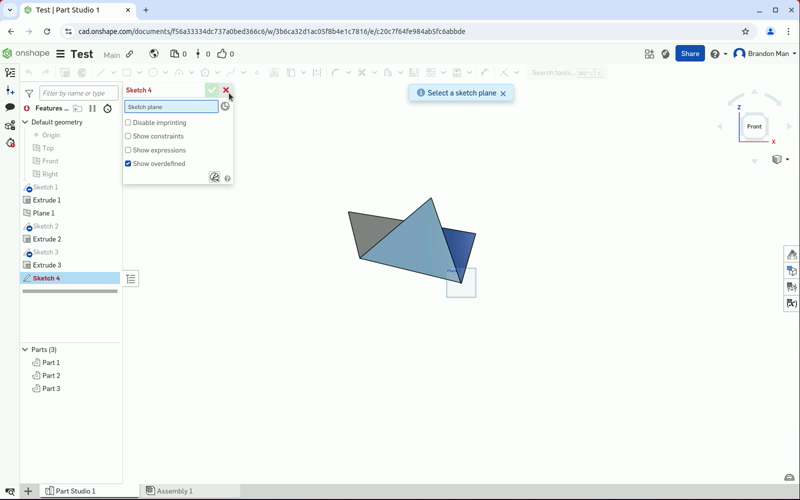
mouse_move(73, 215)
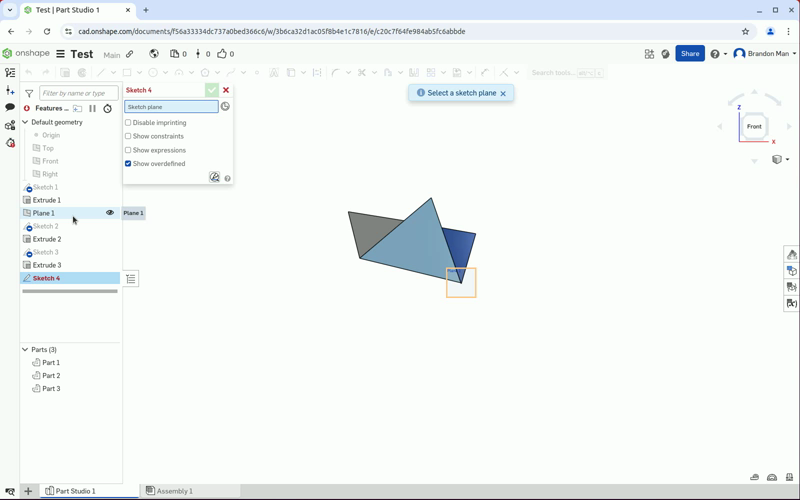
click(73, 215)
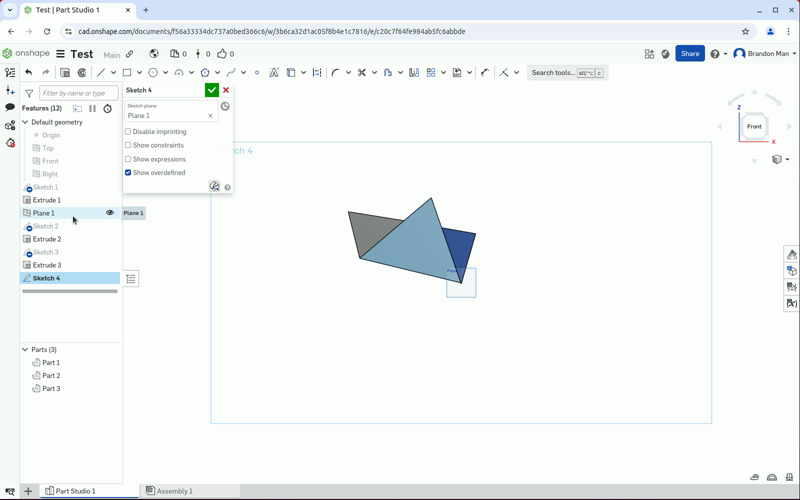
mouse_move(73, 352)
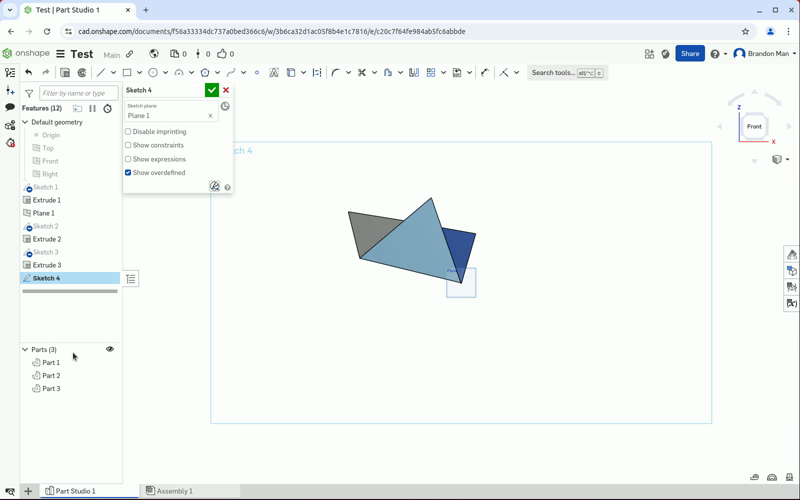
key(y)
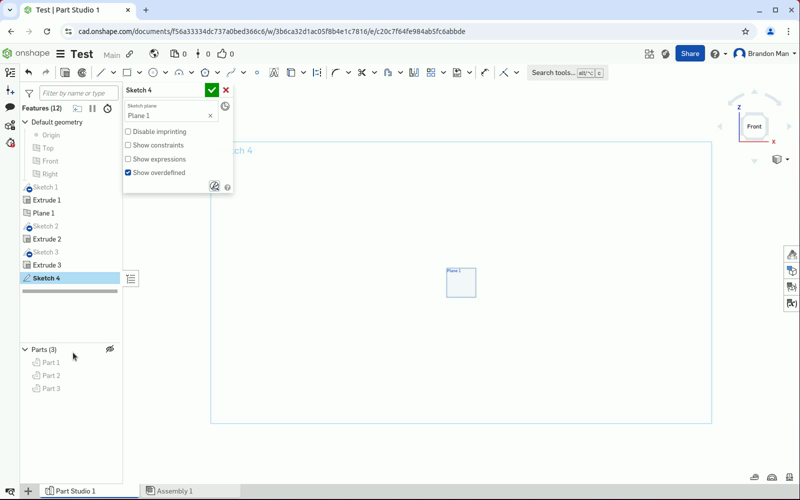
key(l)
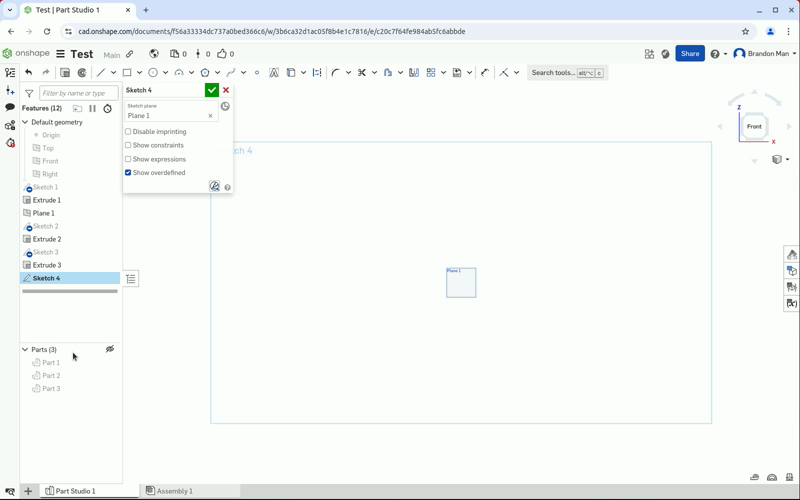
key_down(shift)
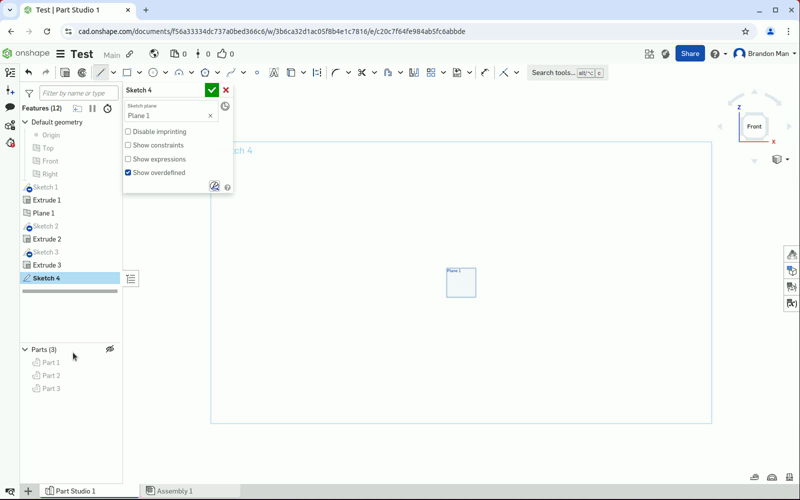
mouse_move(359, 258)
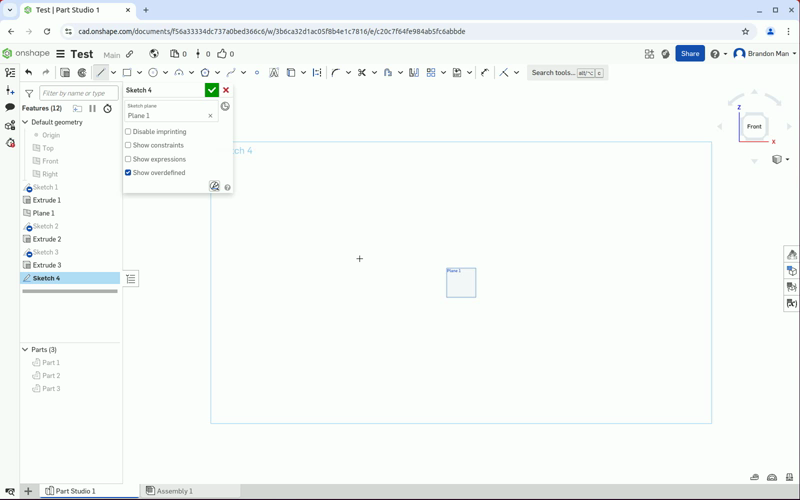
click(359, 258)
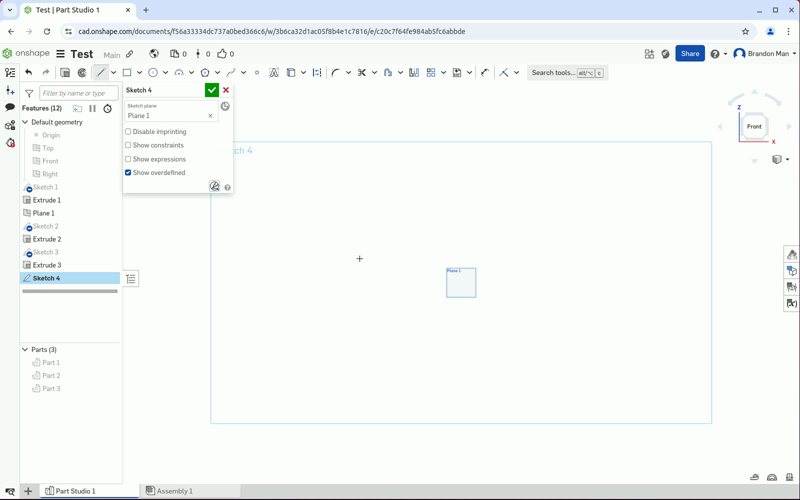
key_up(shift)
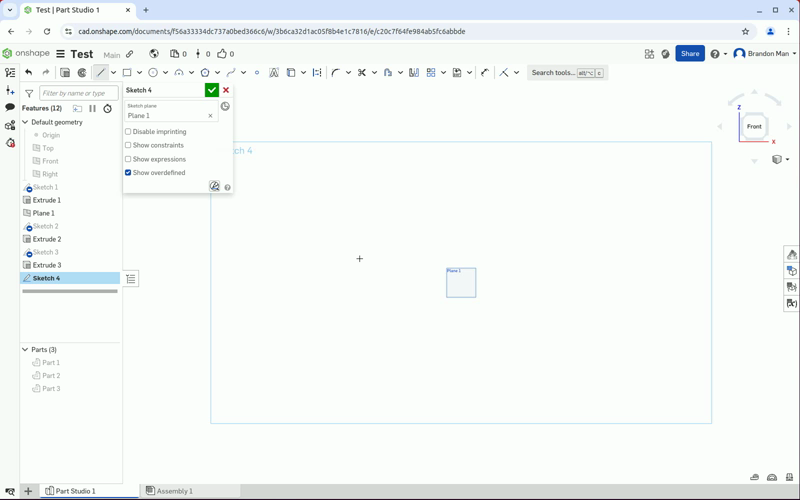
key_down(shift)
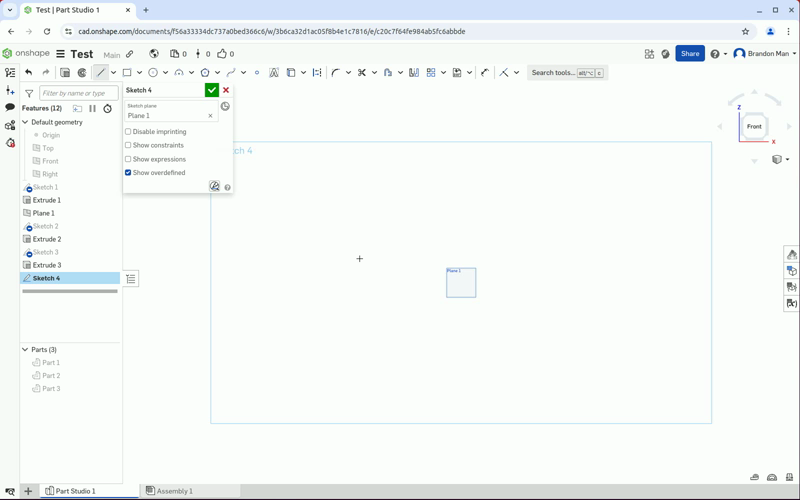
mouse_move(460, 282)
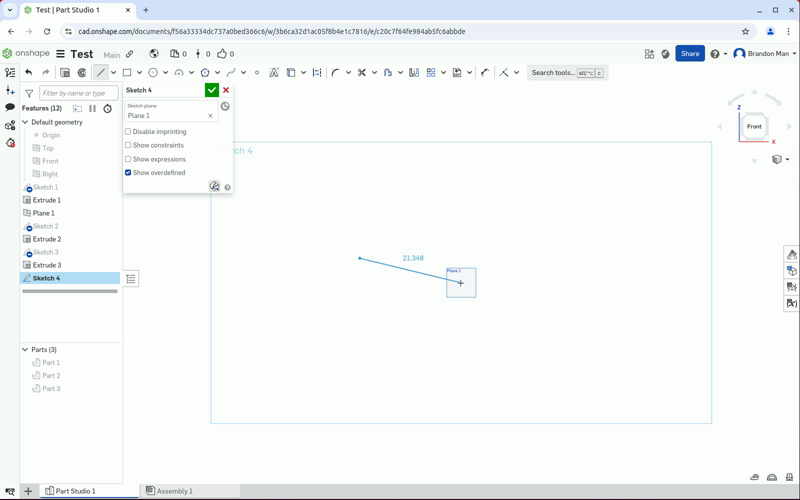
click(460, 282)
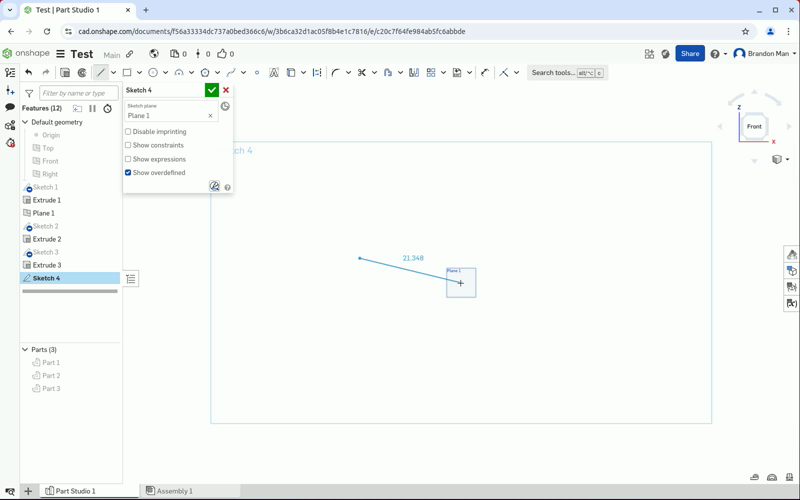
key_up(shift)
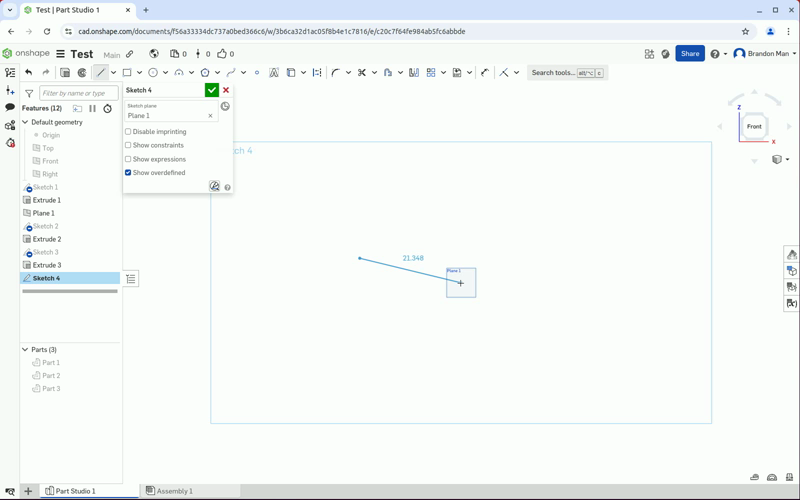
key_down(shift)
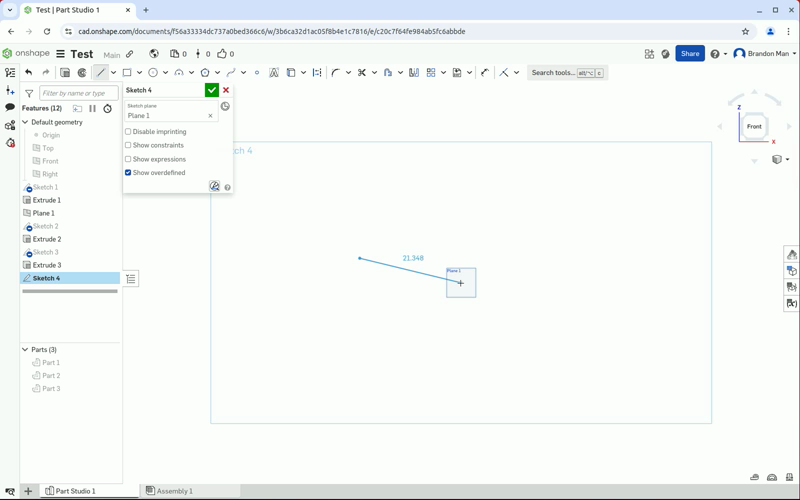
mouse_move(490, 282)
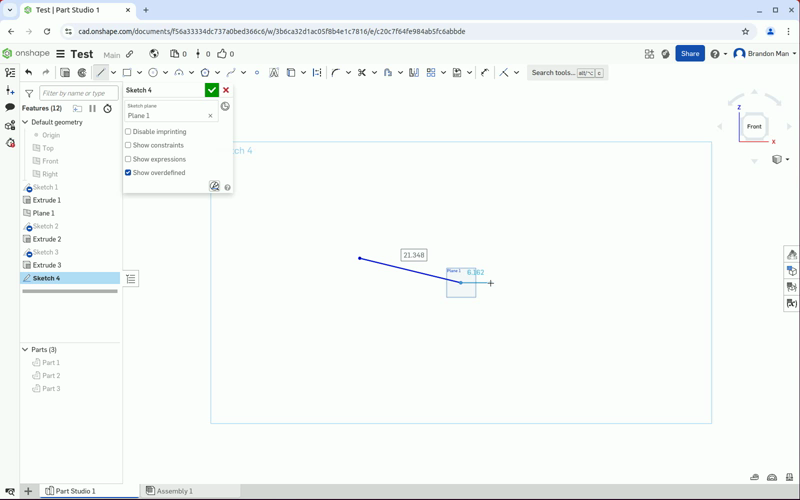
mouse_move(441, 227)
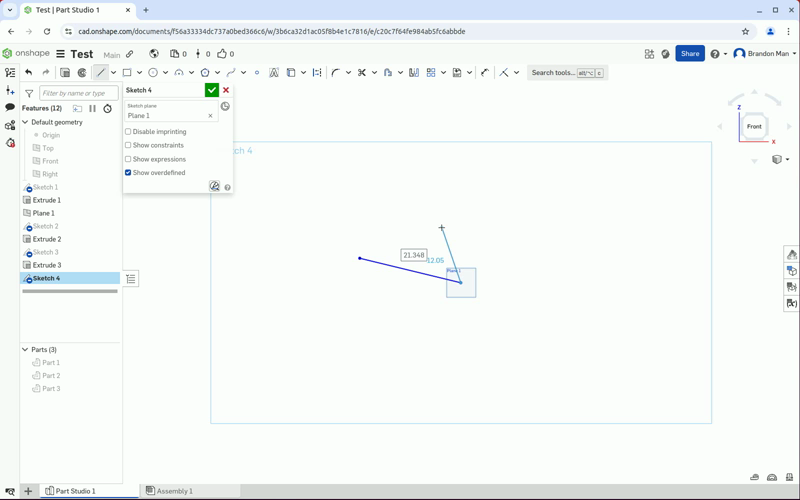
click(441, 227)
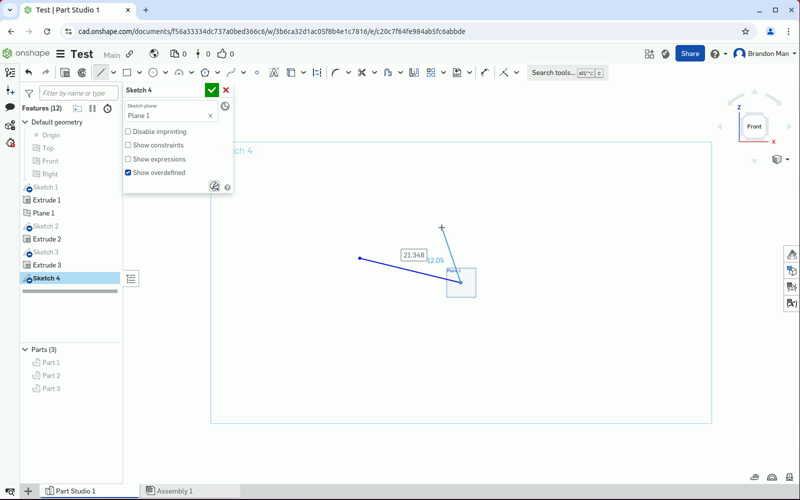
key_up(shift)
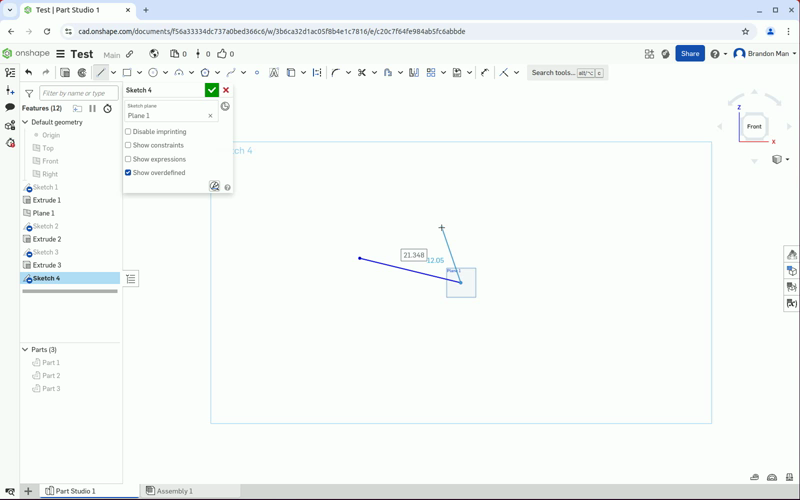
key_down(shift)
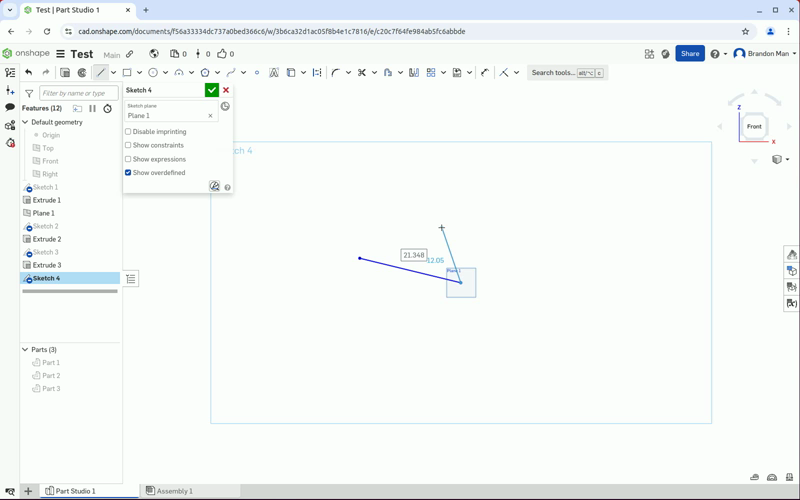
mouse_move(471, 227)
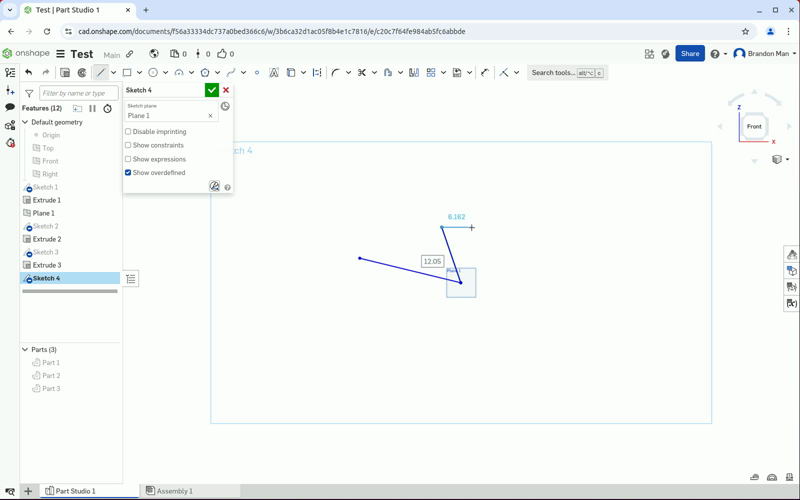
mouse_move(403, 221)
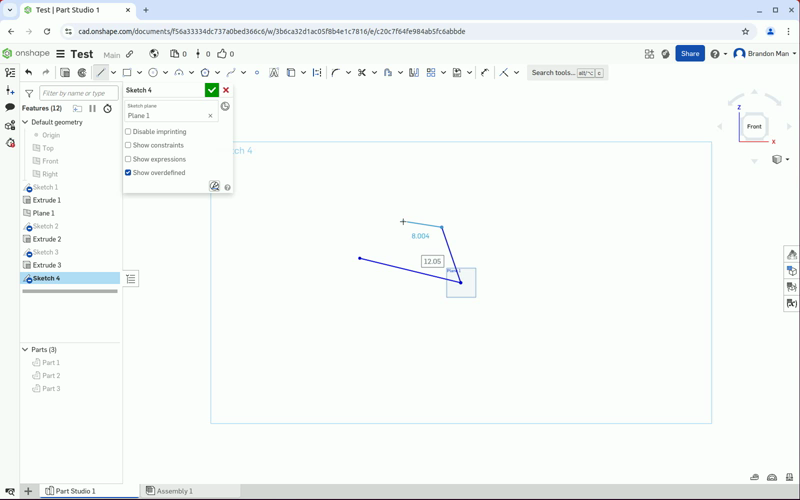
click(403, 221)
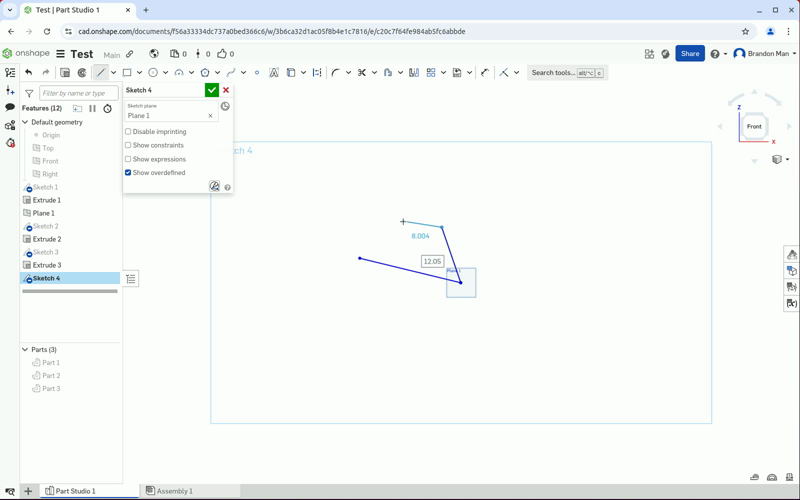
key_up(shift)
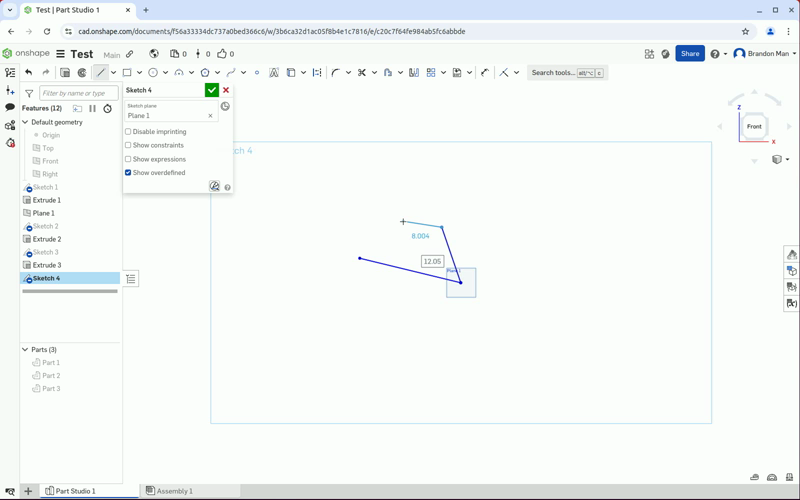
mouse_move(433, 221)
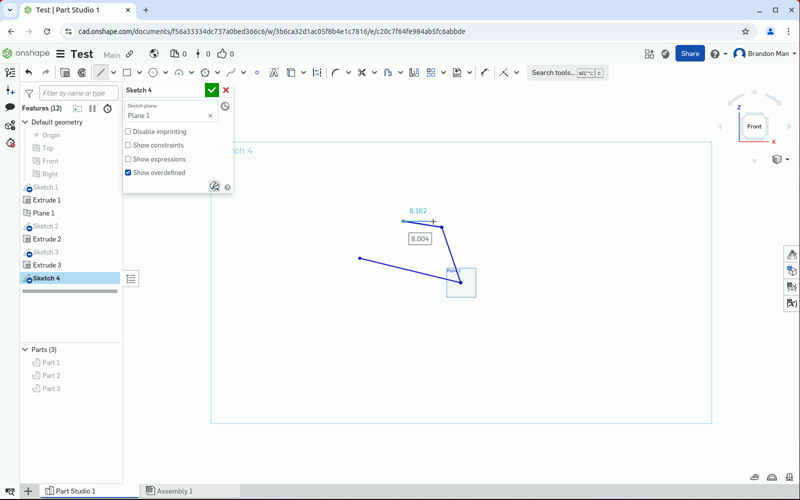
key_down(shift)
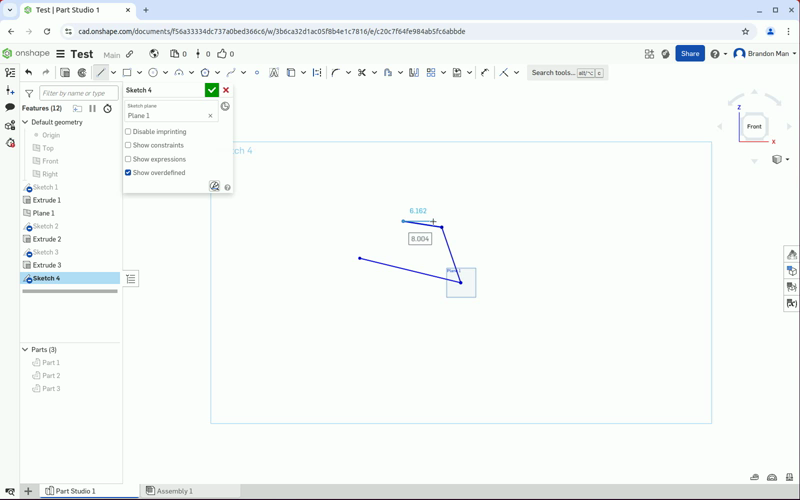
mouse_move(359, 258)
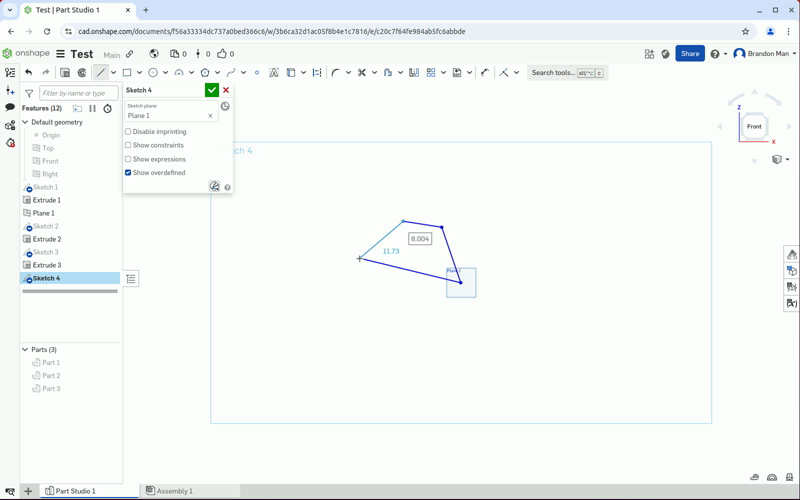
key_up(shift)
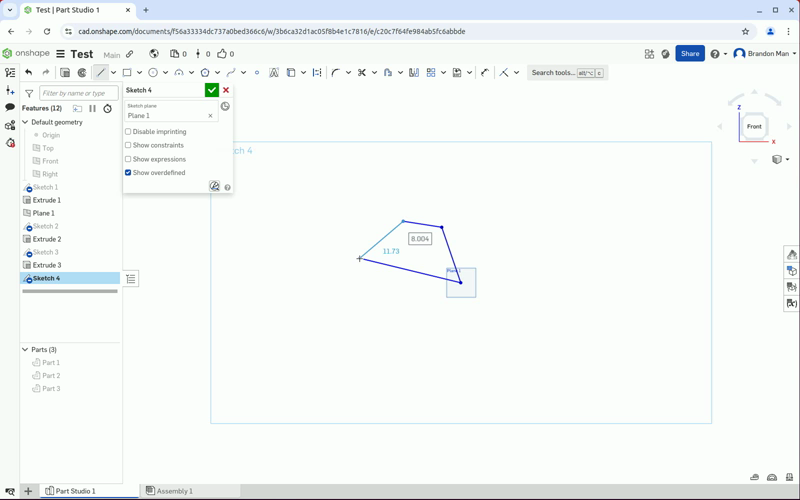
click(359, 258)
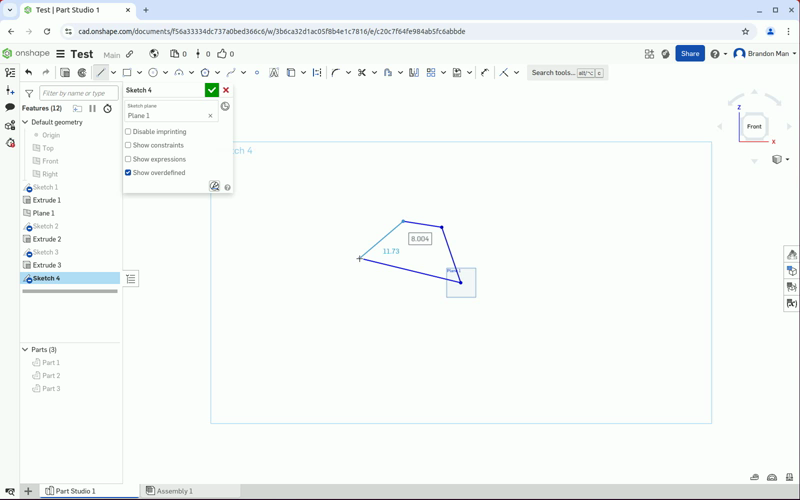
key(esc)
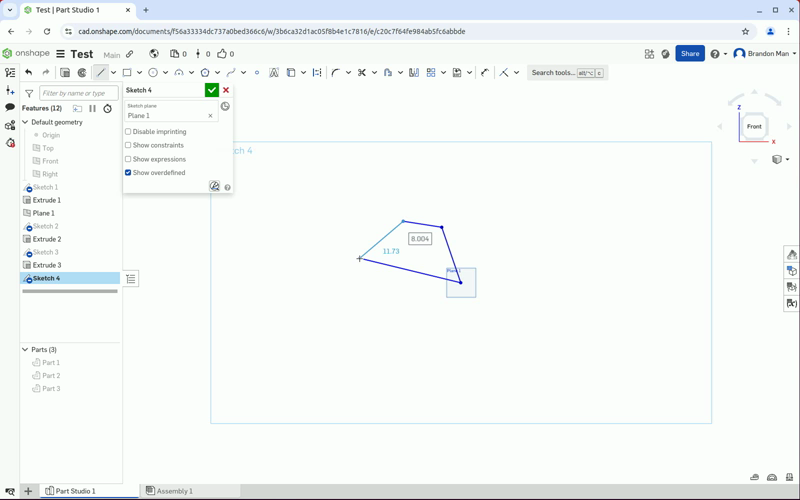
mouse_move(411, 237)
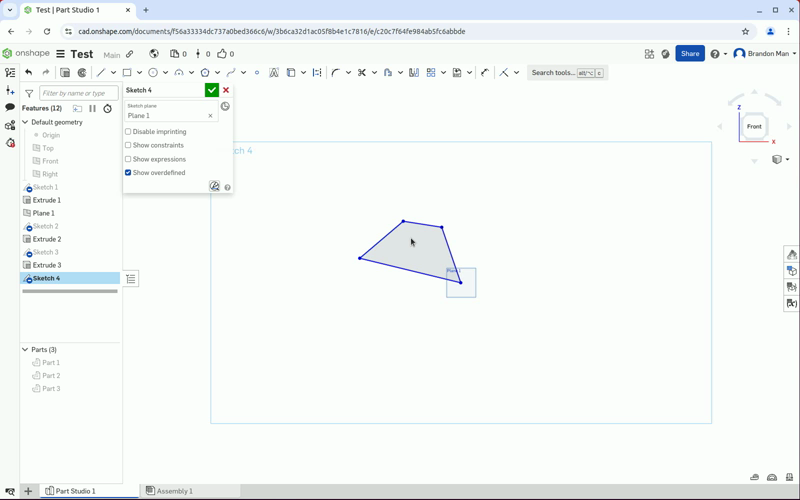
click(411, 237)
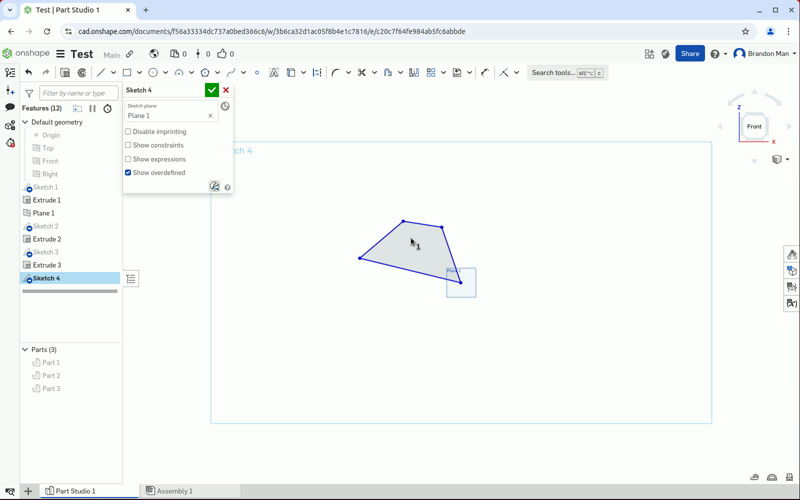
mouse_move(73, 352)
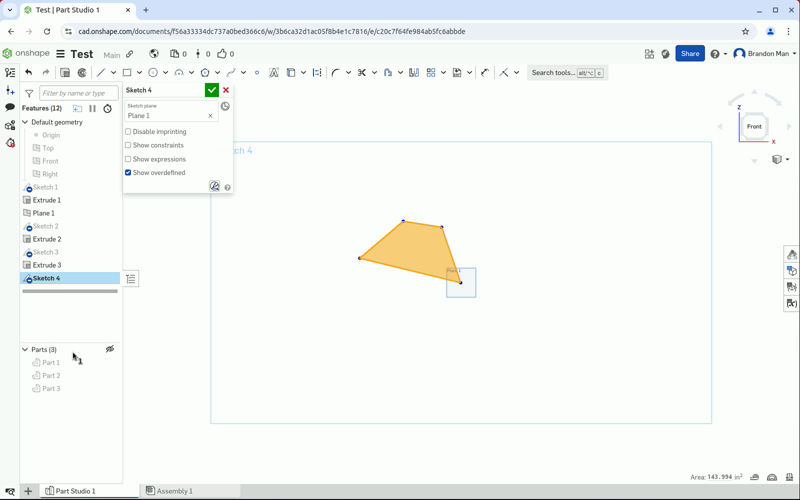
key(shift+y)
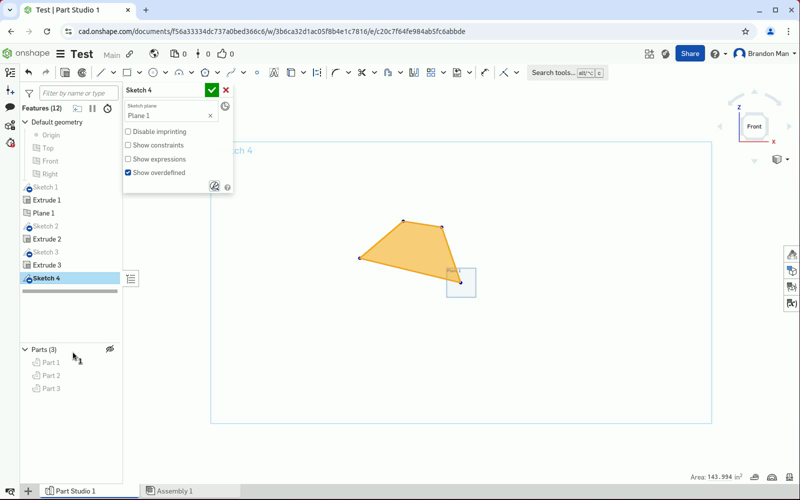
key(shift+e)
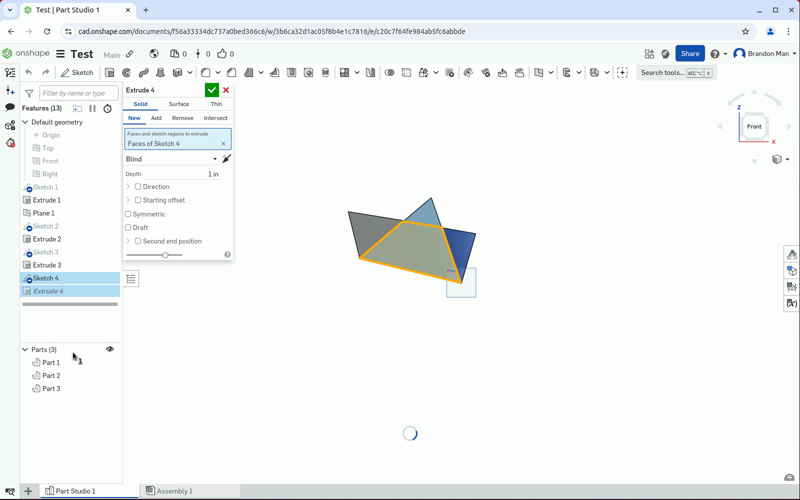
mouse_move(143, 106)
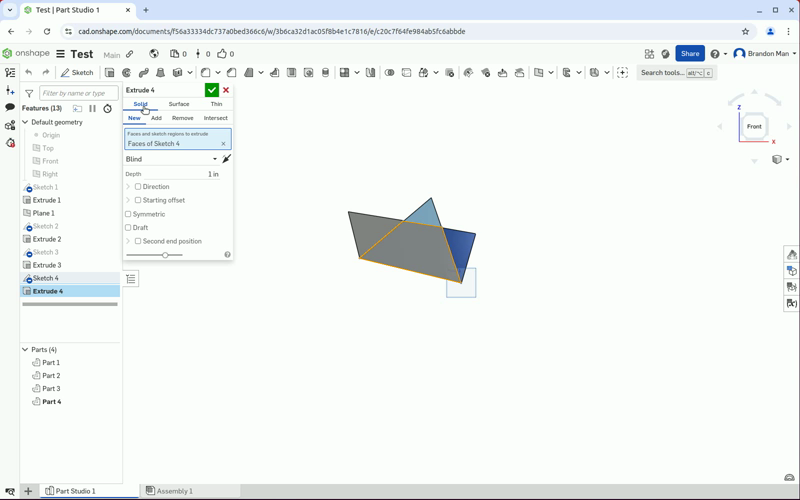
click(143, 106)
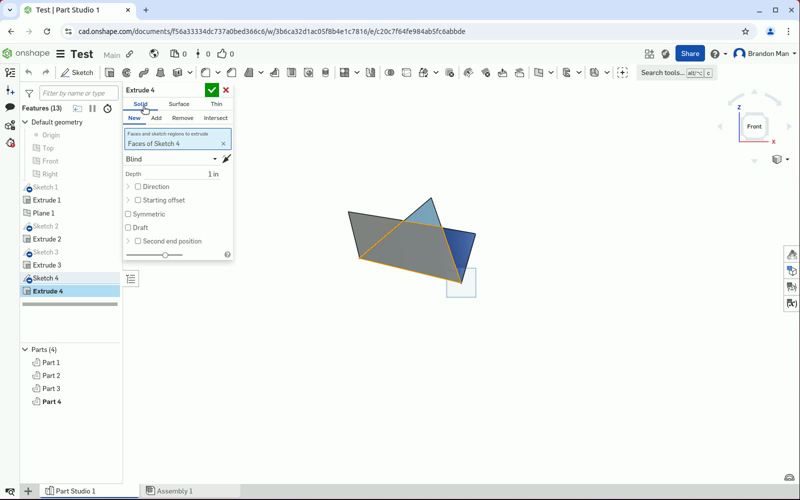
mouse_move(137, 120)
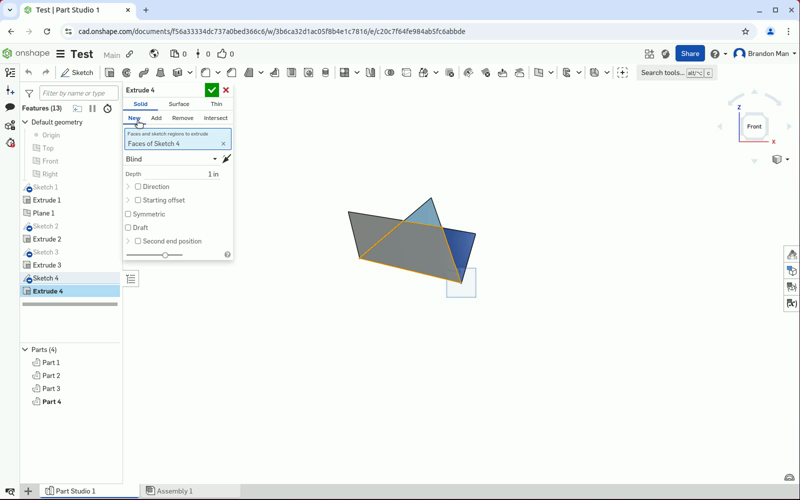
click(137, 120)
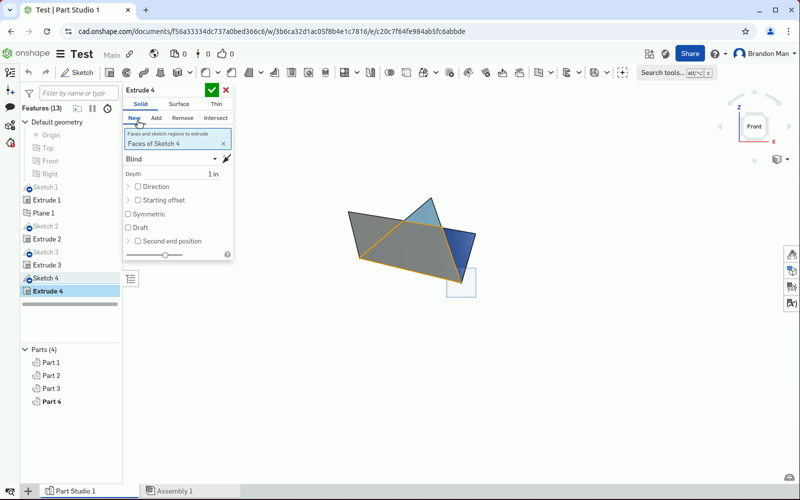
key(tab, 4)
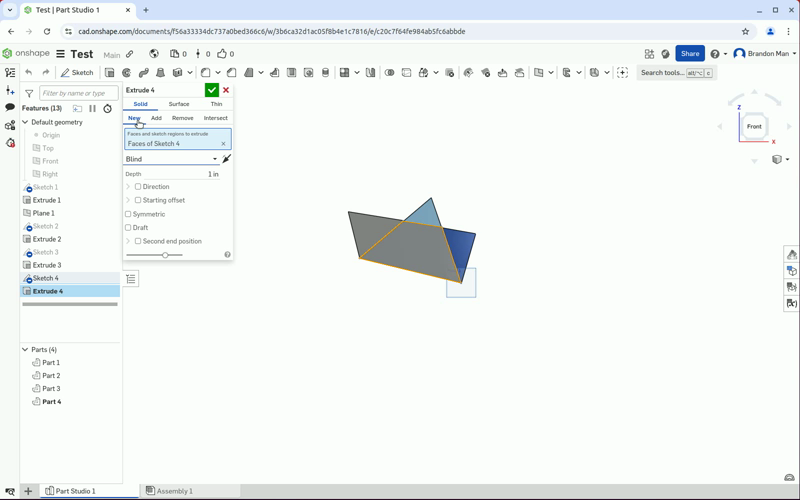
text(-8.906)
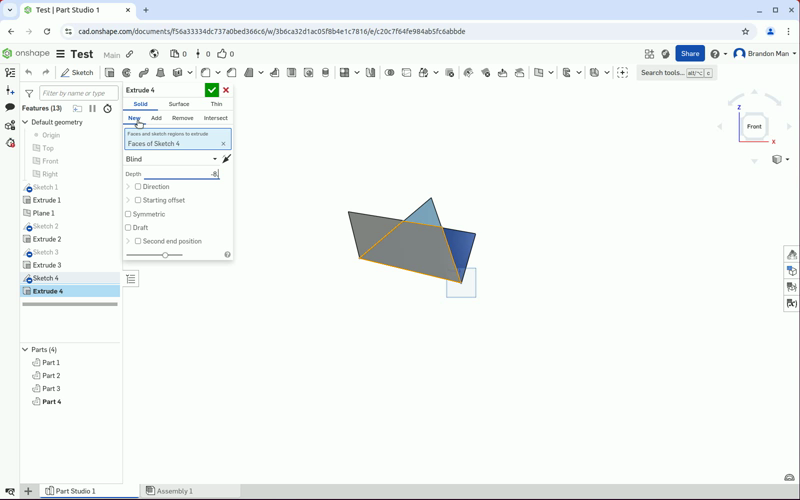
key(enter)
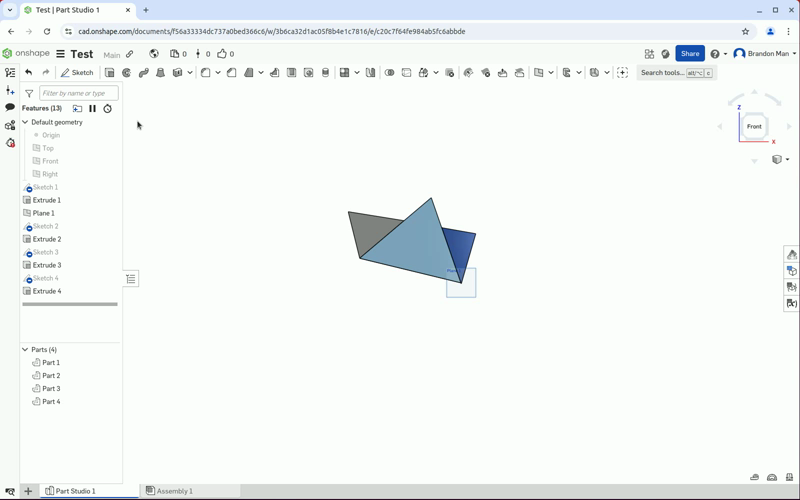
key(shift+h)
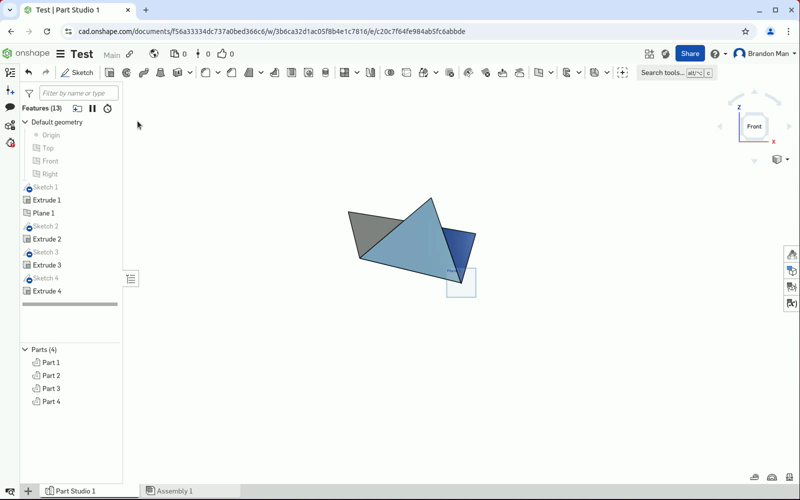
key(shift+h)
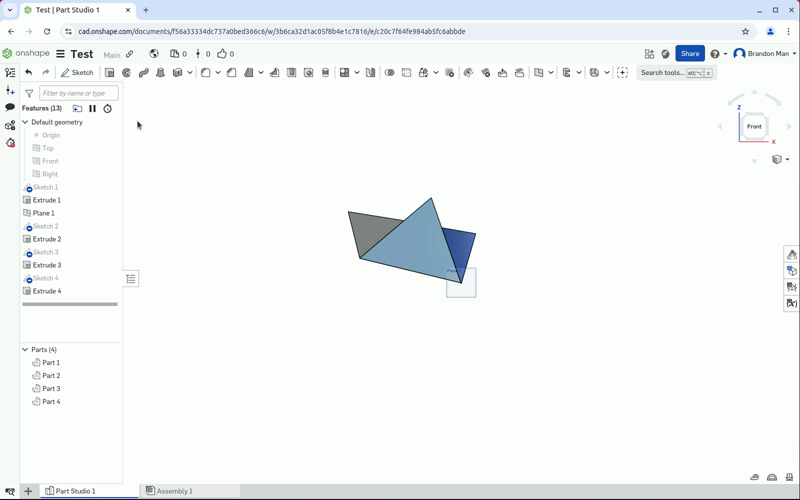
key(shift+7)
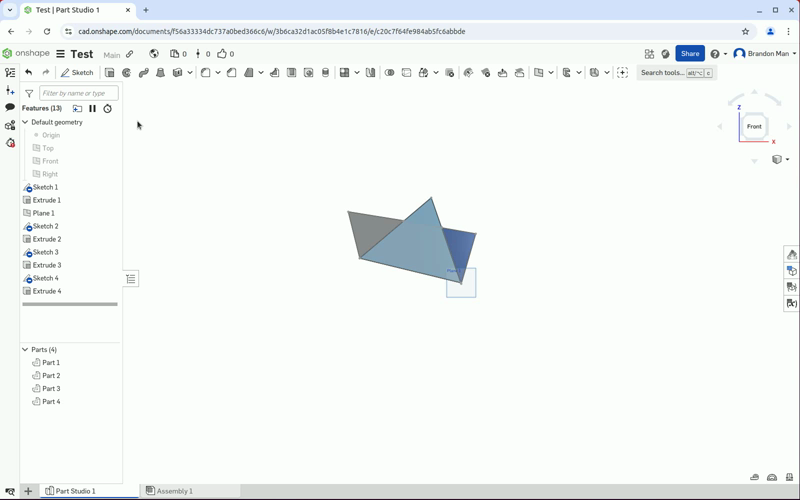
key(left, 2)
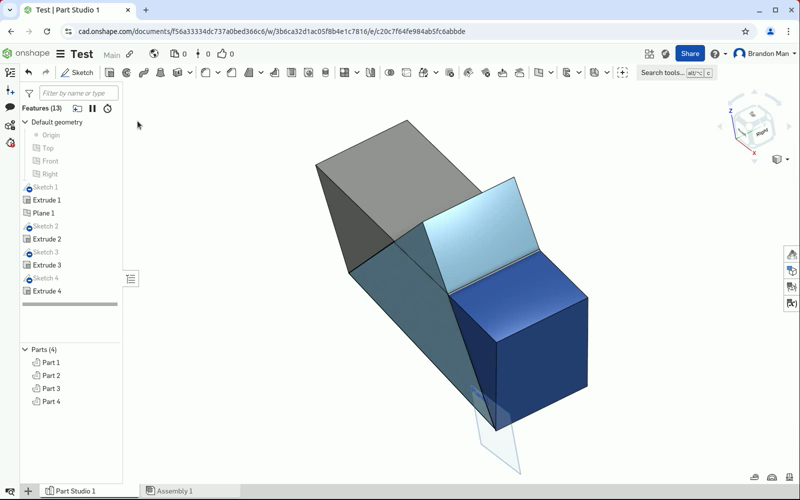
key(down, 2)
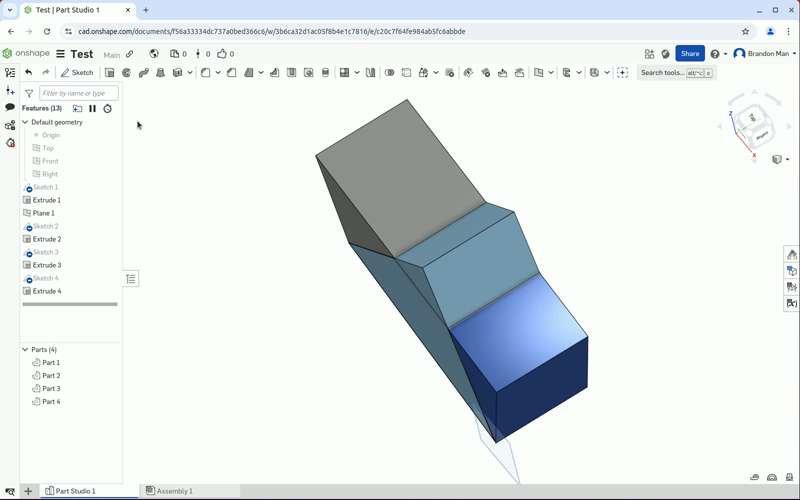
key(up, 2)
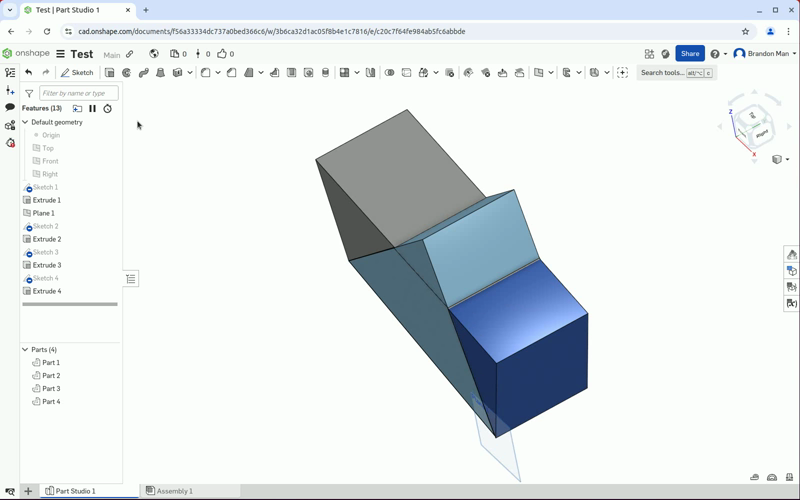
key(right, 2)
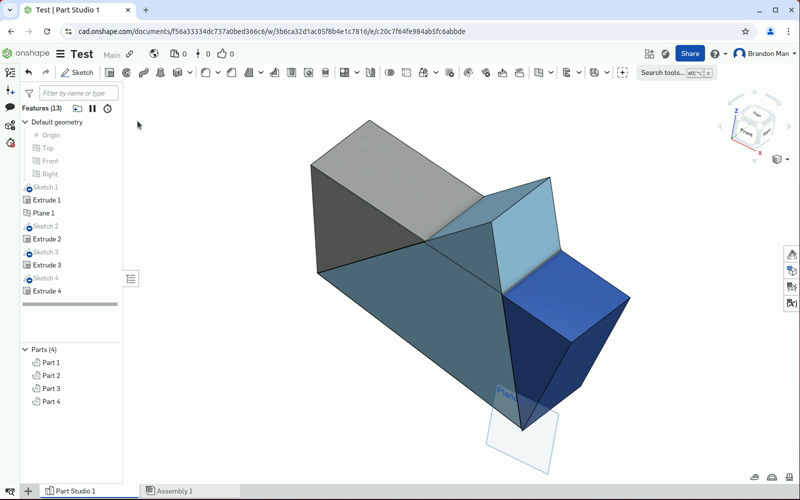
mouse_move(73, 189)
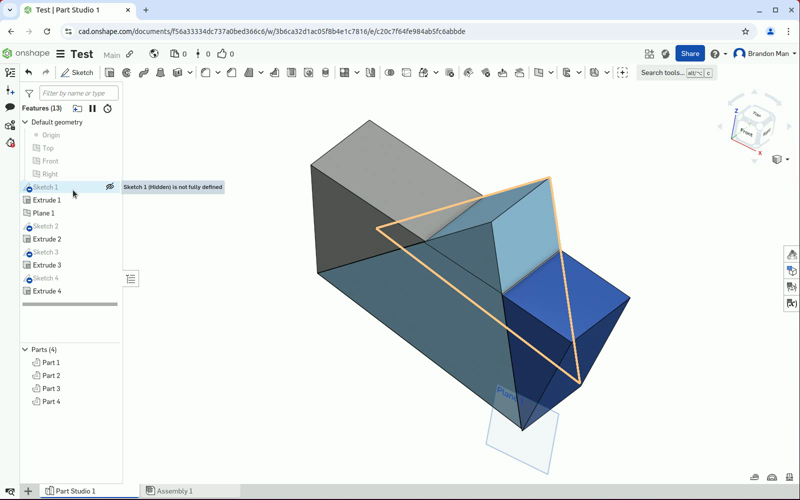
click(73, 189)